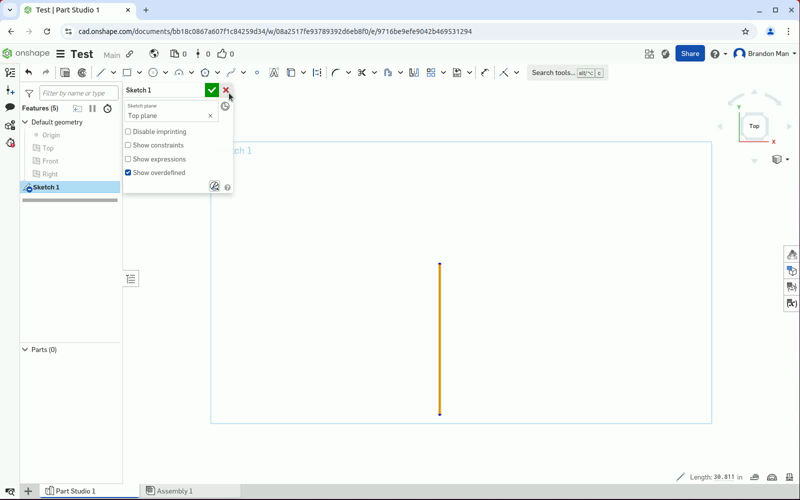
key(shift+h)
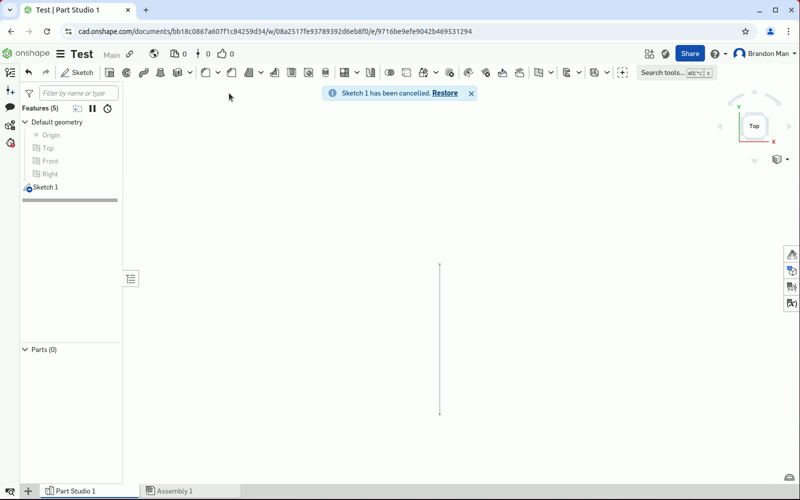
key(shift+s)
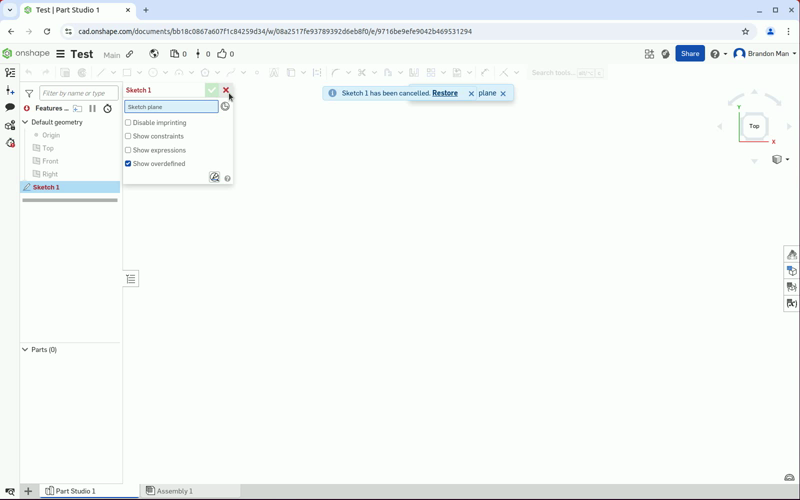
mouse_move(73, 150)
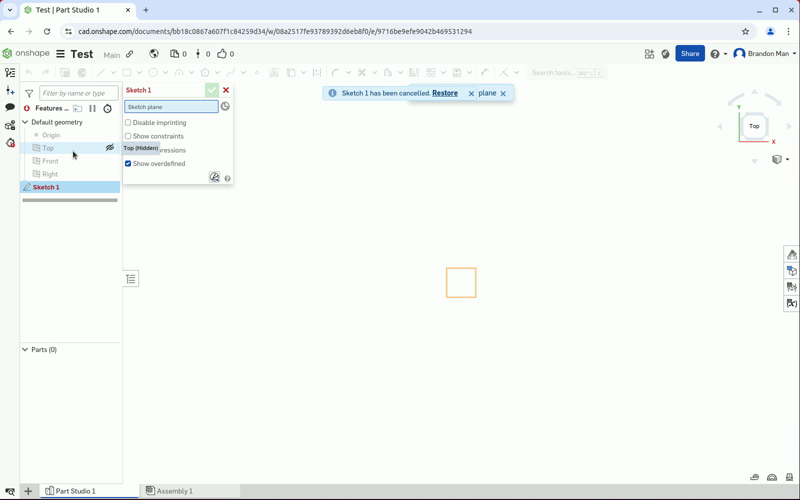
click(73, 150)
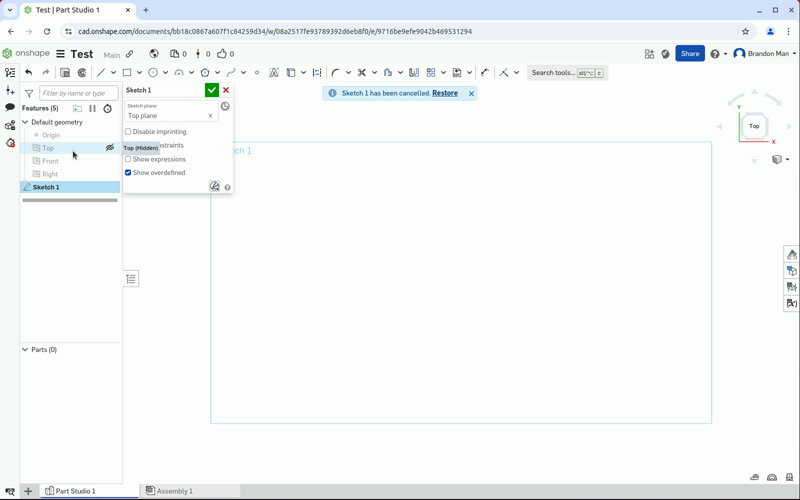
mouse_move(73, 352)
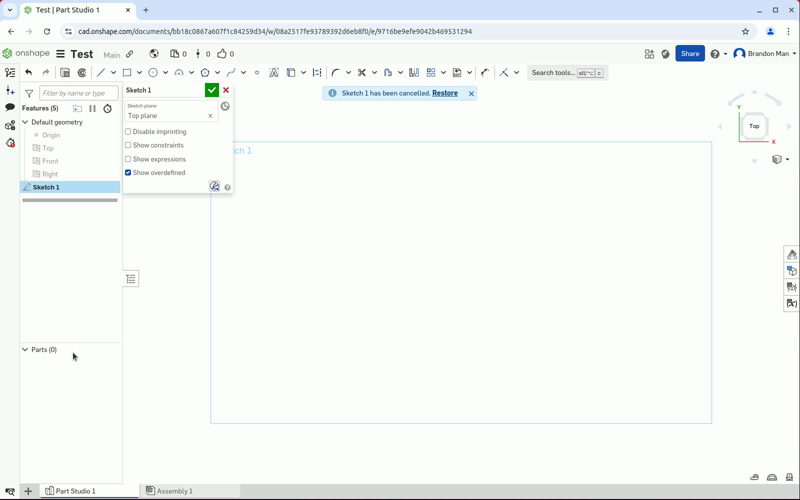
key(y)
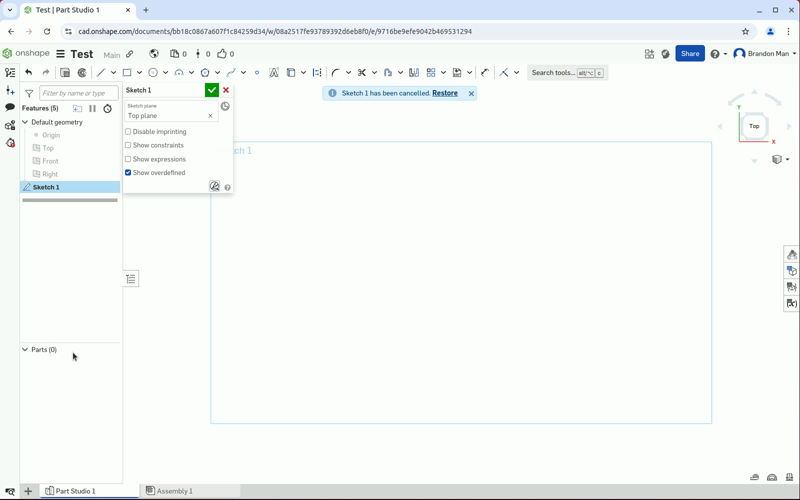
key(l)
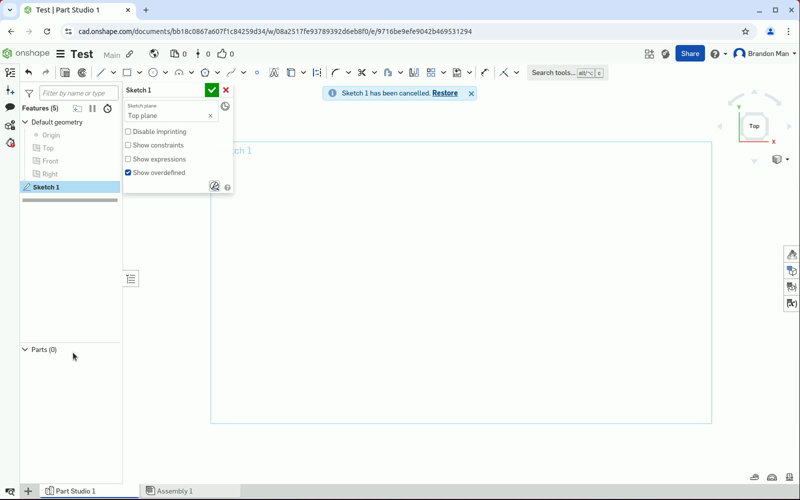
key_down(shift)
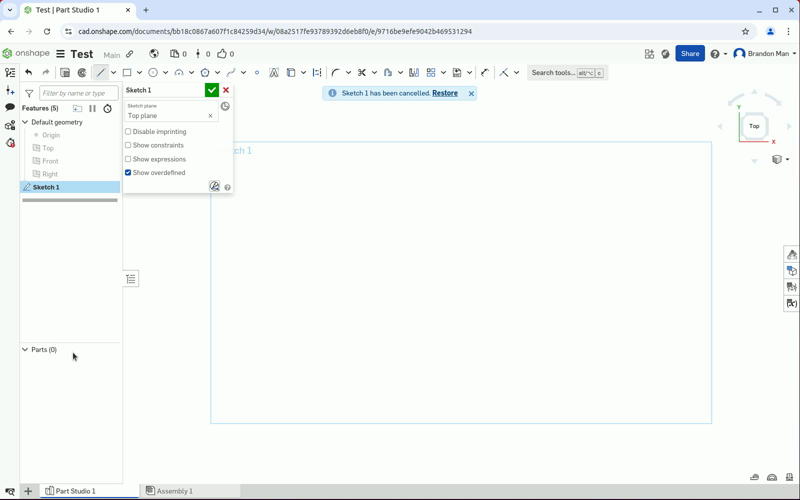
mouse_move(348, 395)
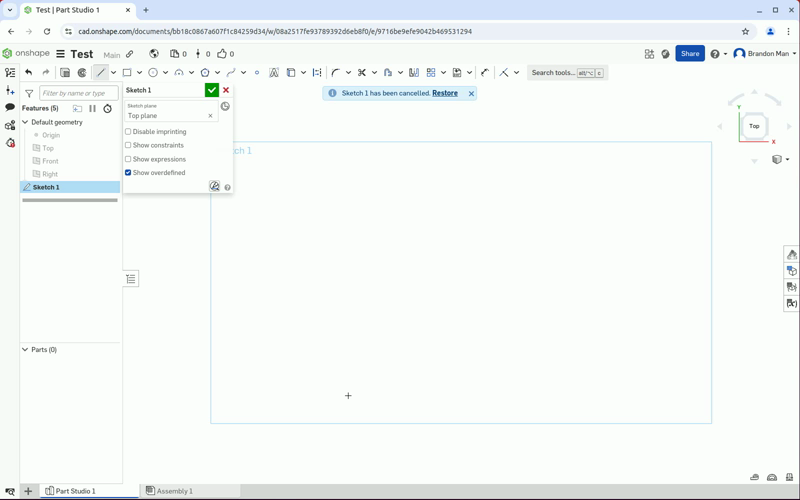
click(348, 395)
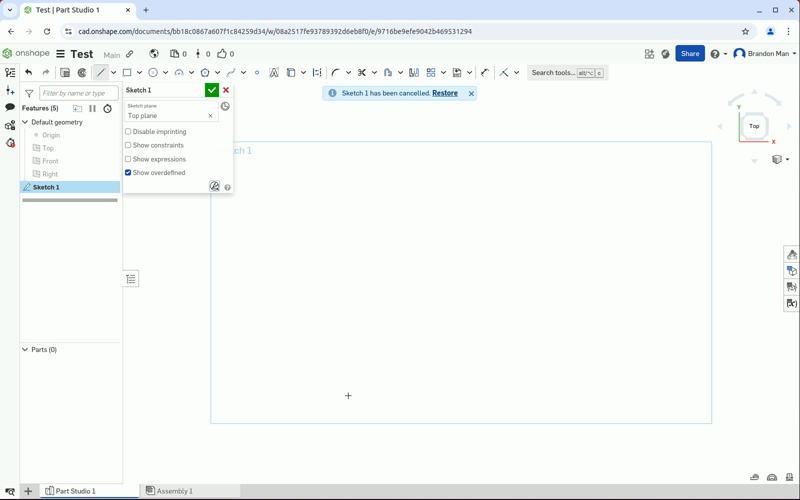
key_up(shift)
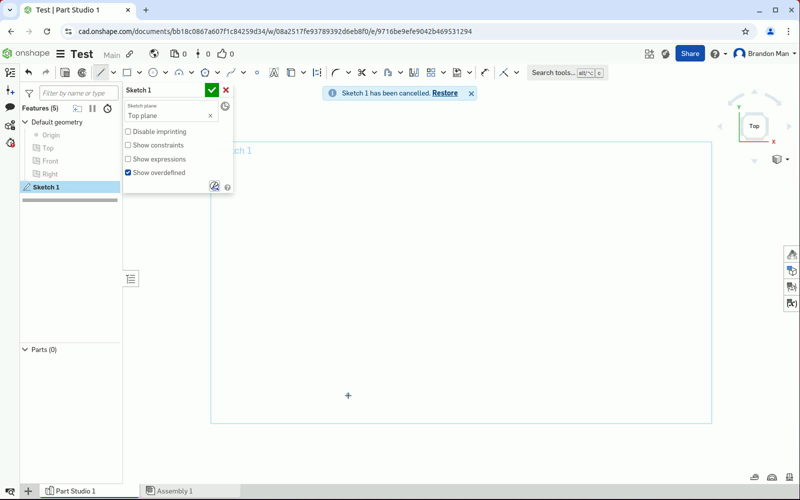
key_down(shift)
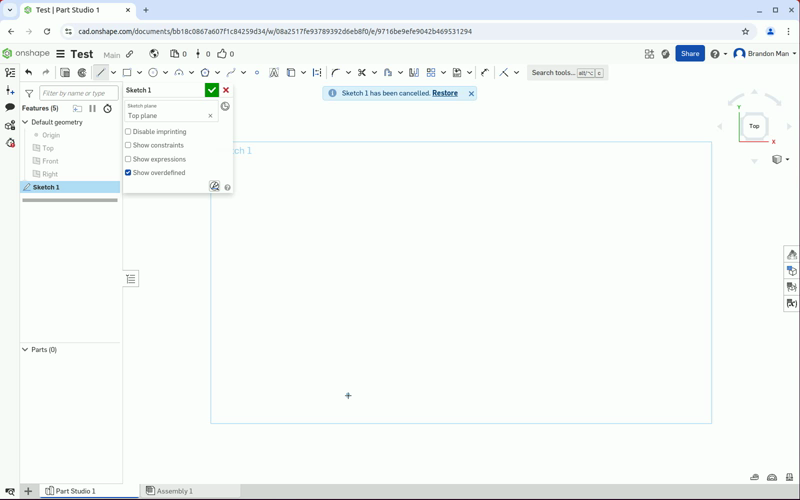
mouse_move(572, 395)
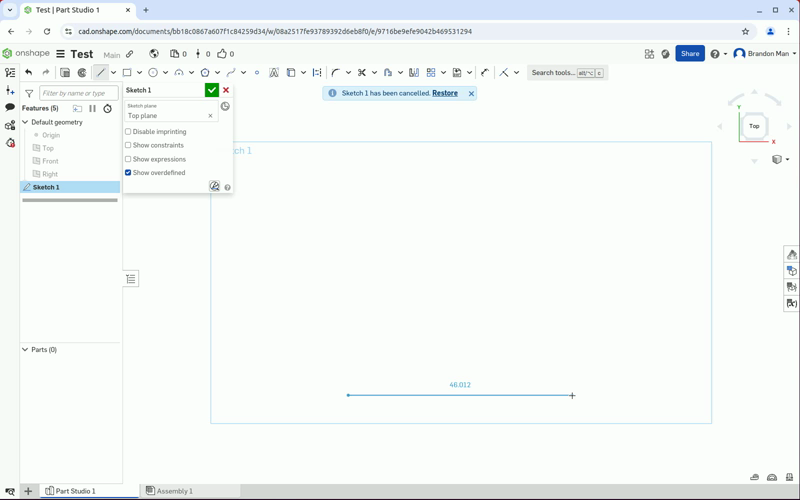
click(572, 395)
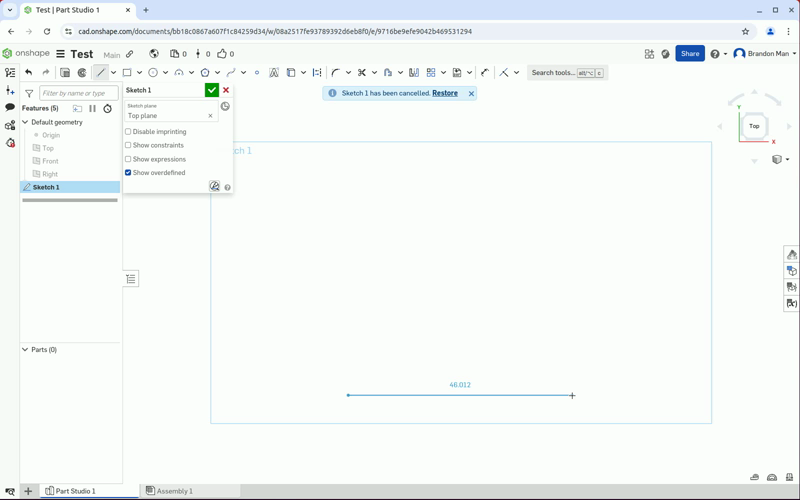
key_up(shift)
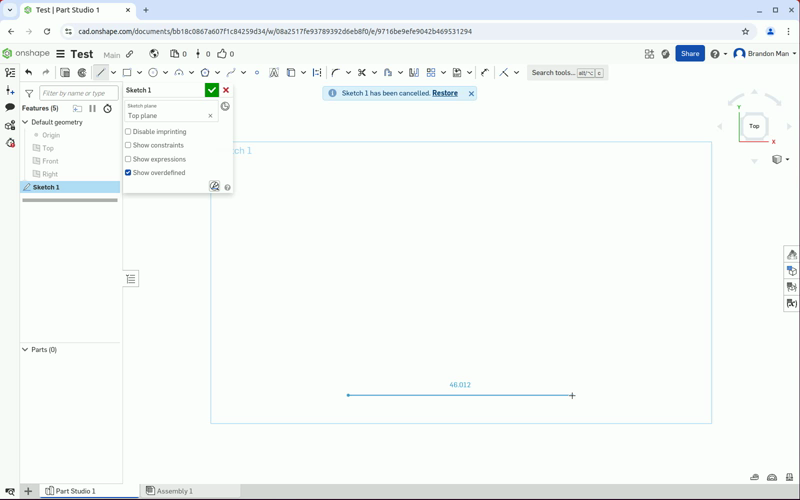
key_down(shift)
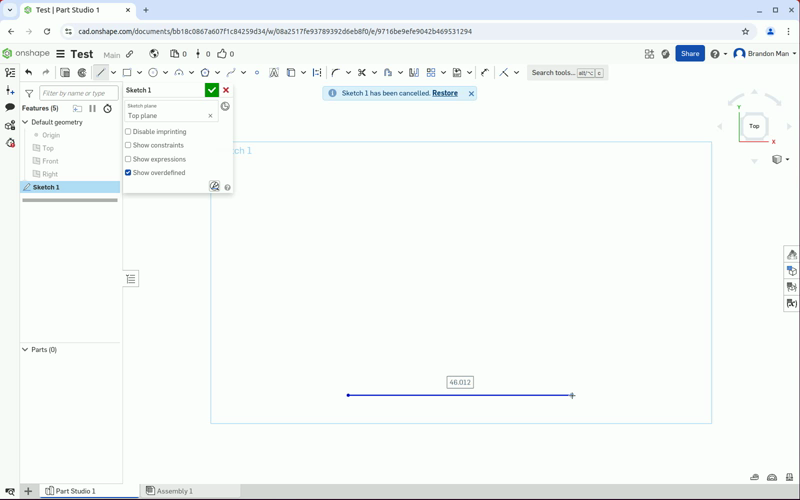
mouse_move(572, 171)
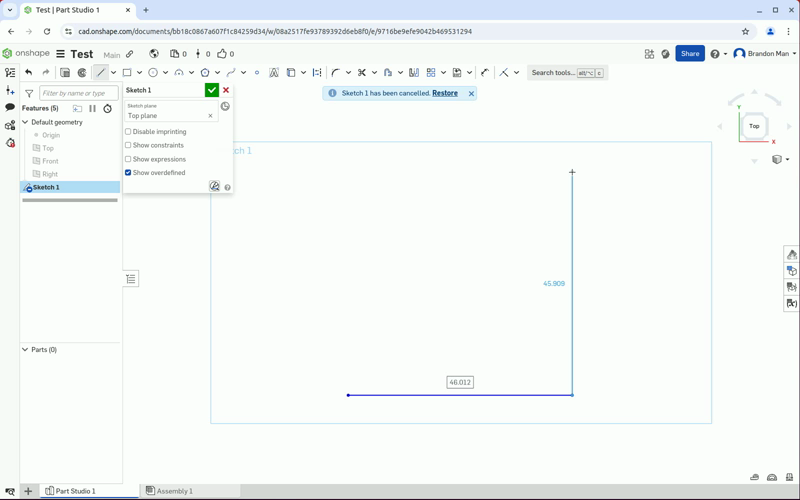
click(572, 171)
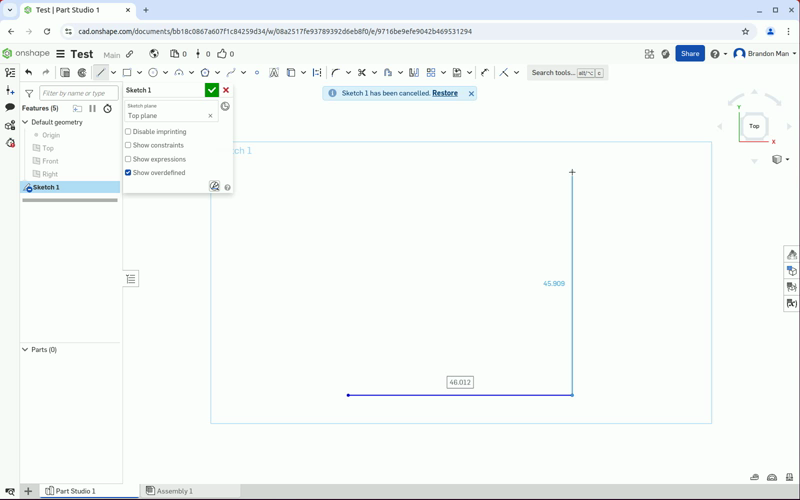
key_up(shift)
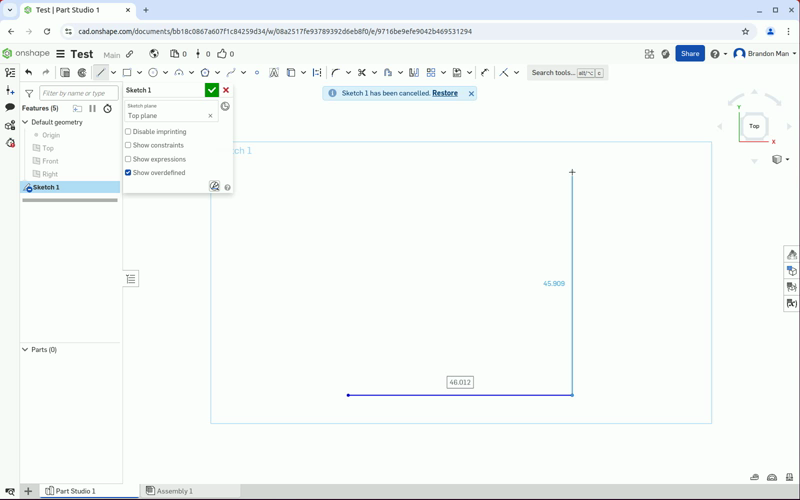
key_down(shift)
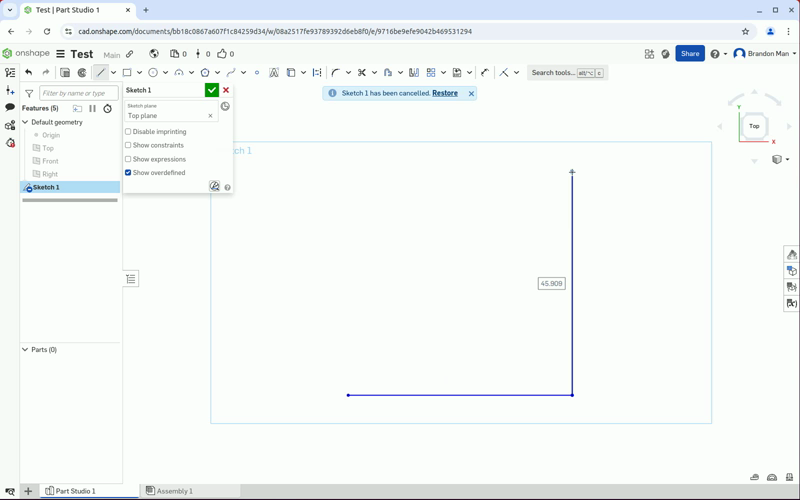
mouse_move(348, 171)
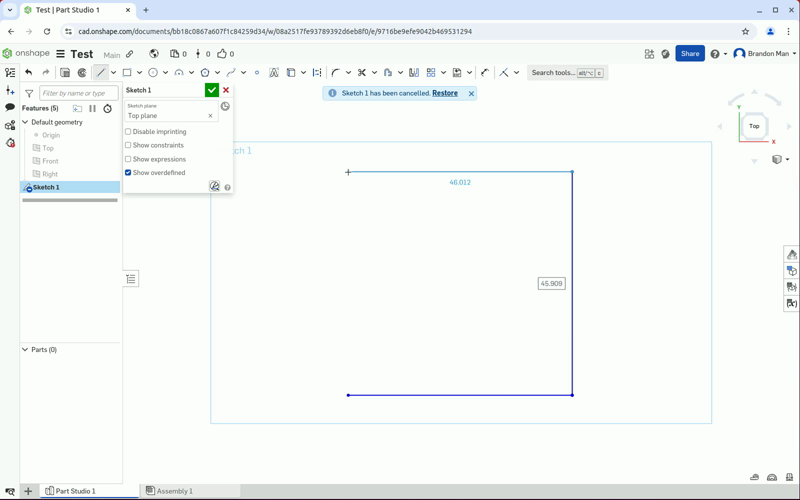
click(348, 171)
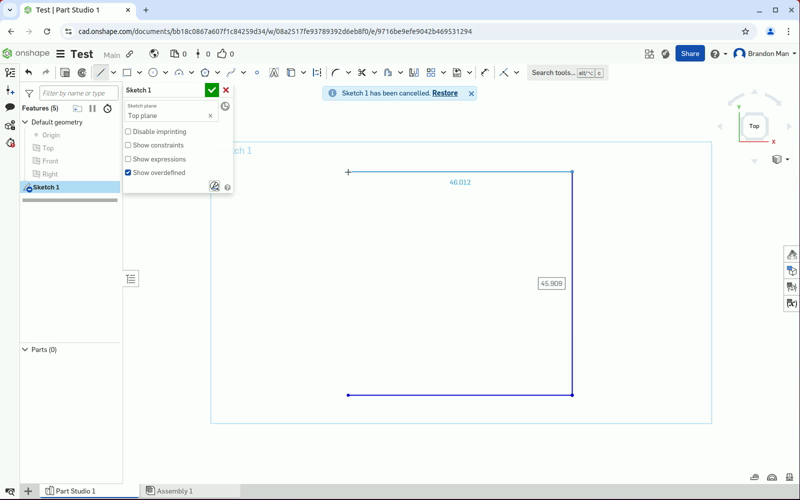
key_up(shift)
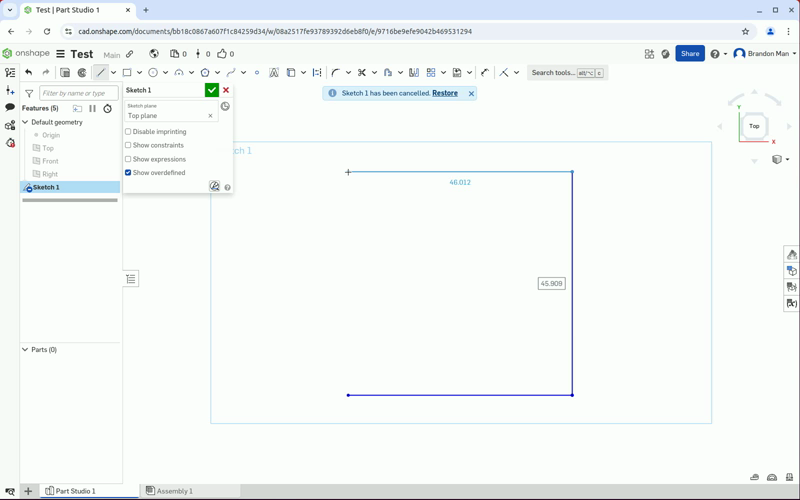
key_down(shift)
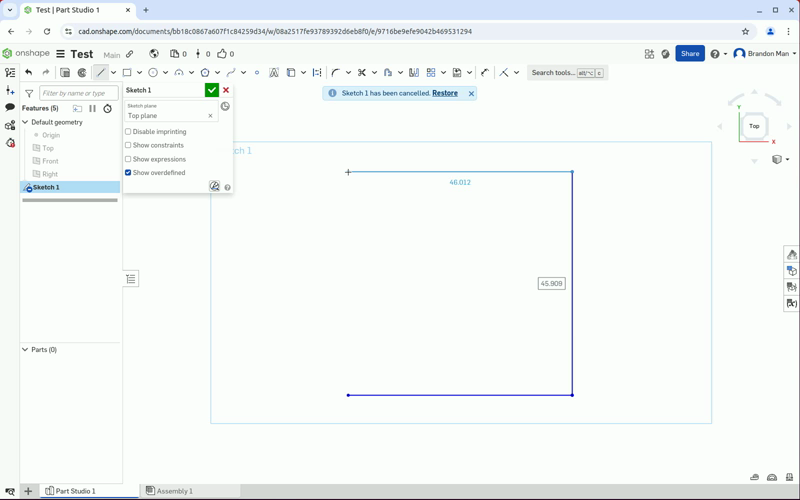
mouse_move(348, 395)
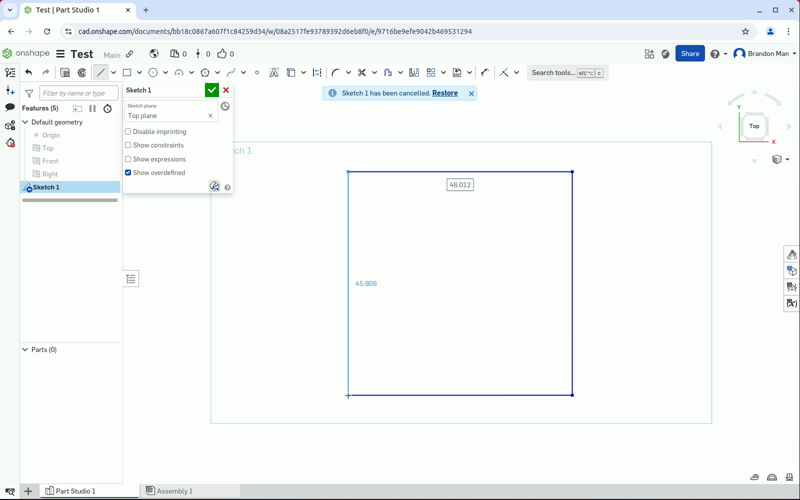
key_up(shift)
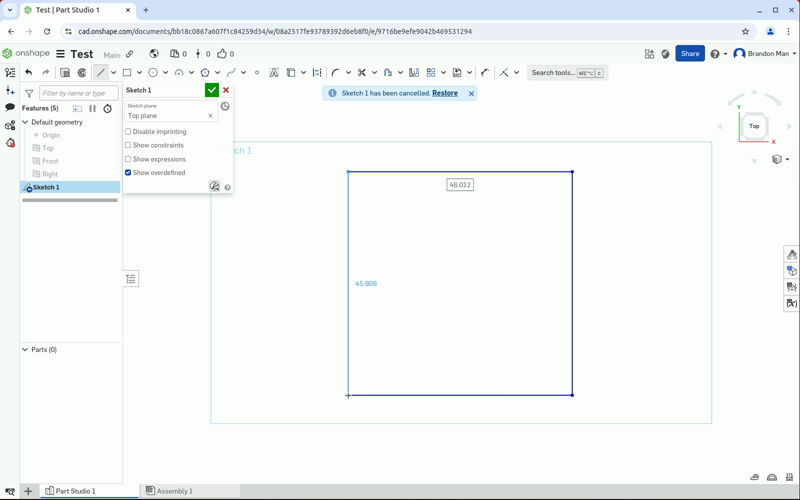
click(348, 395)
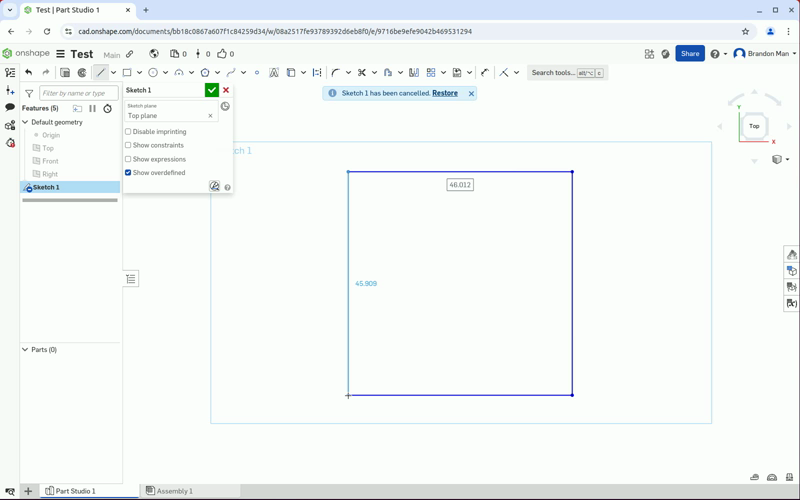
key(esc)
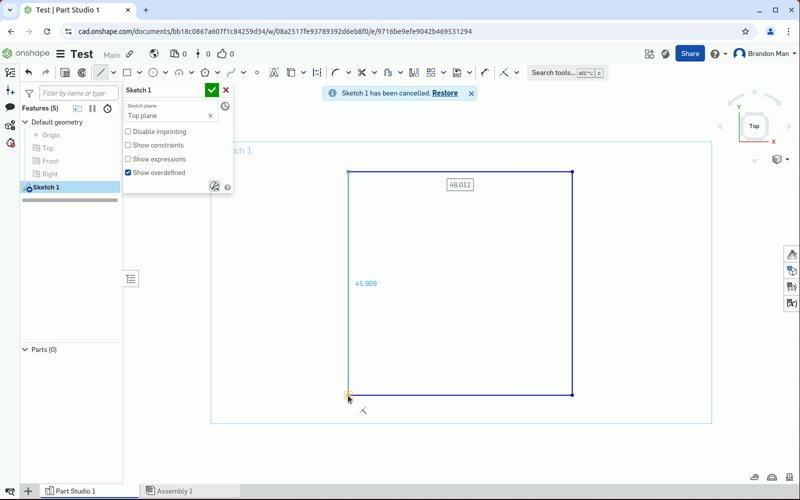
mouse_move(457, 298)
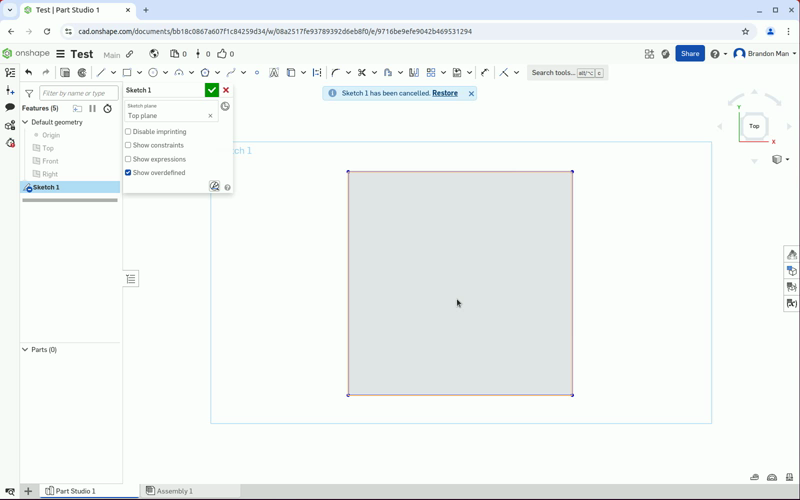
click(457, 298)
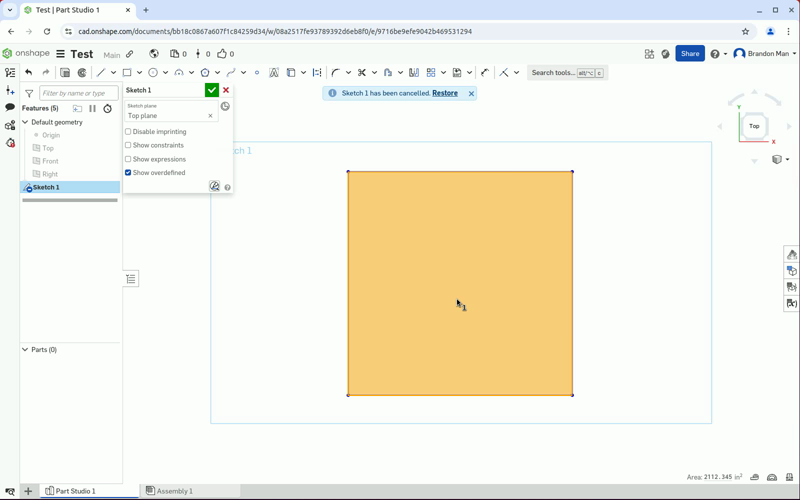
mouse_move(73, 352)
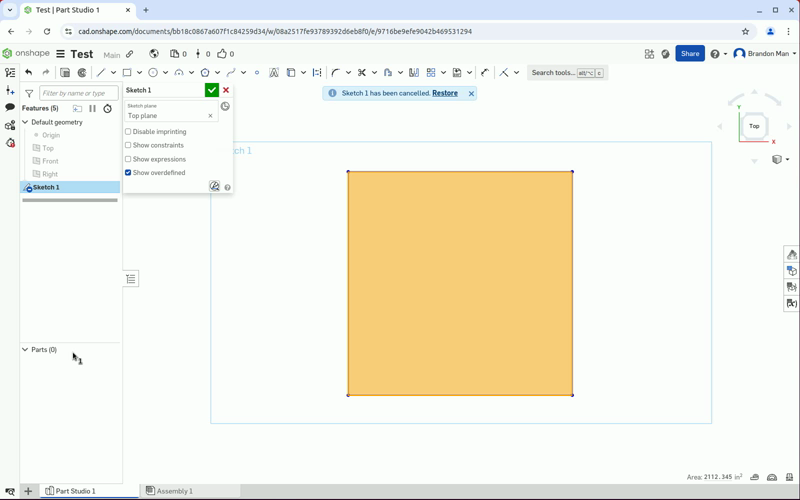
key(shift+y)
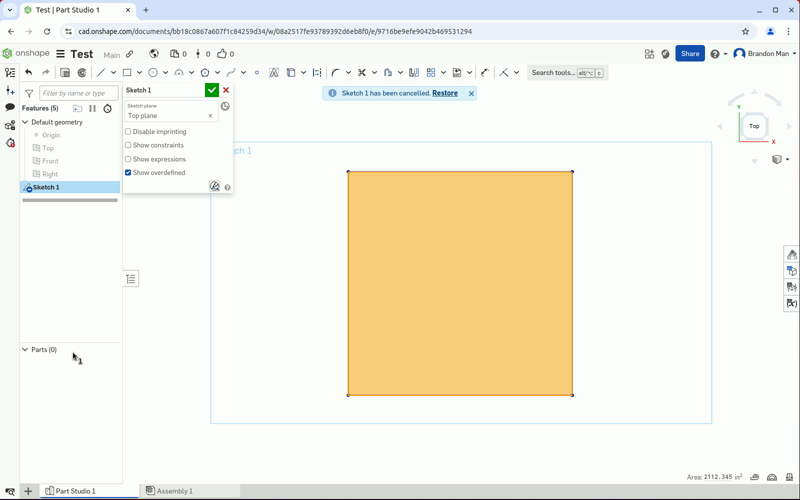
key(shift+e)
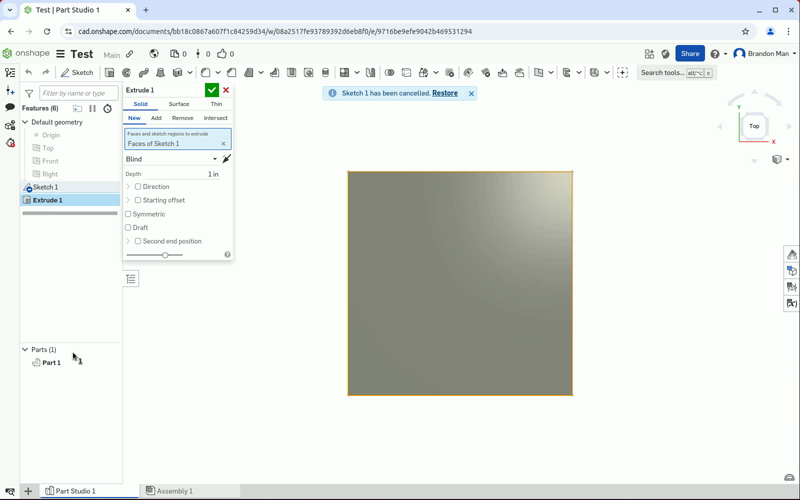
mouse_move(143, 106)
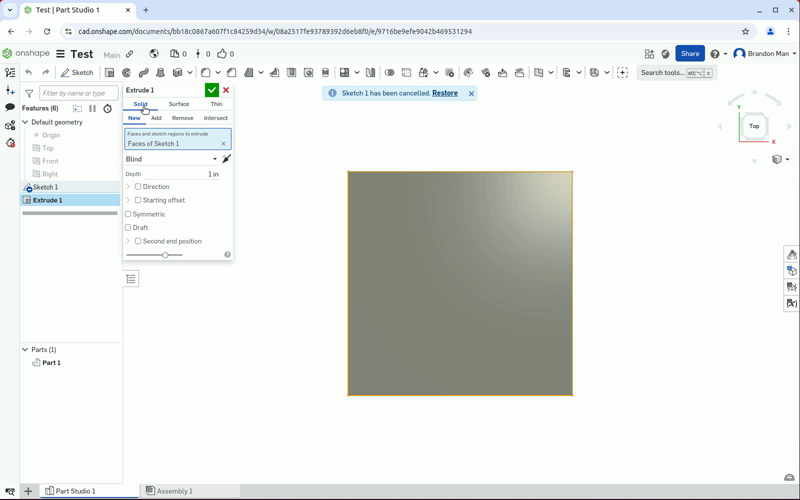
click(143, 106)
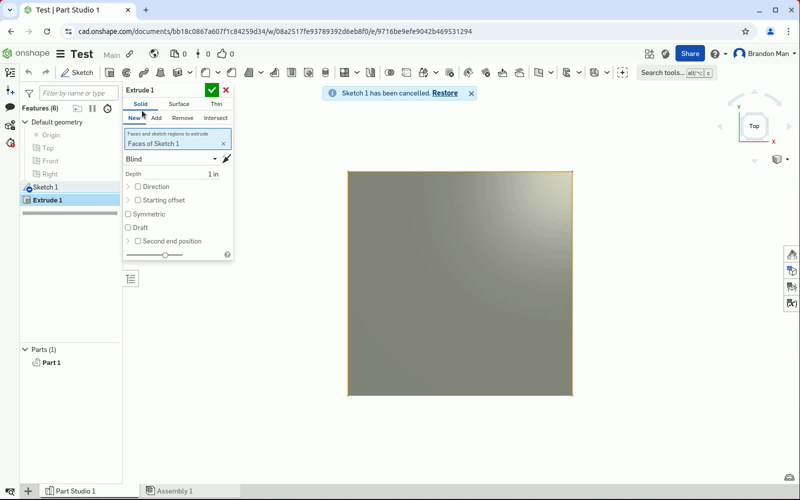
mouse_move(137, 120)
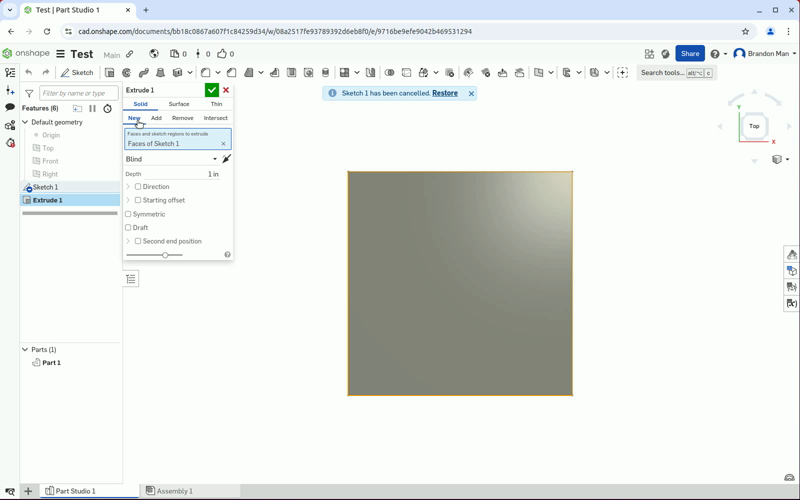
click(137, 120)
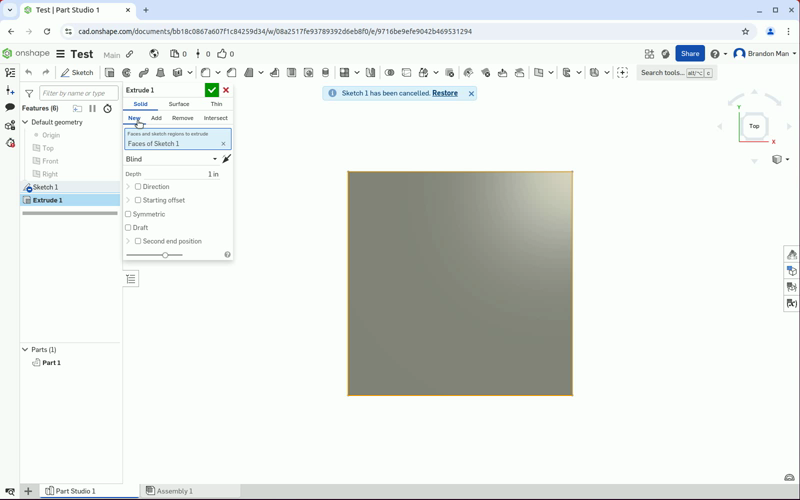
key(tab, 4)
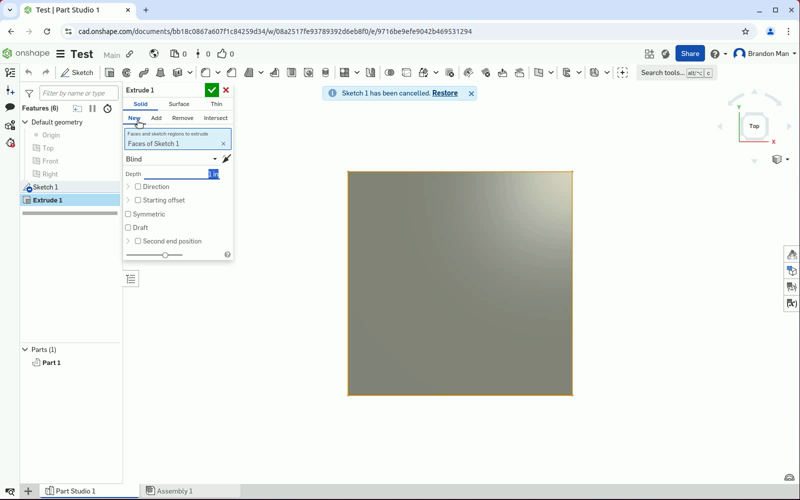
text(11.554)
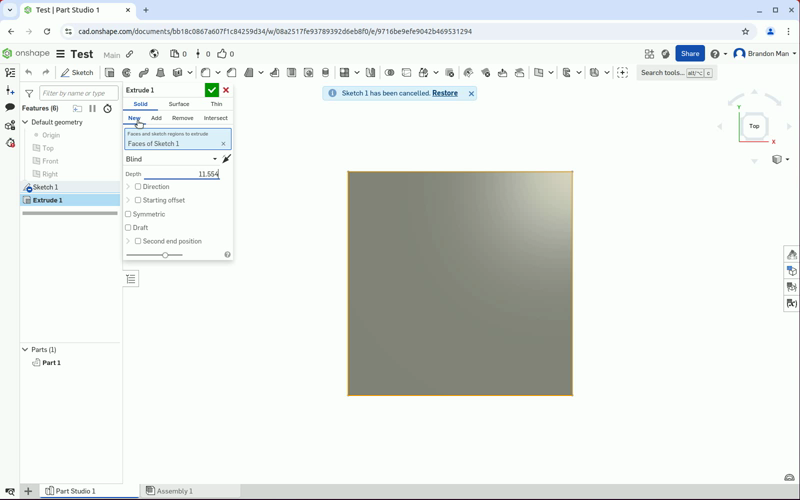
key(enter)
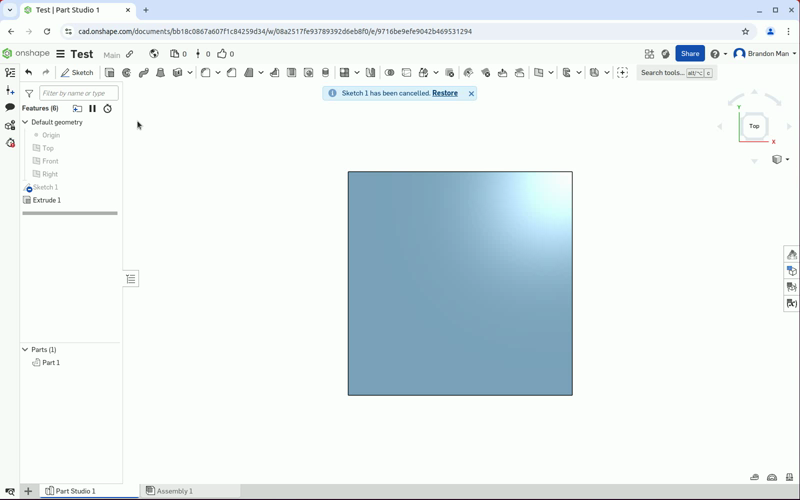
key(shift+h)
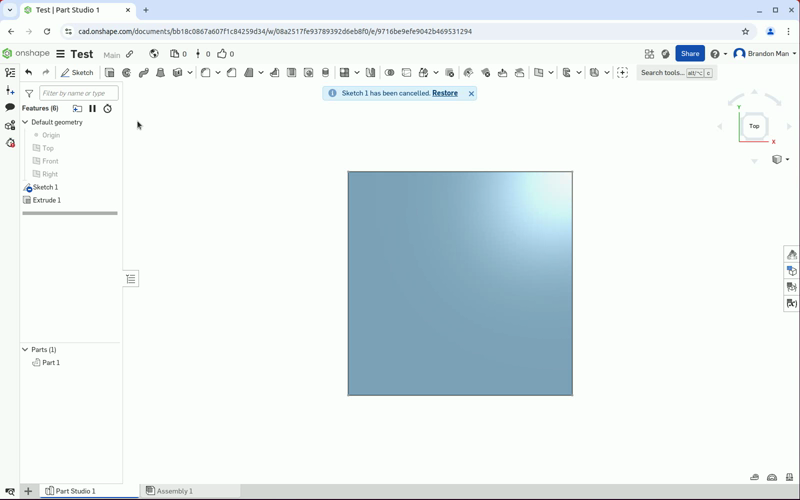
key(shift+h)
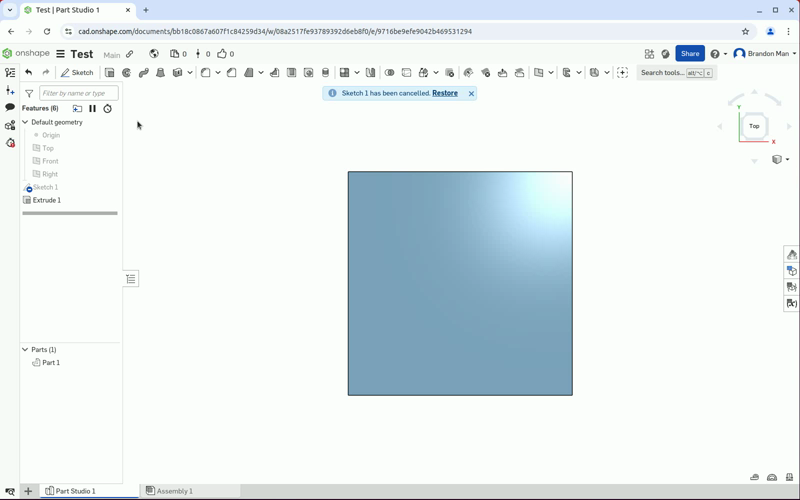
mouse_move(73, 189)
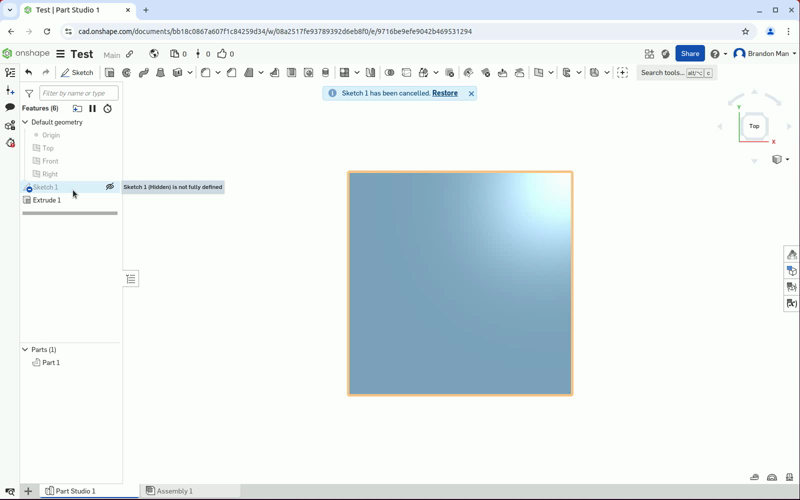
click(73, 189)
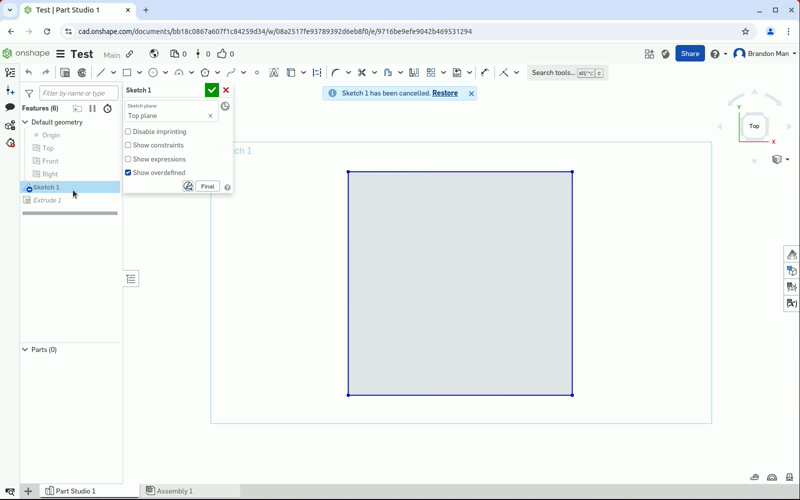
mouse_move(229, 92)
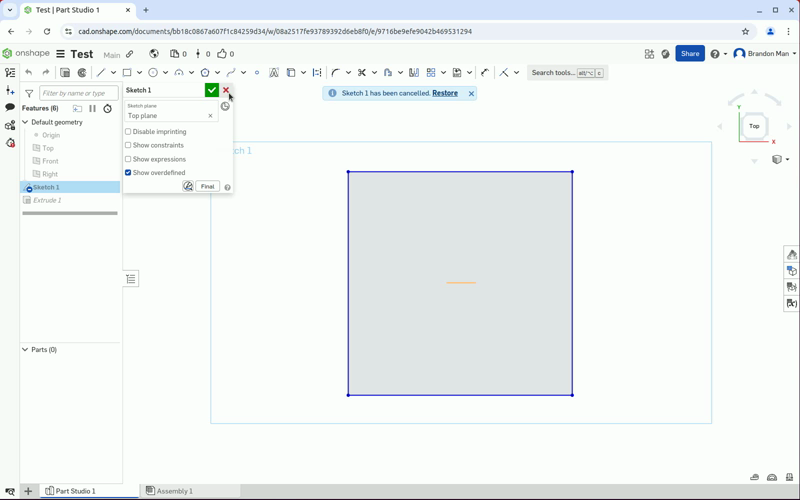
click(229, 92)
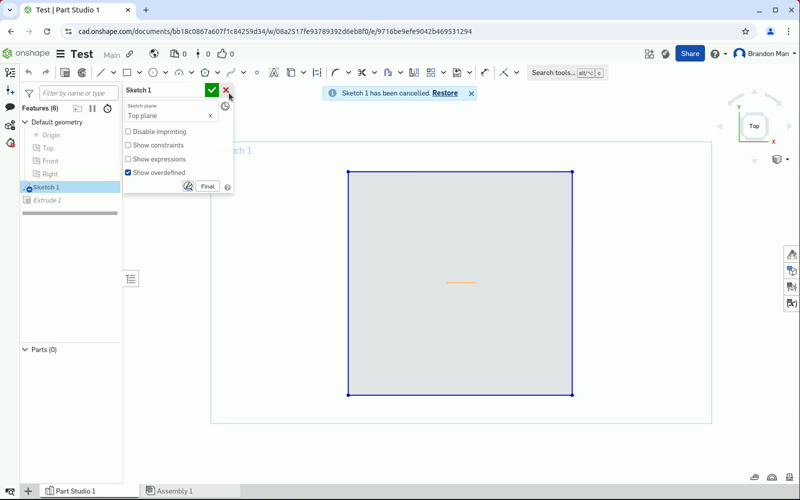
key(shift+s)
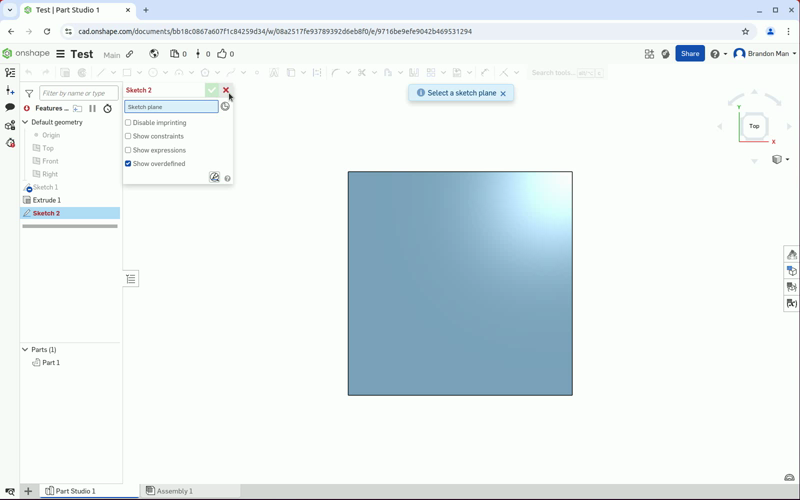
mouse_move(73, 150)
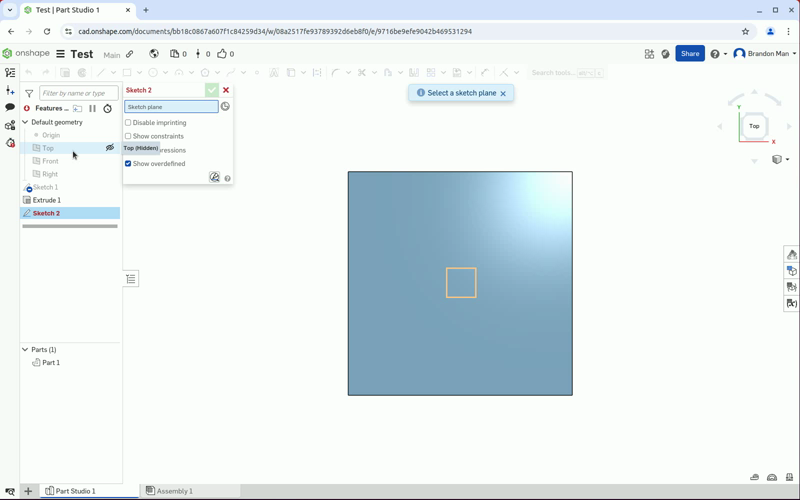
click(73, 150)
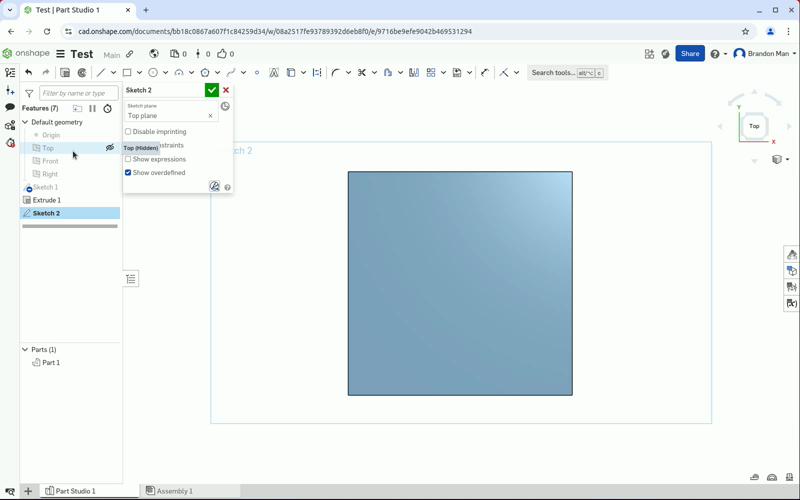
mouse_move(73, 352)
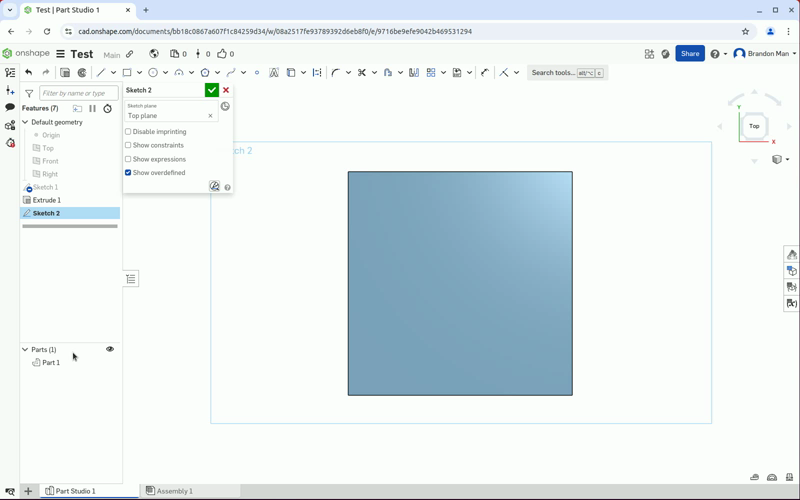
key(y)
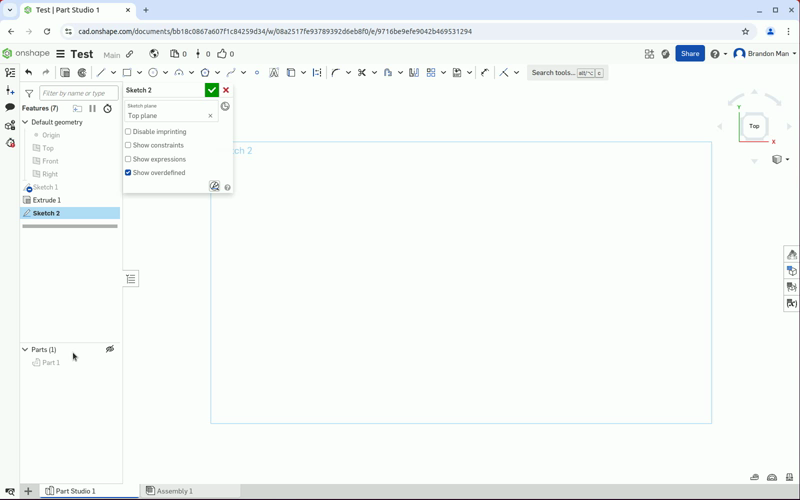
key(l)
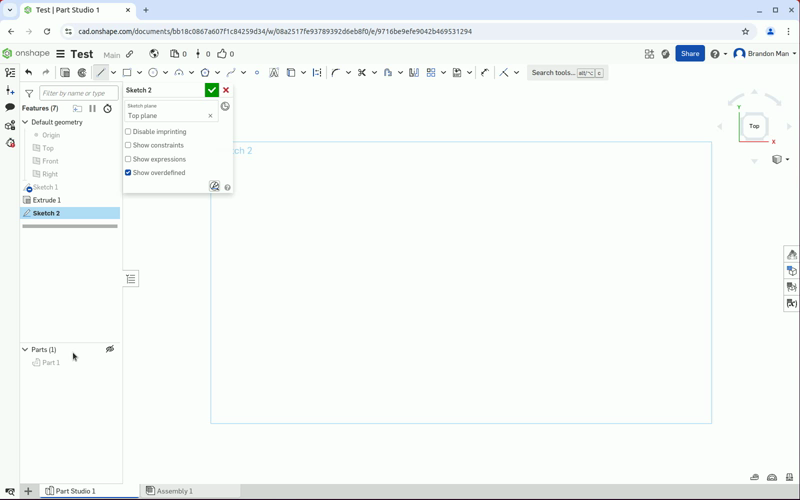
key_down(shift)
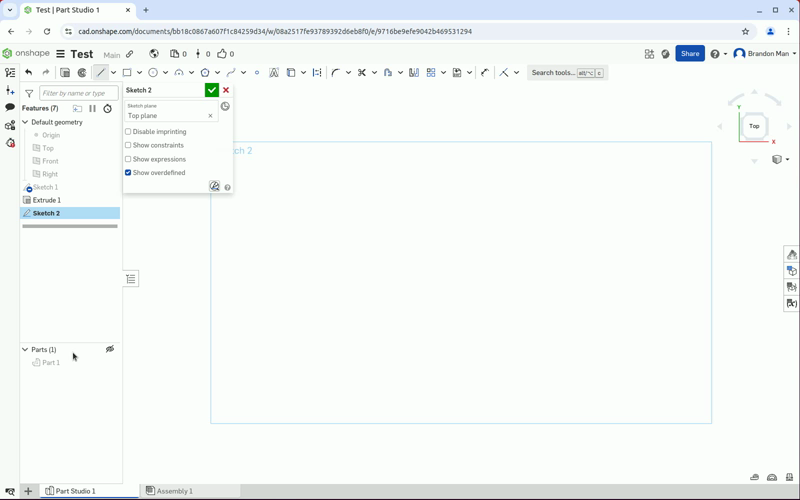
mouse_move(371, 367)
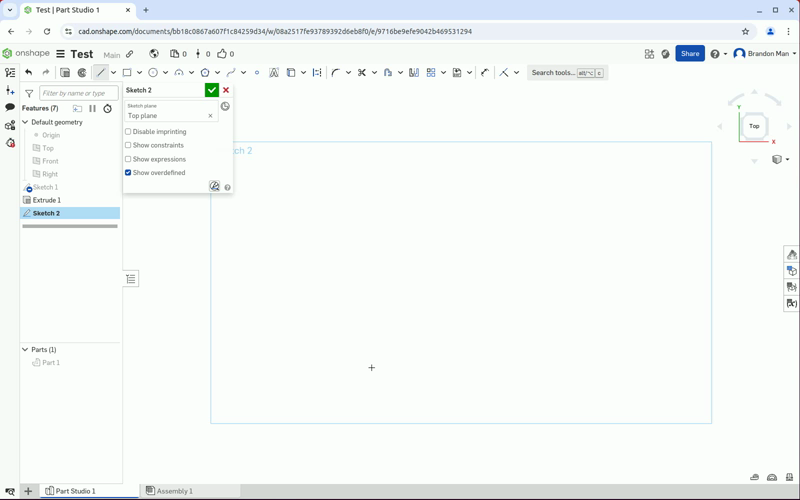
click(371, 367)
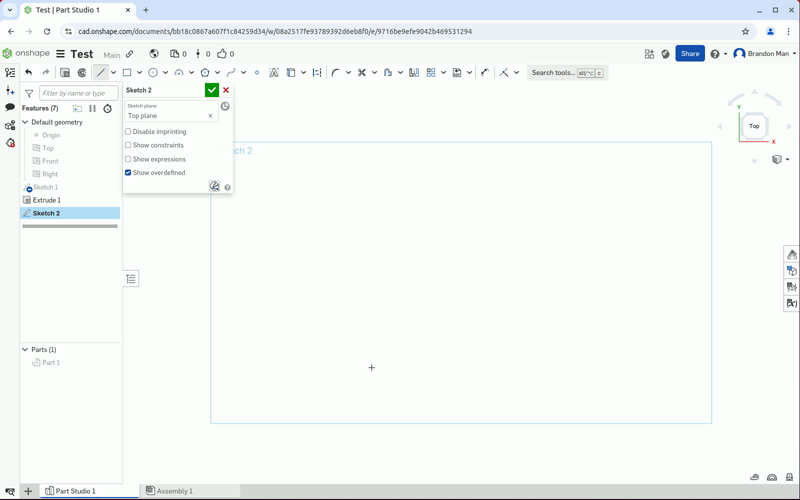
key_up(shift)
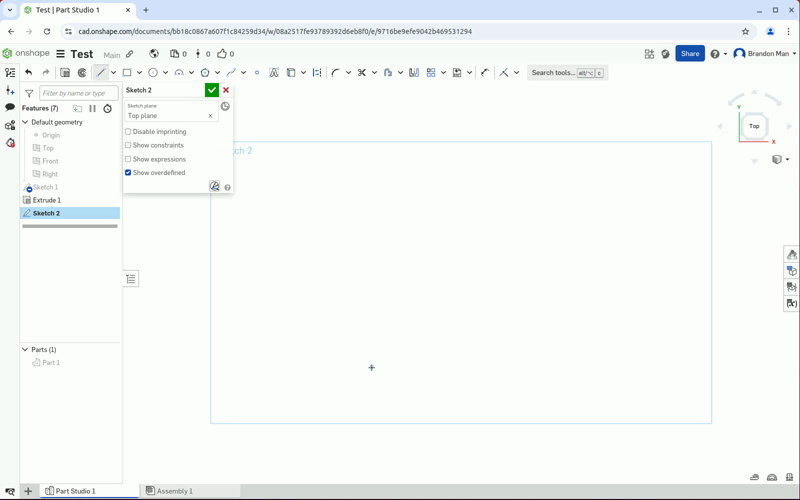
key_down(shift)
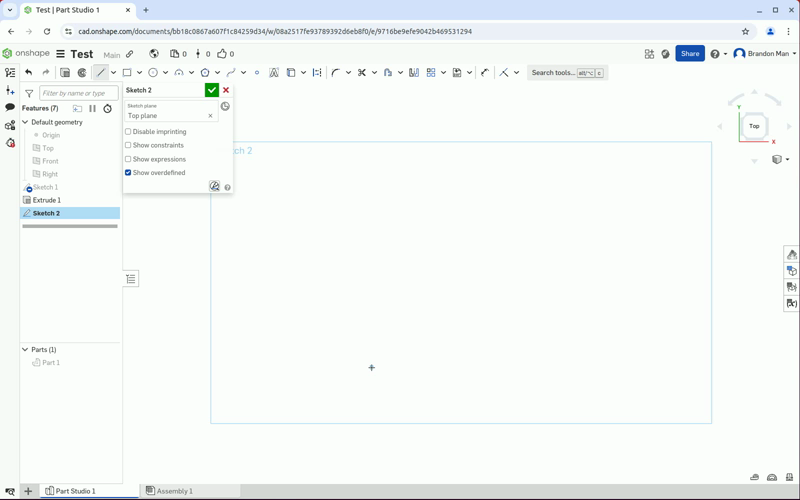
mouse_move(401, 367)
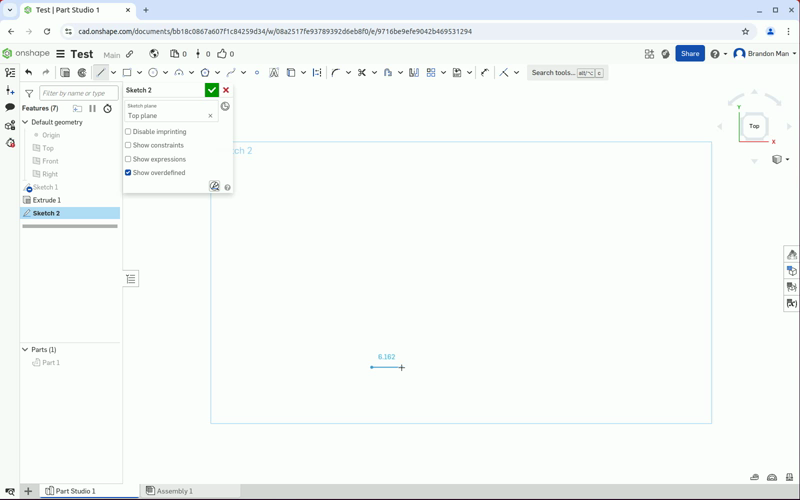
mouse_move(380, 367)
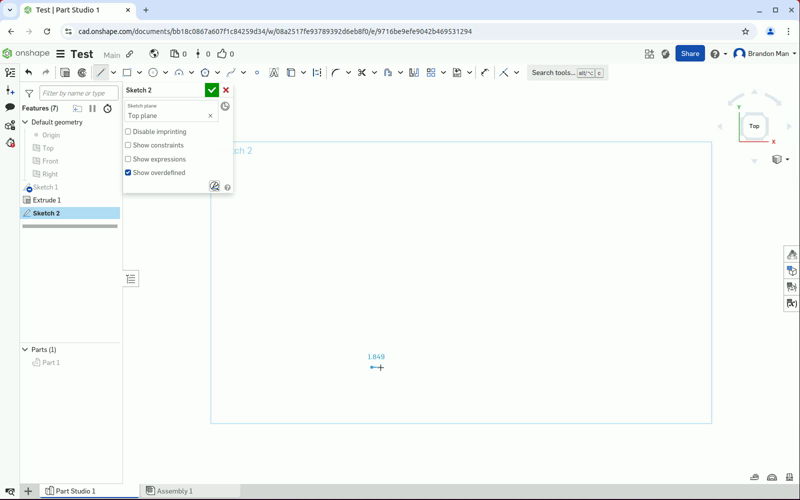
click(380, 367)
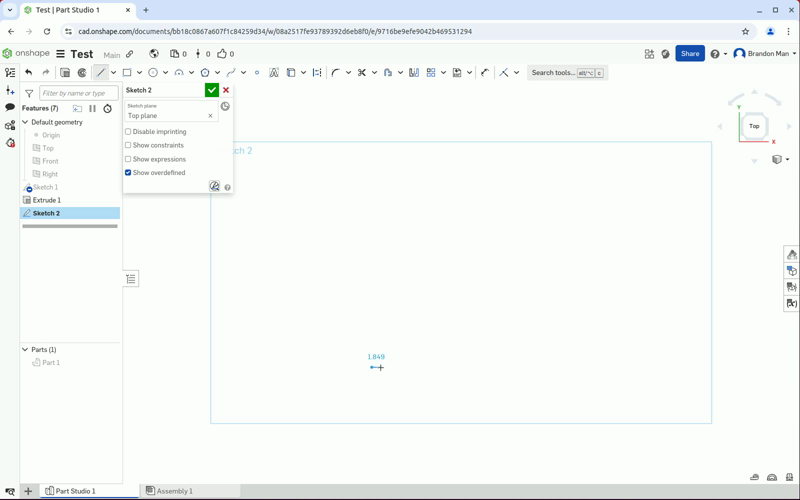
key_up(shift)
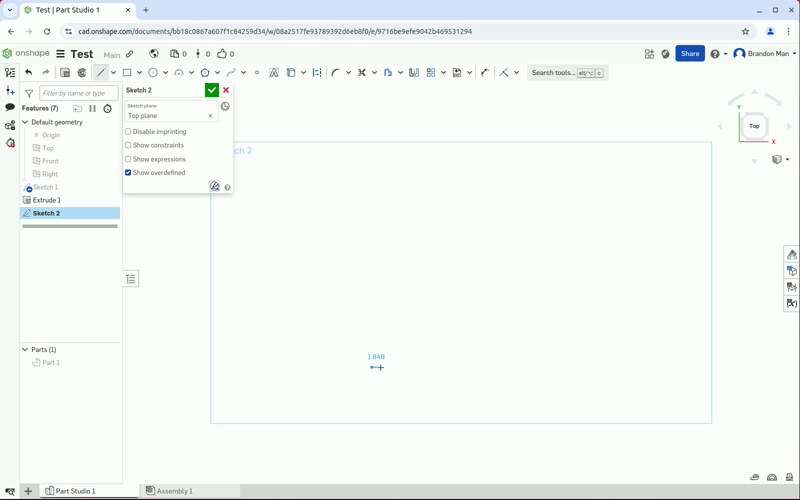
key_down(shift)
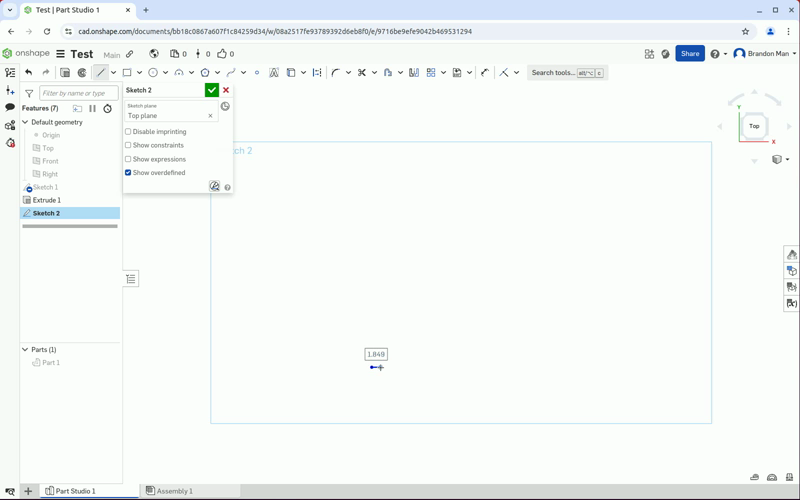
mouse_move(380, 198)
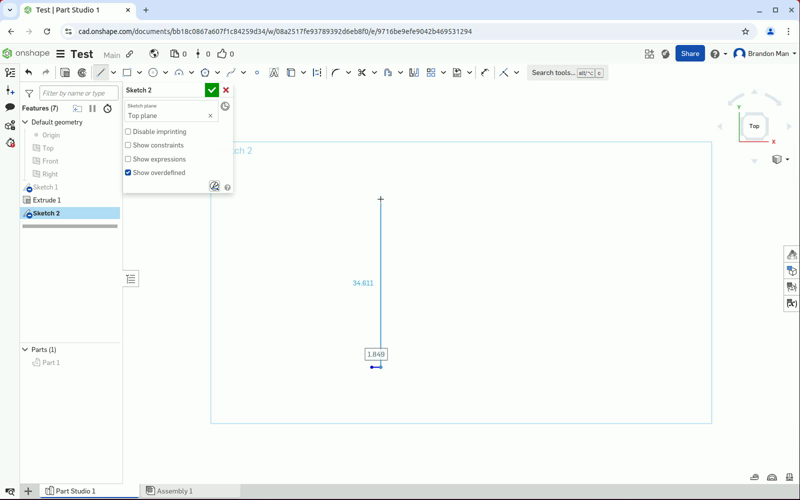
click(380, 198)
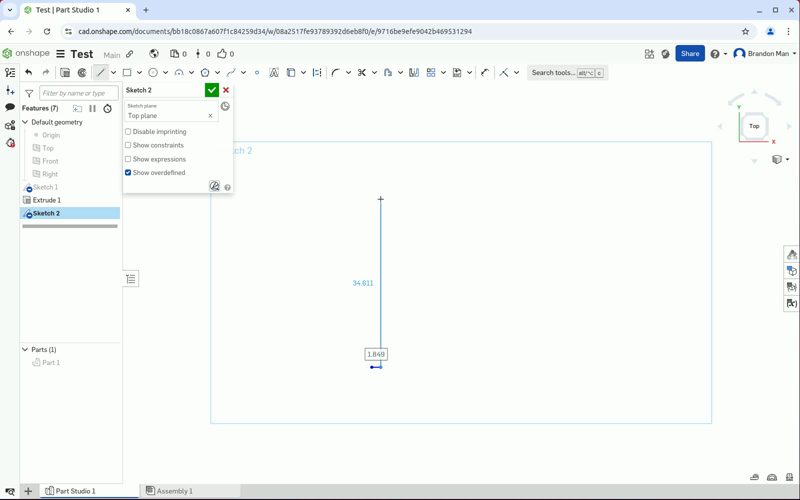
key_up(shift)
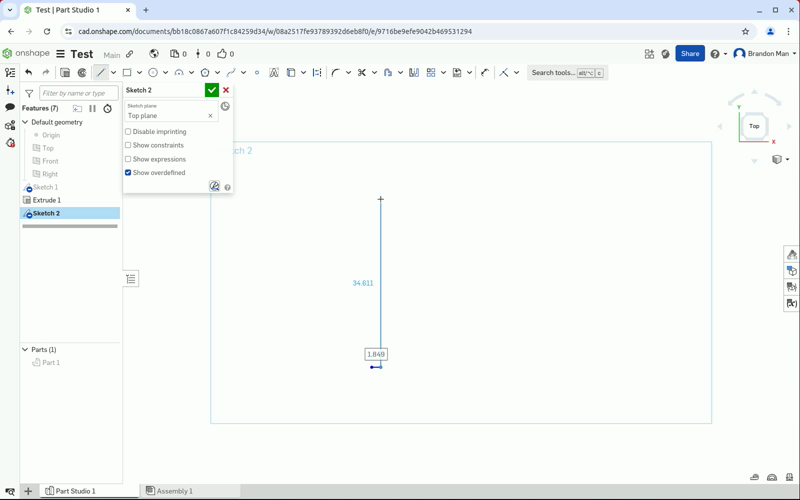
key_down(shift)
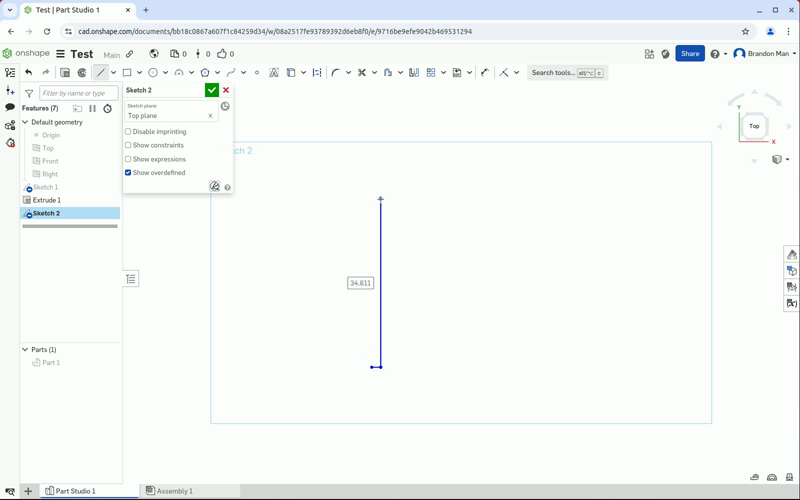
mouse_move(410, 198)
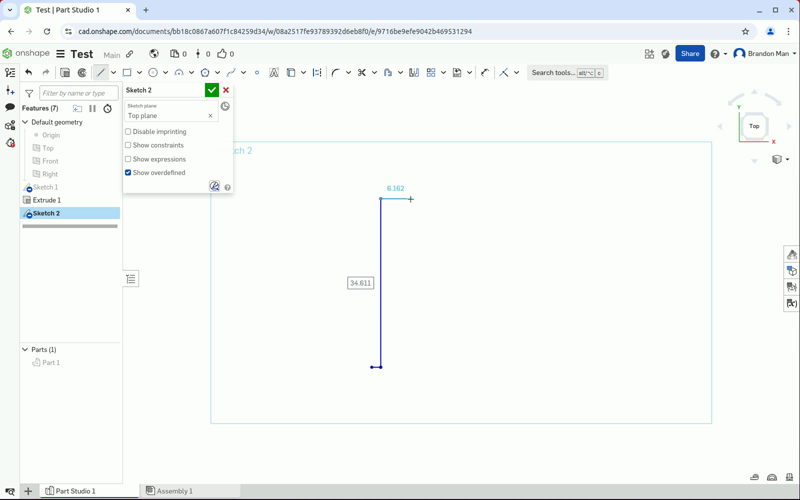
mouse_move(371, 198)
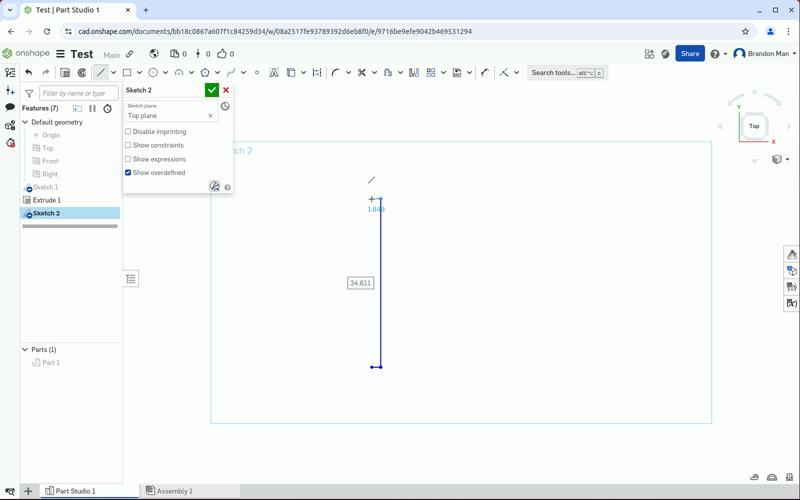
click(371, 198)
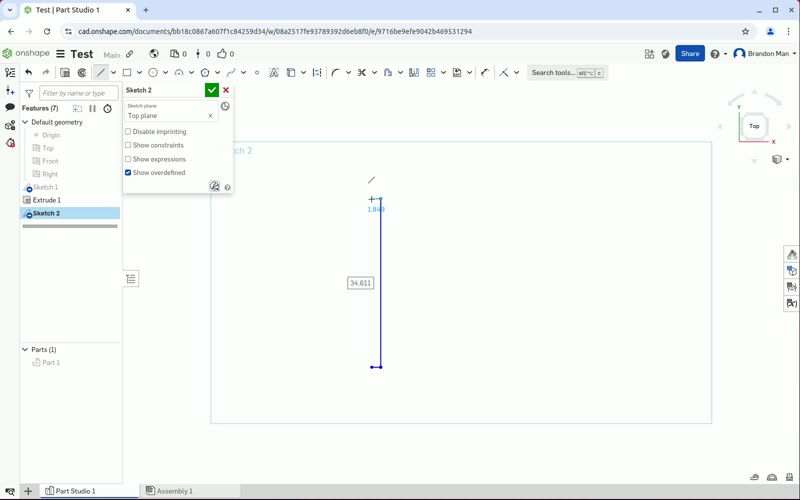
key_up(shift)
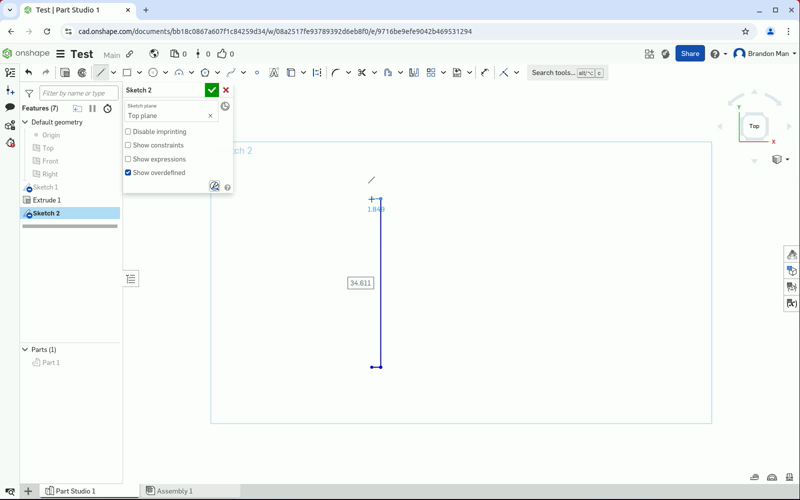
key_down(shift)
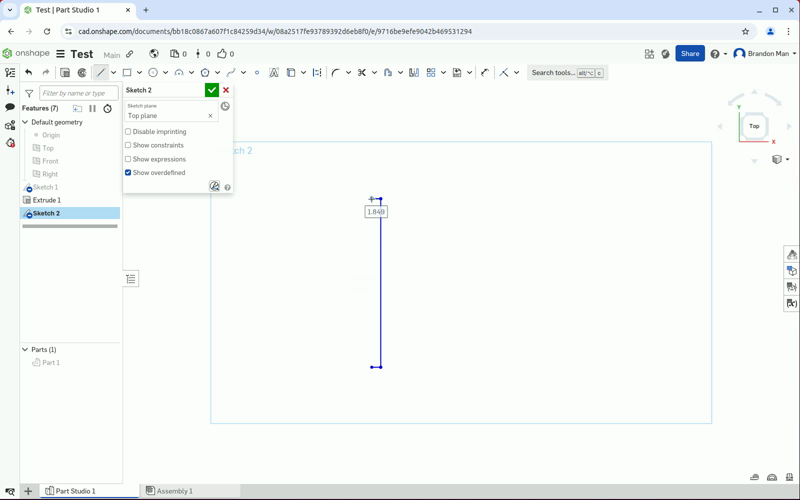
mouse_move(371, 367)
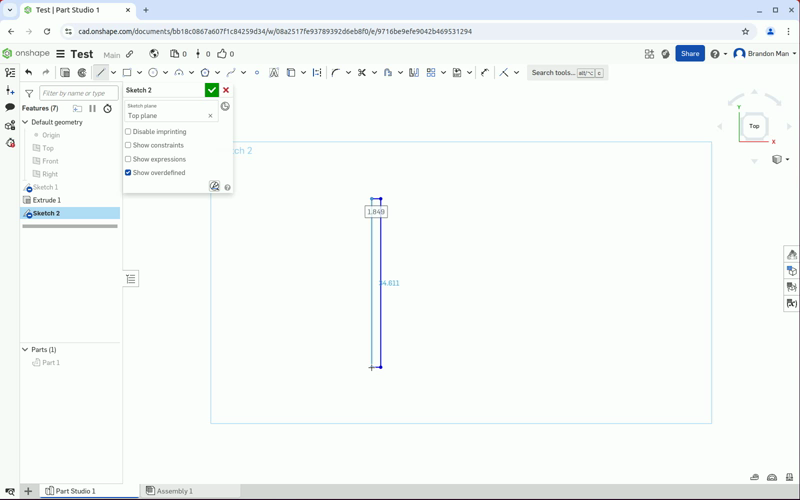
key_up(shift)
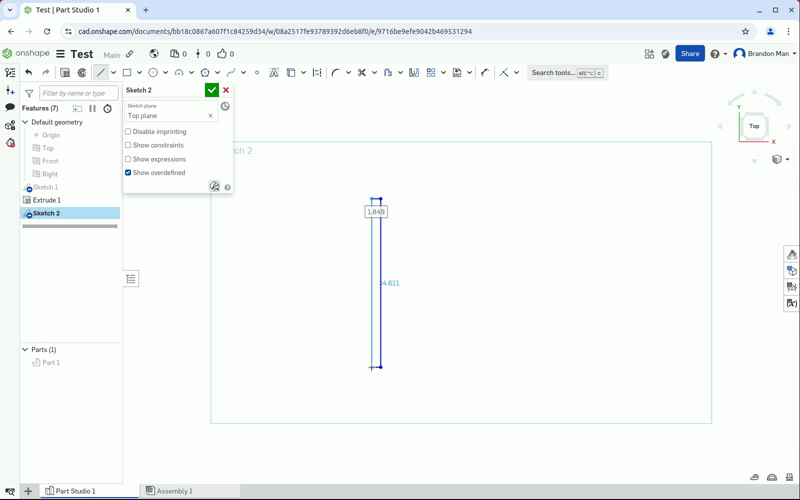
click(371, 367)
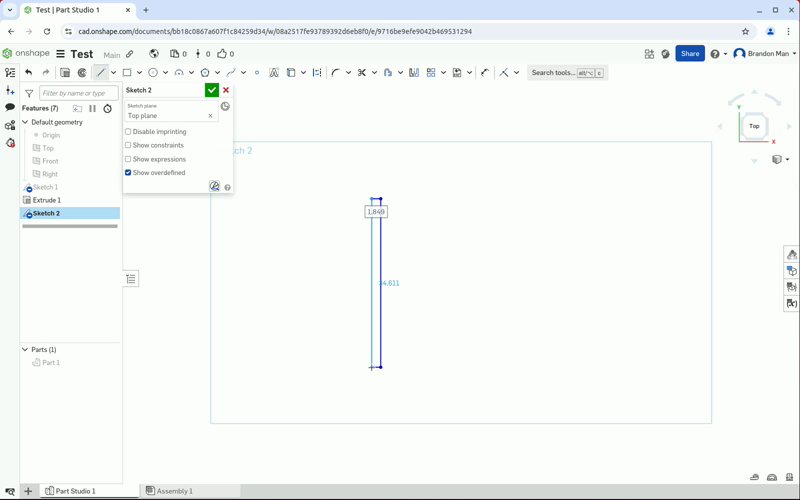
key(esc)
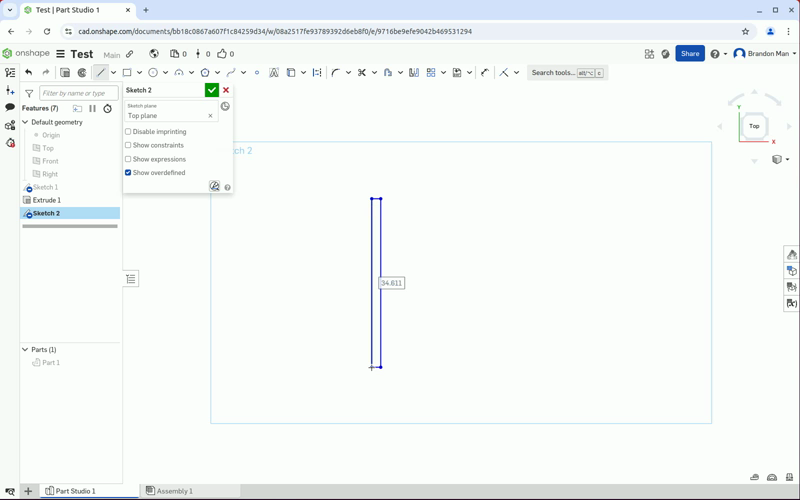
mouse_move(376, 240)
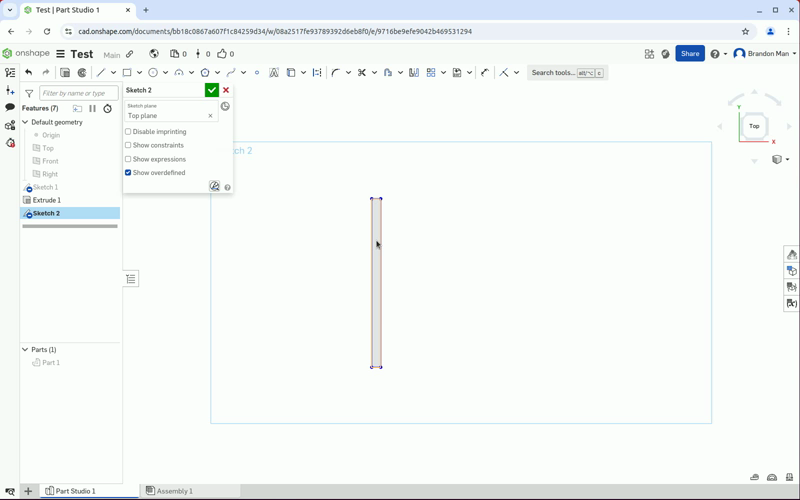
scroll(6)
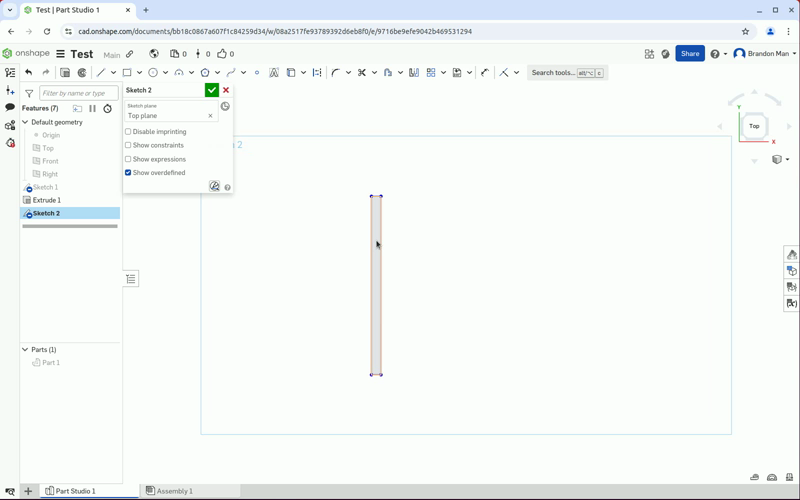
scroll(6)
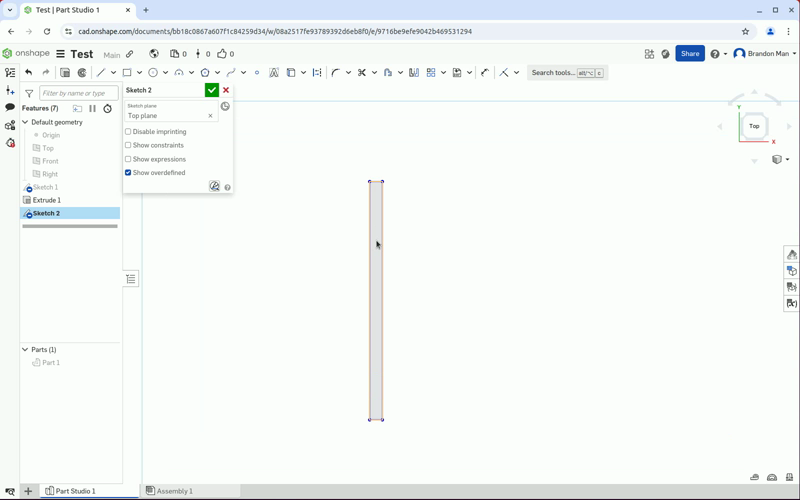
scroll(6)
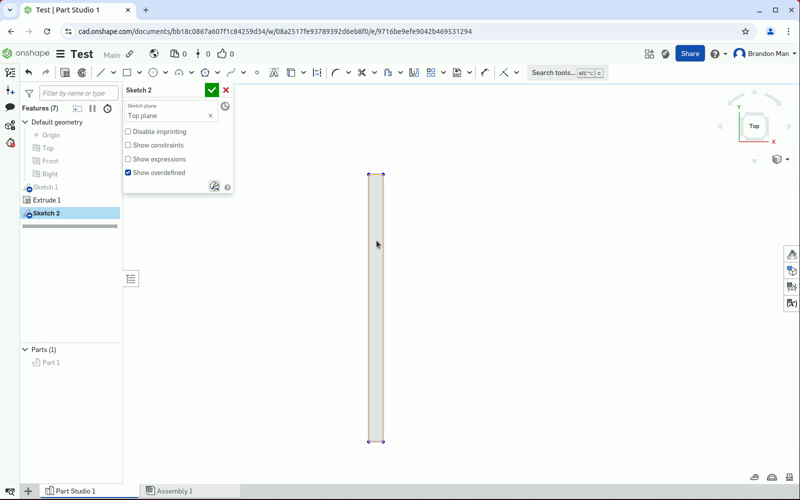
scroll(6)
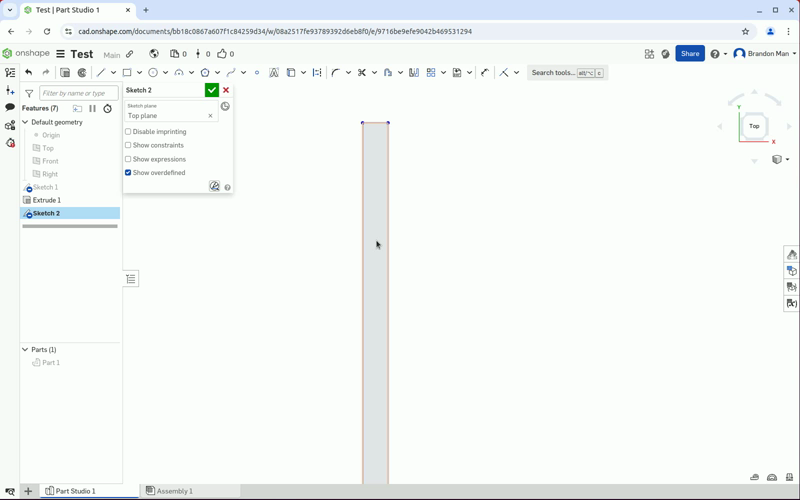
scroll(6)
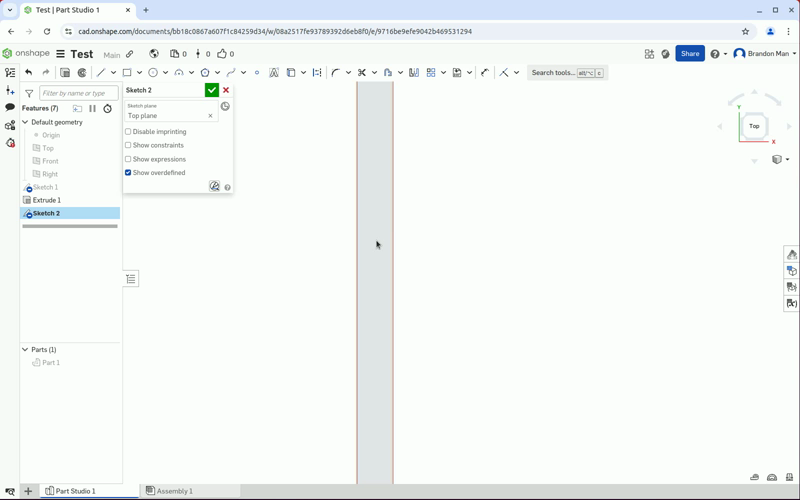
scroll(6)
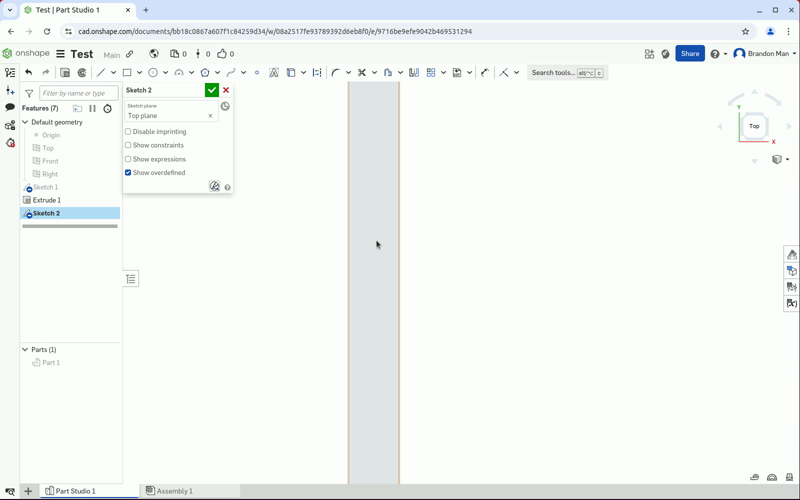
scroll(6)
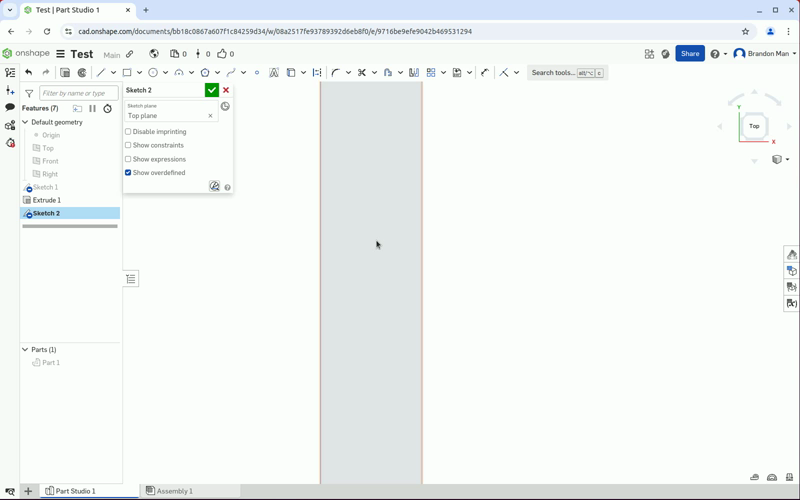
click(376, 240)
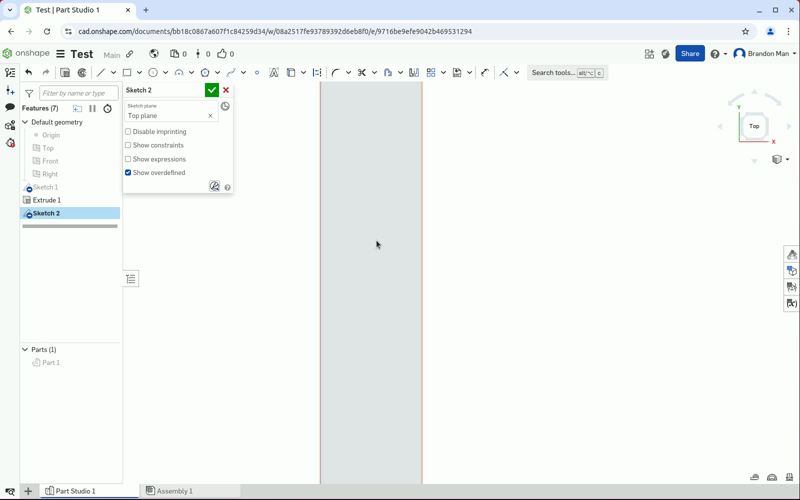
scroll(-6)
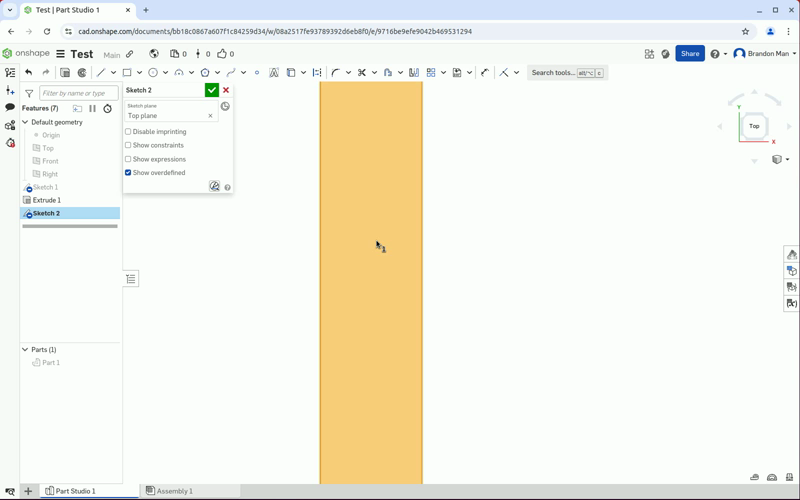
scroll(-6)
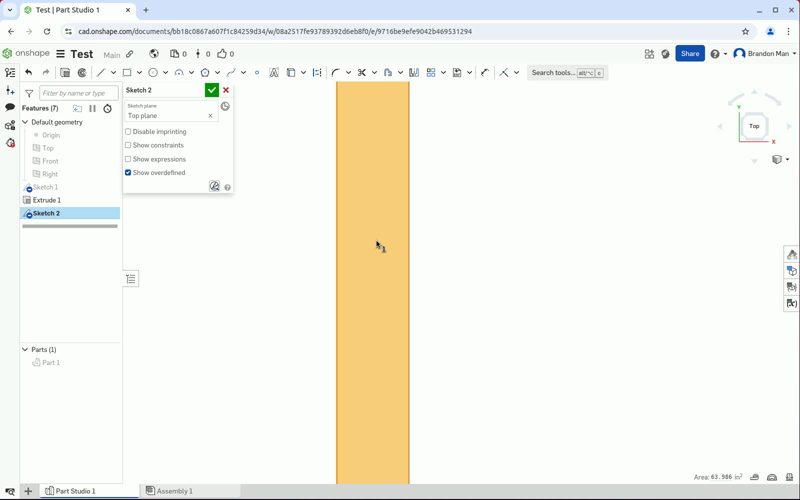
scroll(-6)
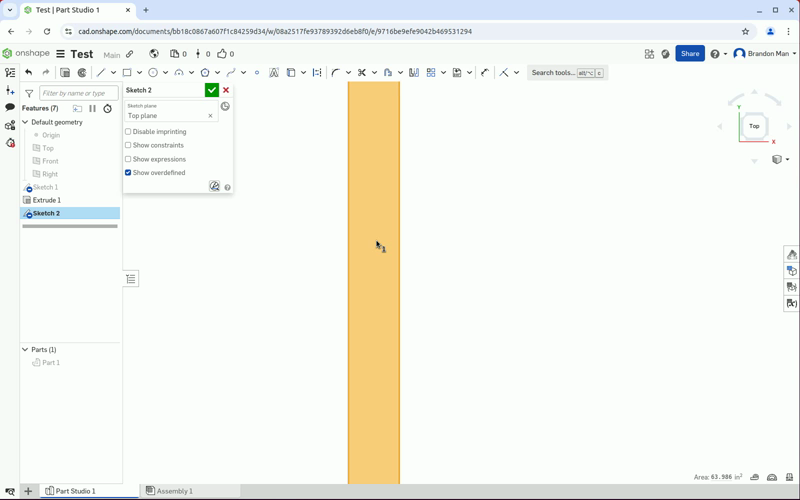
scroll(-6)
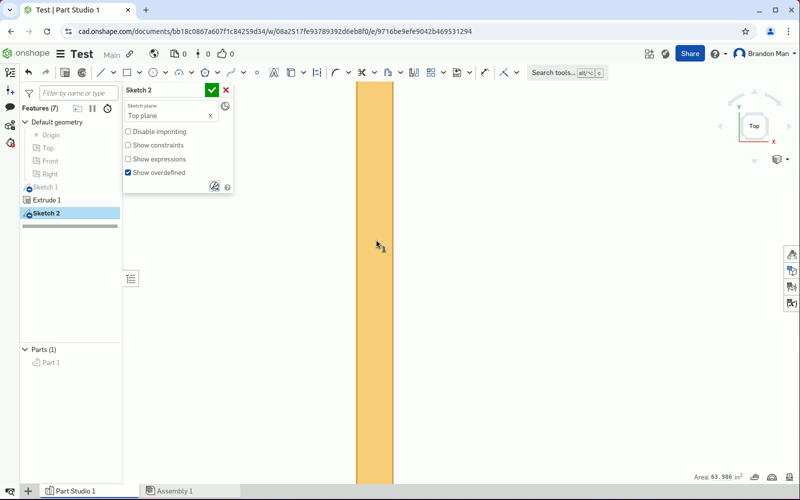
scroll(-6)
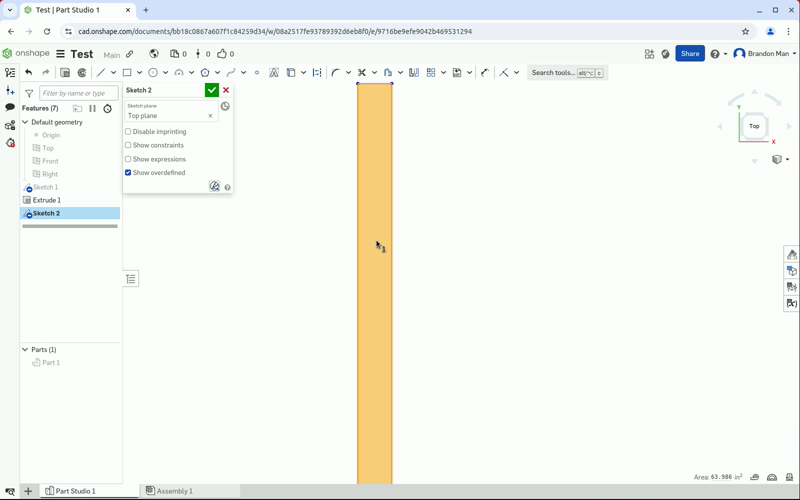
scroll(-6)
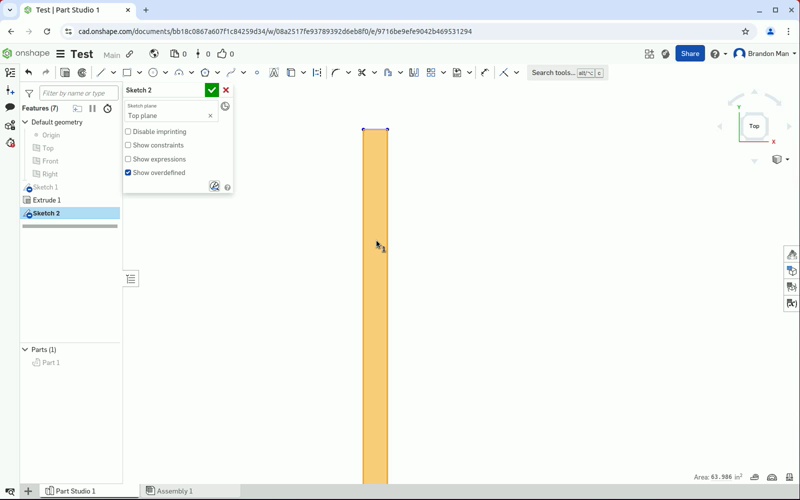
scroll(-6)
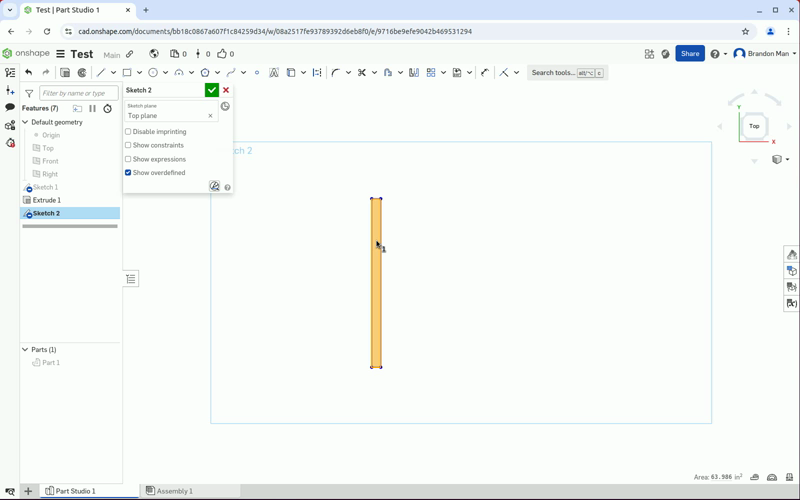
mouse_move(73, 352)
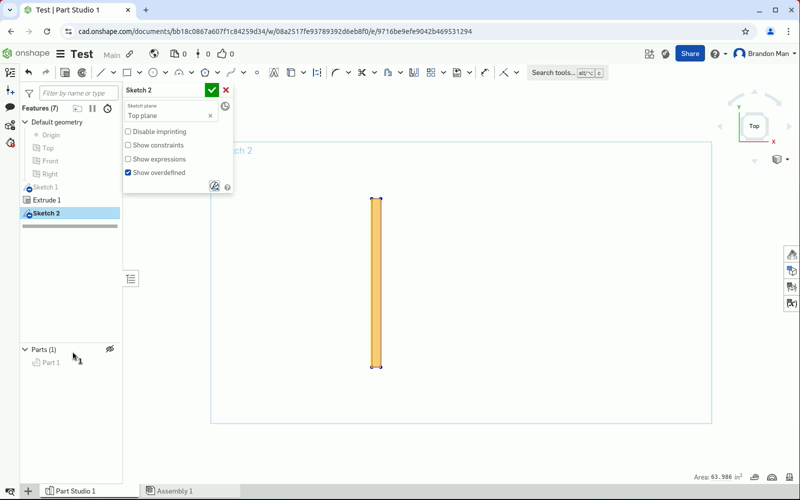
key(shift+y)
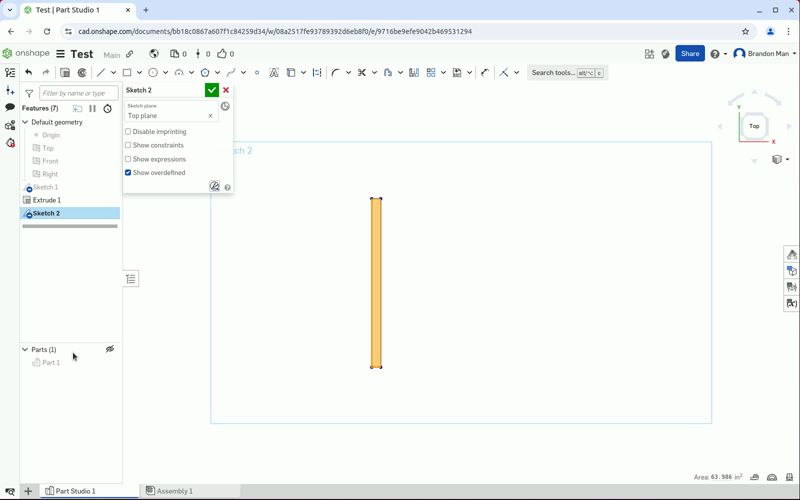
key(shift+e)
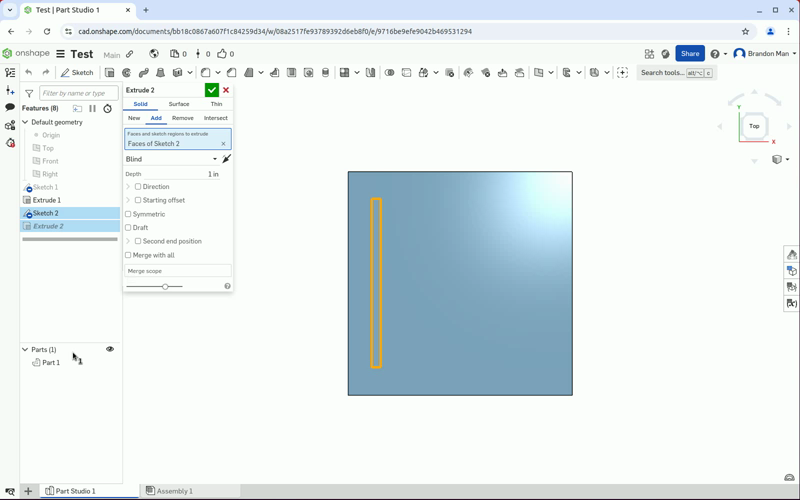
mouse_move(143, 106)
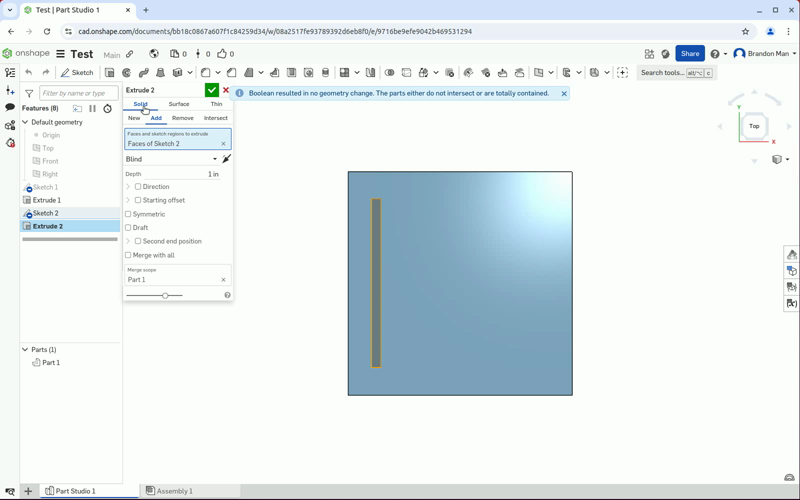
click(143, 106)
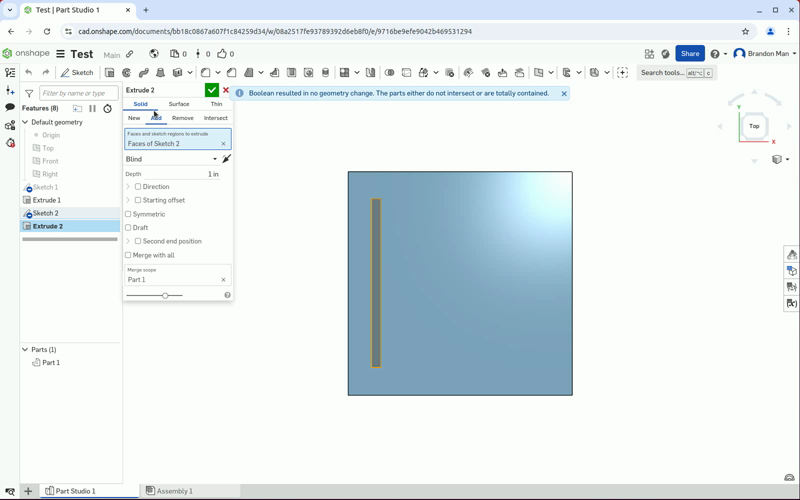
mouse_move(186, 120)
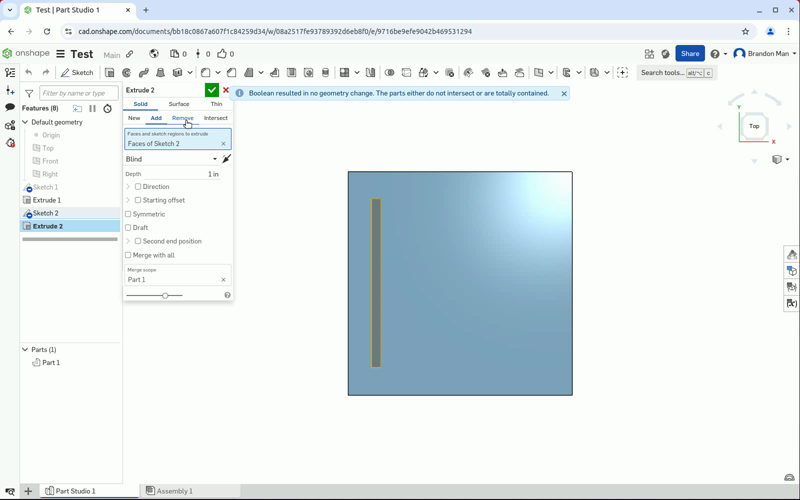
click(186, 120)
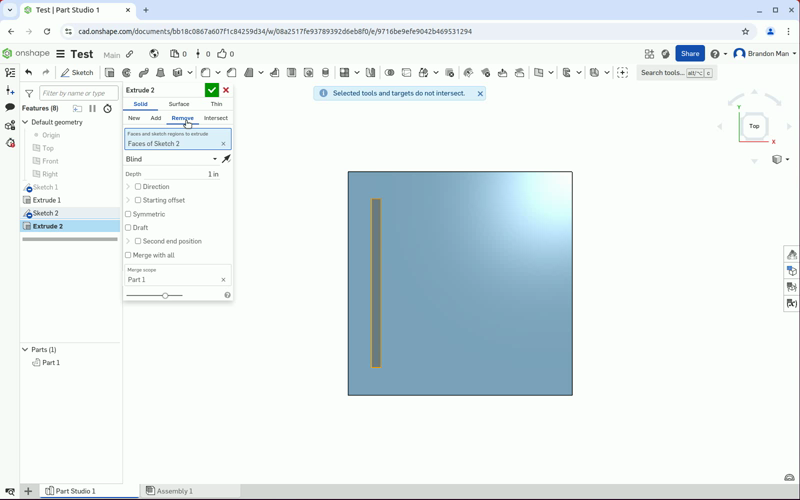
key(tab, 4)
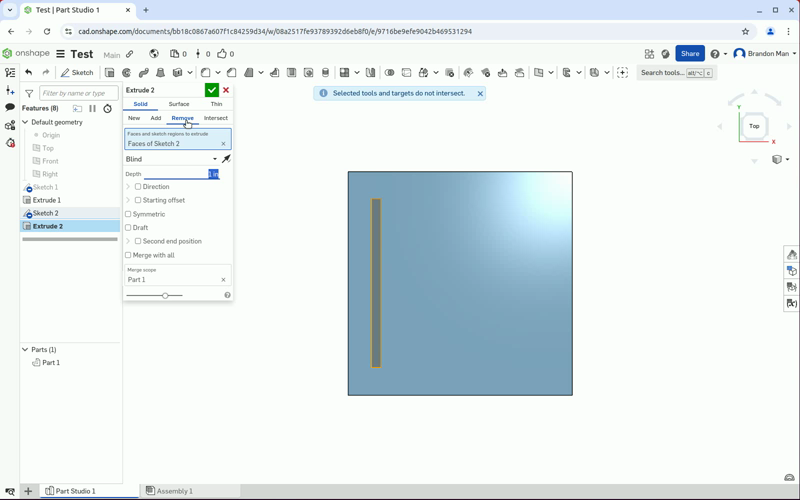
text(2.888)
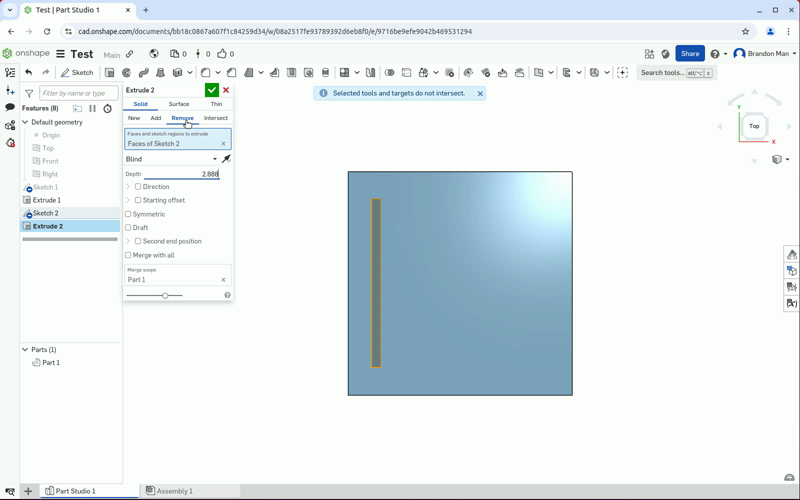
key(tab, 3)
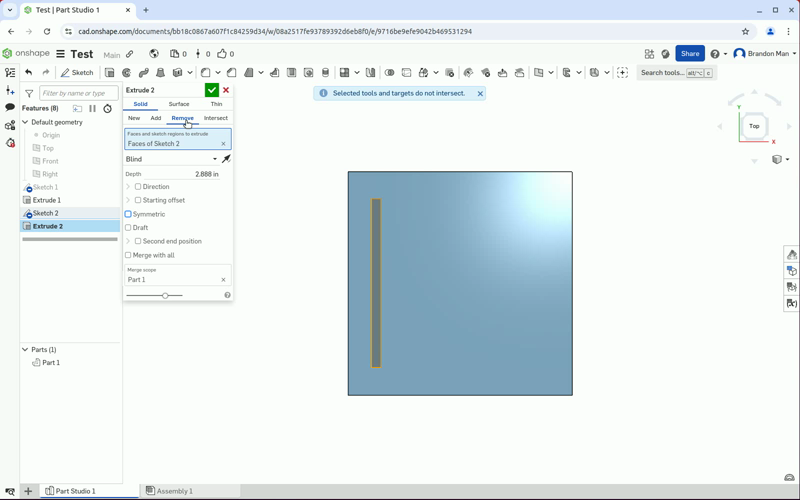
key(space)
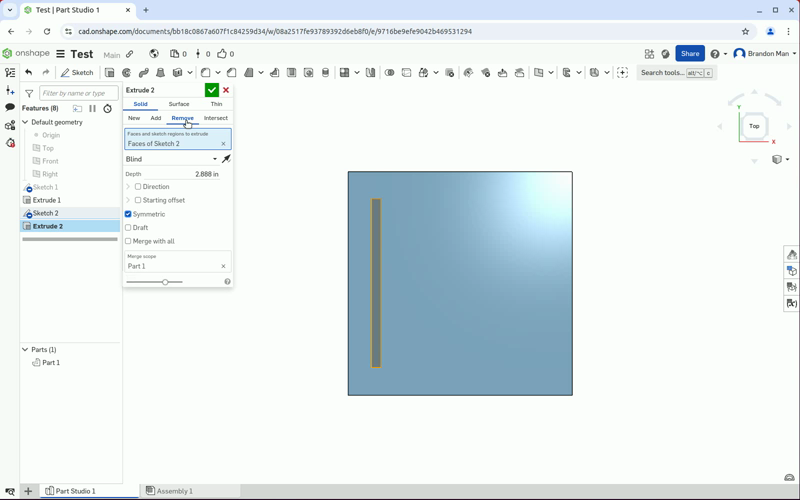
key(tab, 2)
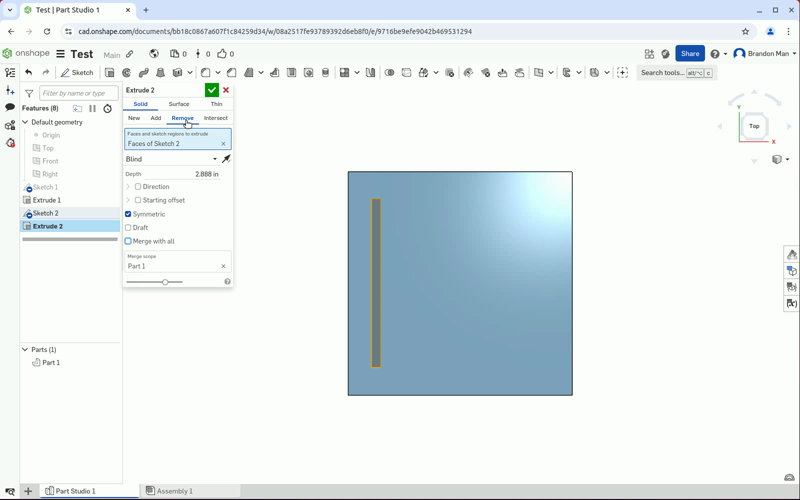
key(space)
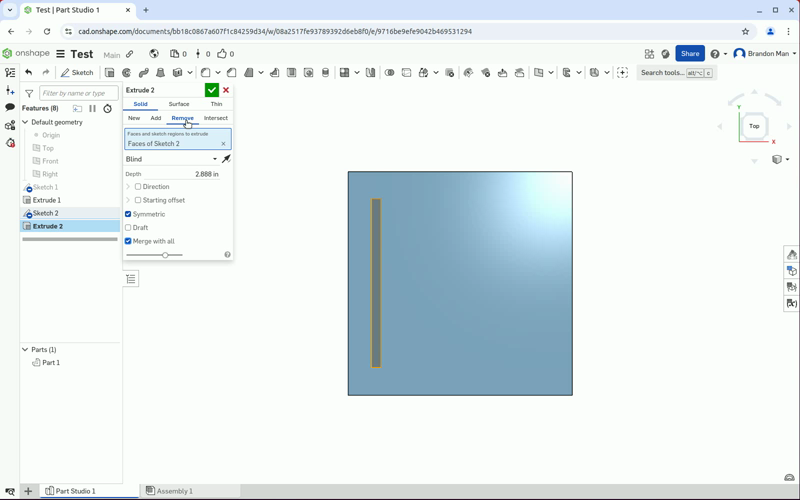
key(enter)
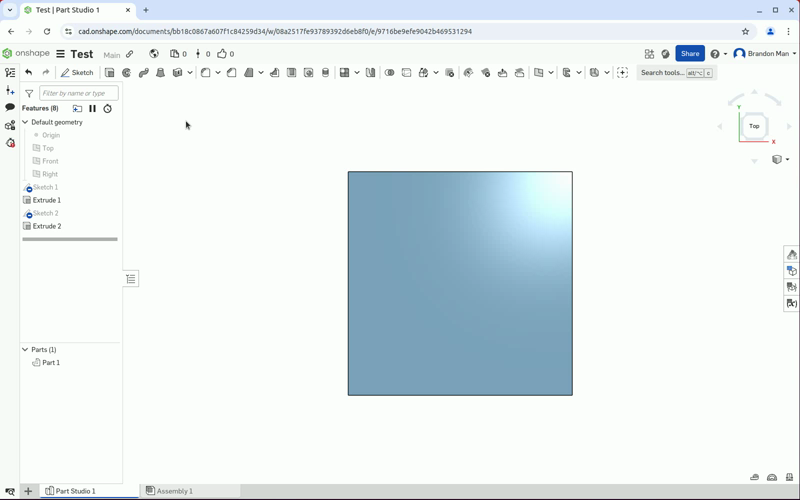
key(shift+h)
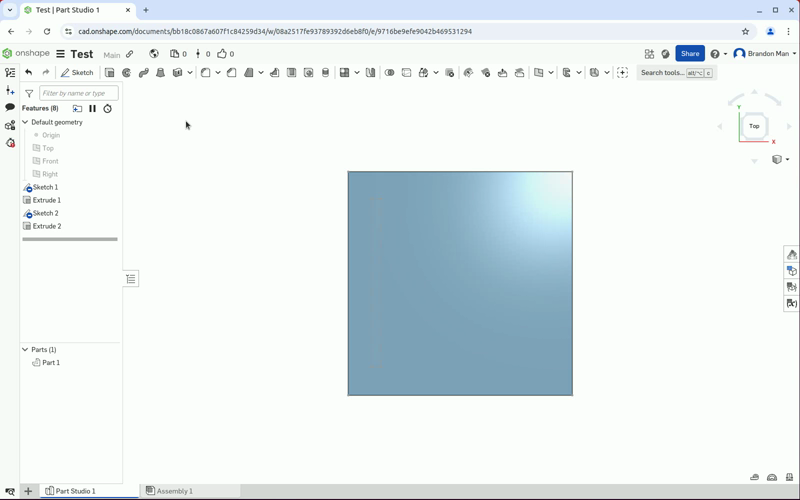
key(shift+h)
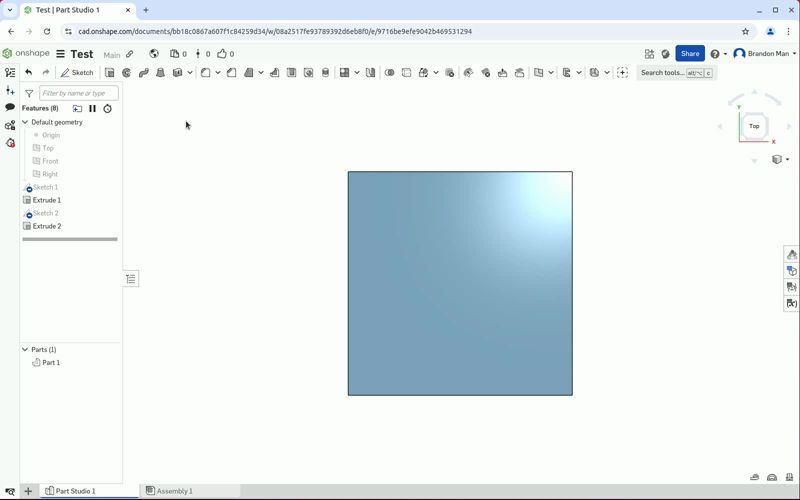
mouse_move(73, 189)
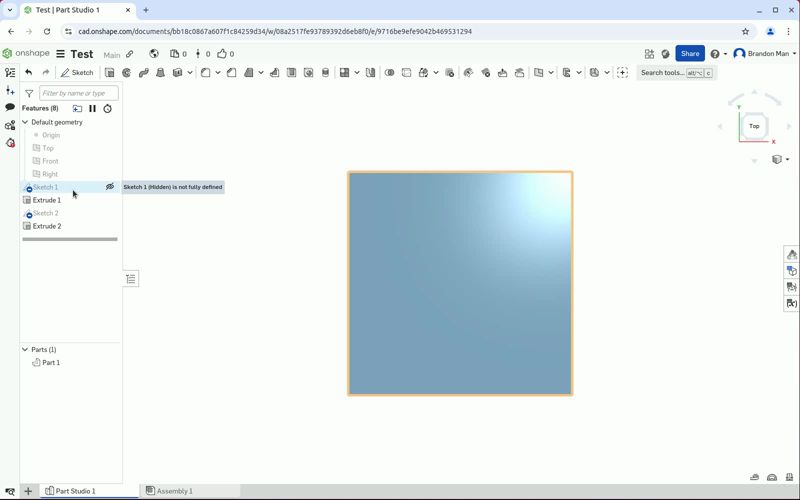
click(73, 189)
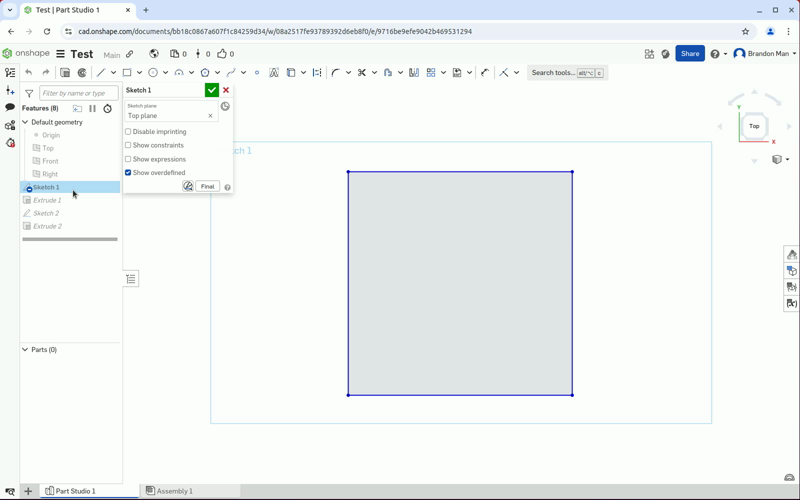
mouse_move(229, 92)
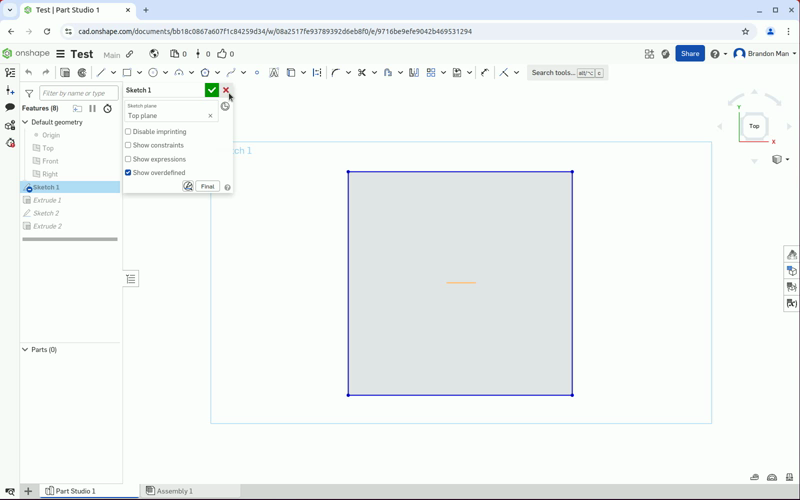
click(229, 92)
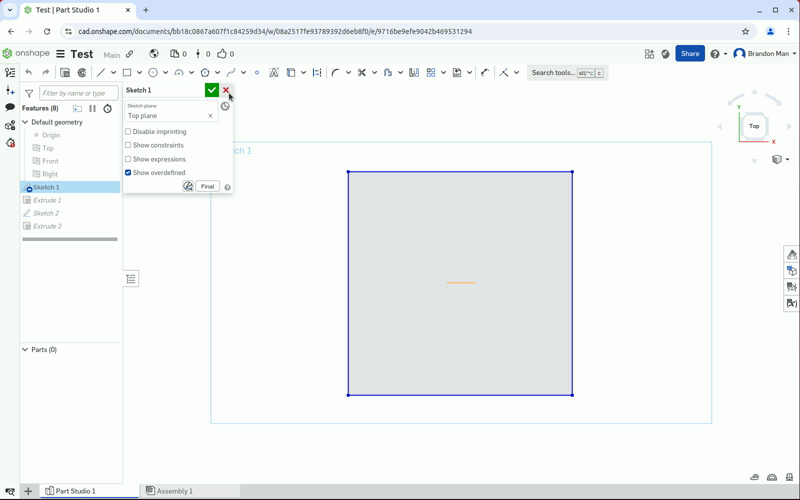
key(shift+s)
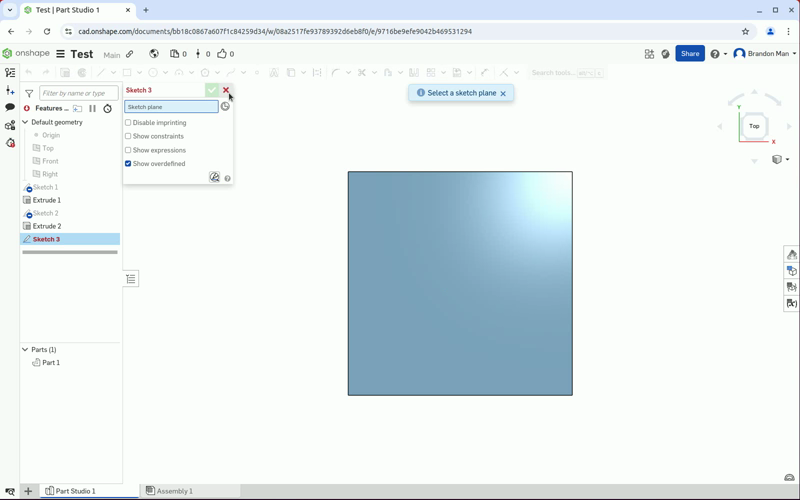
mouse_move(73, 150)
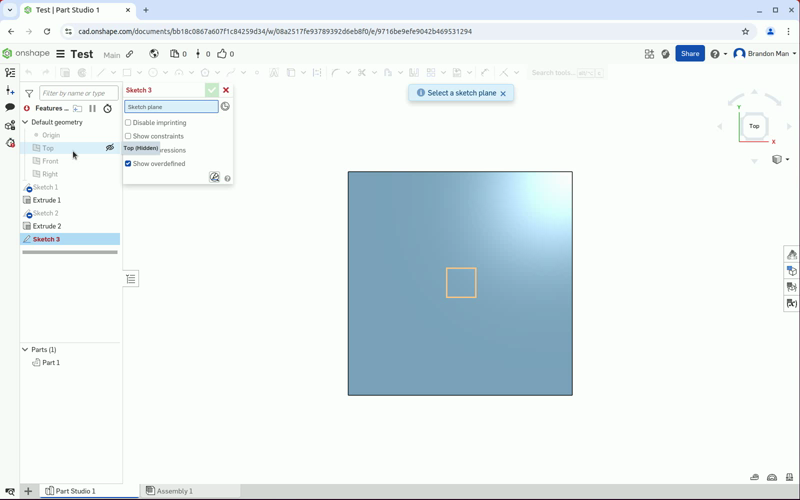
click(73, 150)
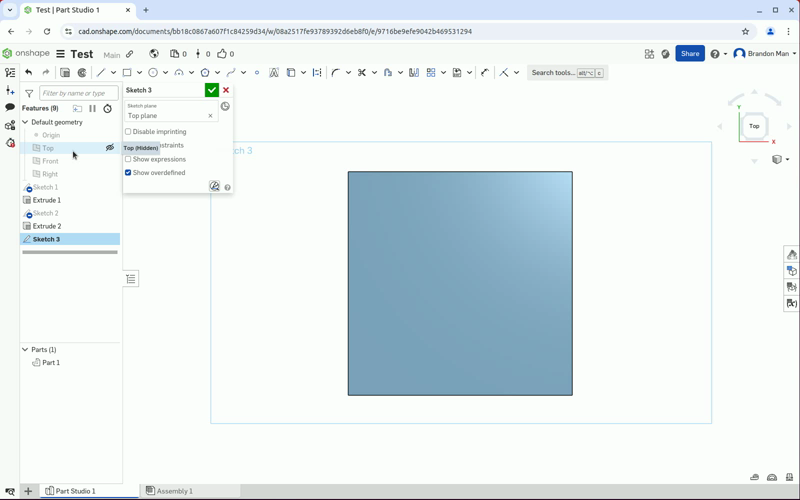
mouse_move(73, 352)
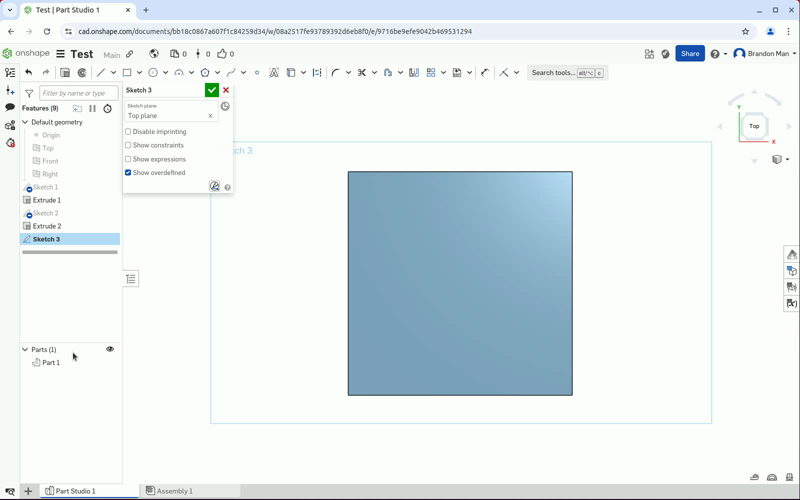
key(y)
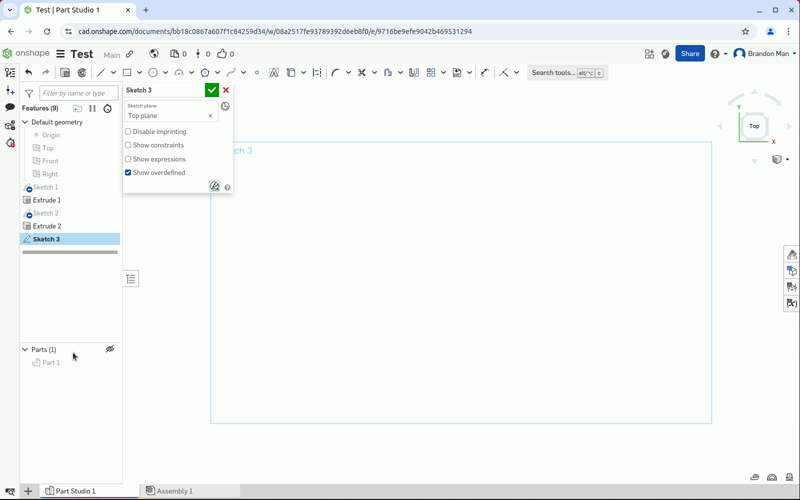
key(l)
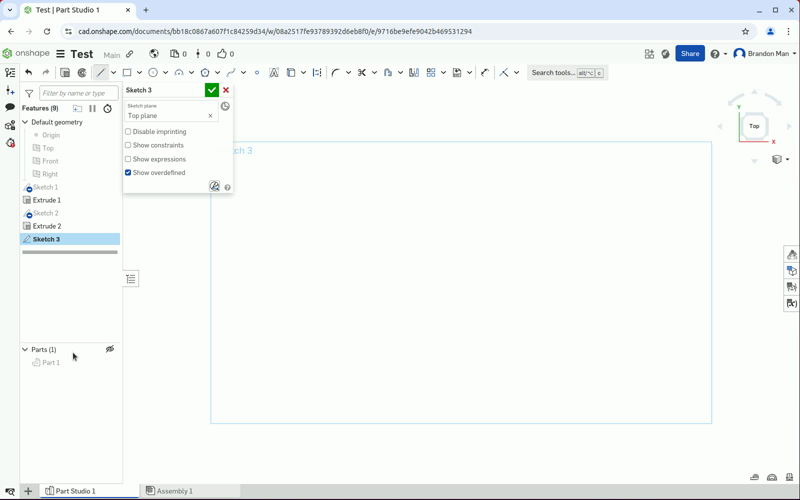
key_down(shift)
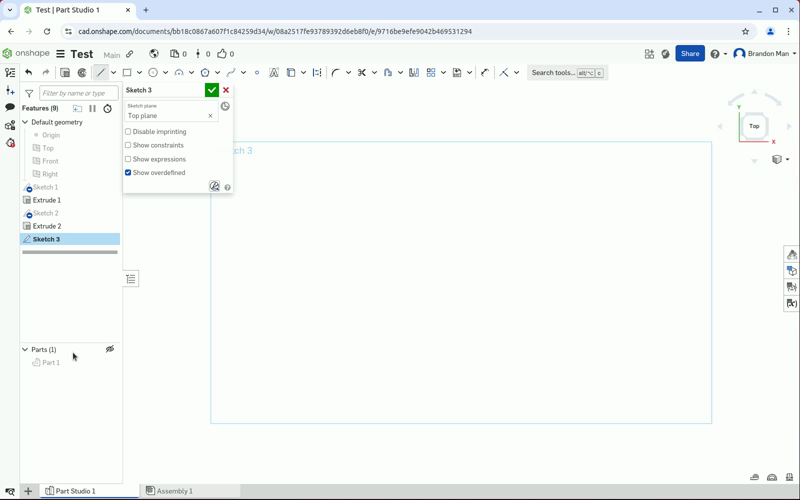
mouse_move(371, 367)
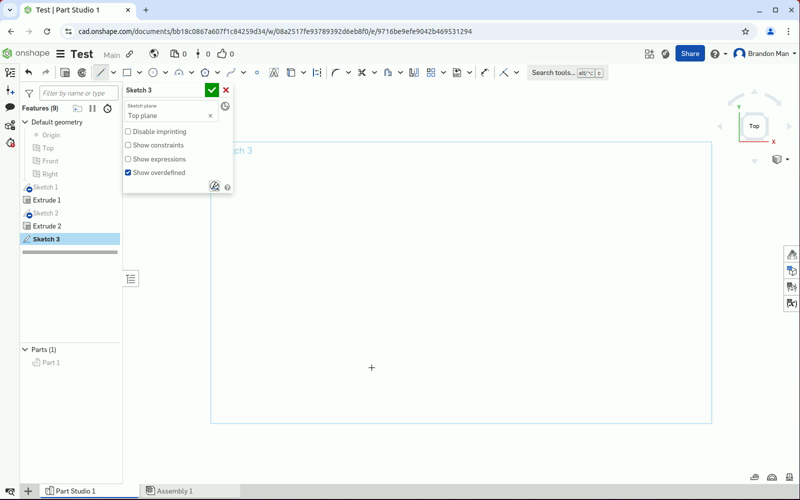
click(371, 367)
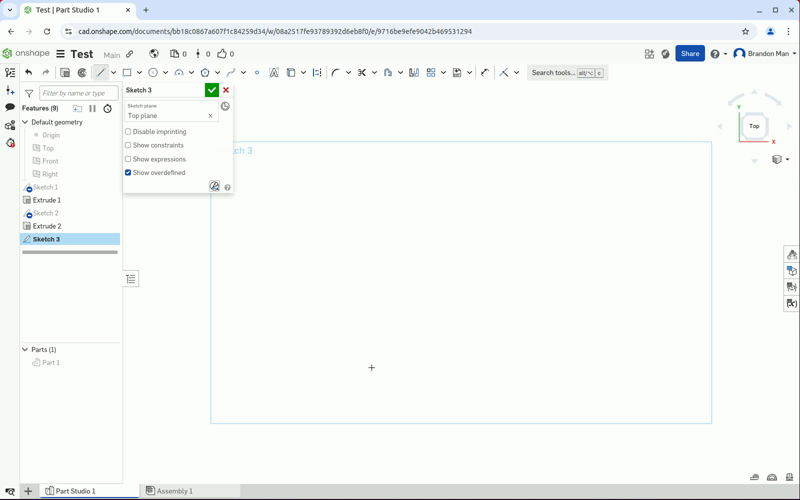
key_up(shift)
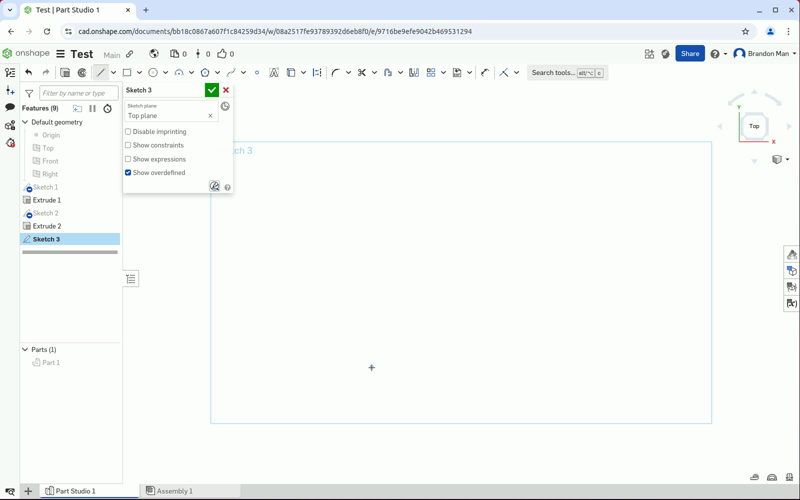
key_down(shift)
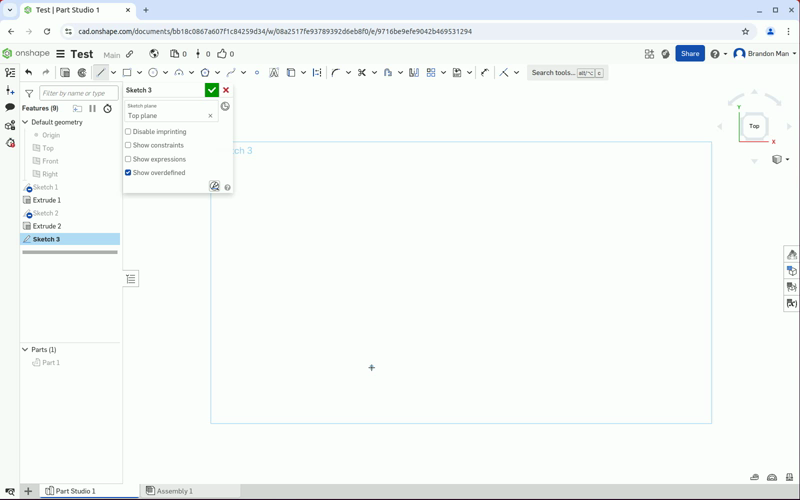
mouse_move(401, 367)
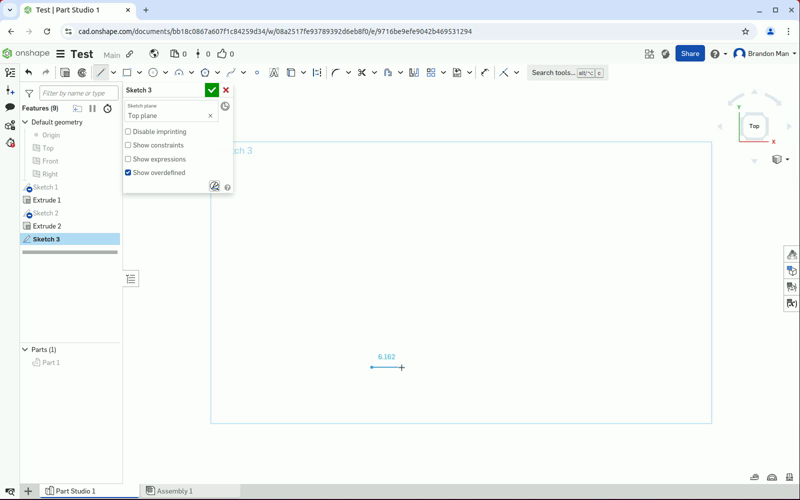
mouse_move(380, 367)
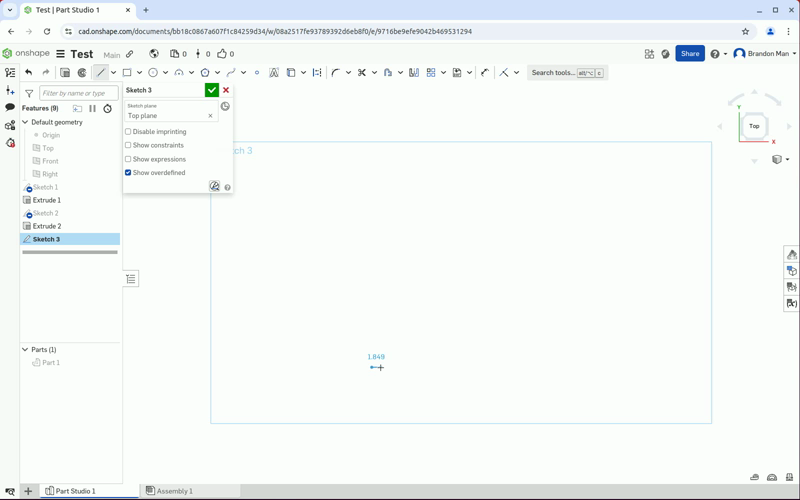
click(380, 367)
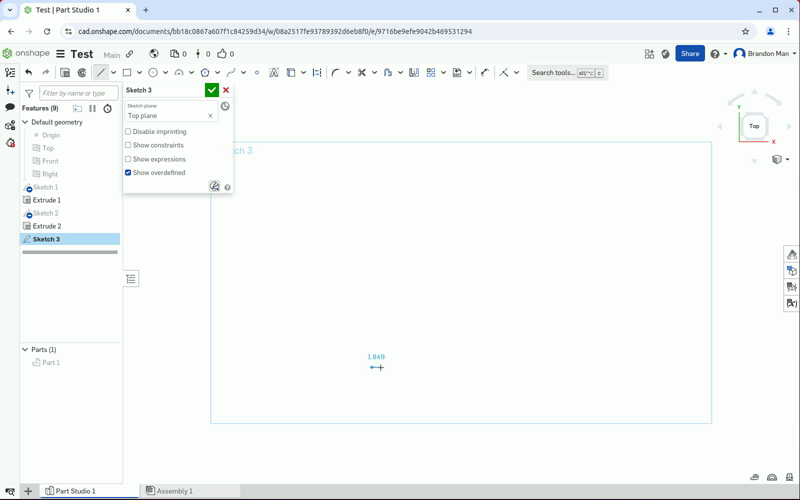
key_up(shift)
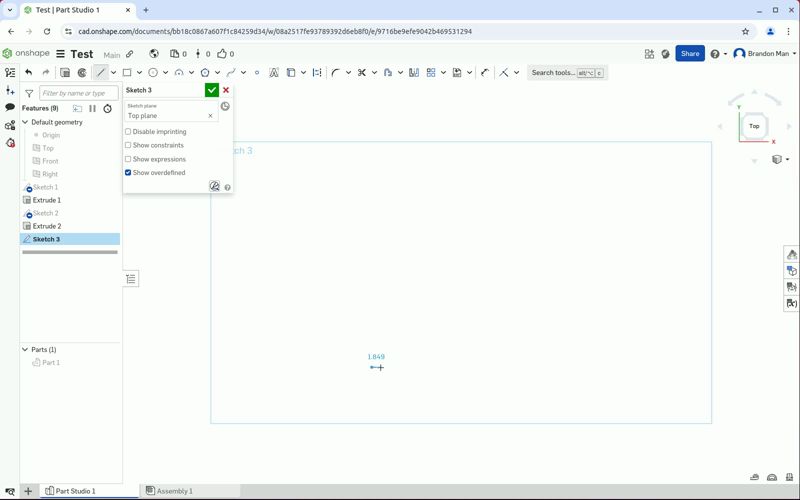
key_down(shift)
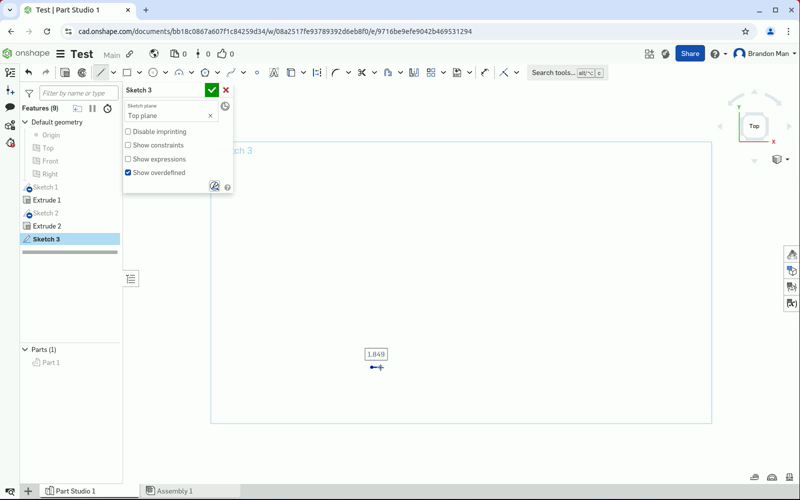
mouse_move(380, 198)
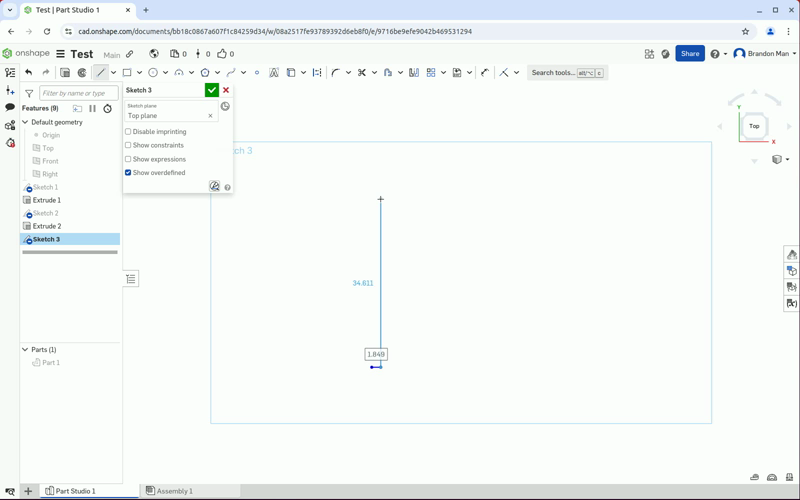
click(380, 198)
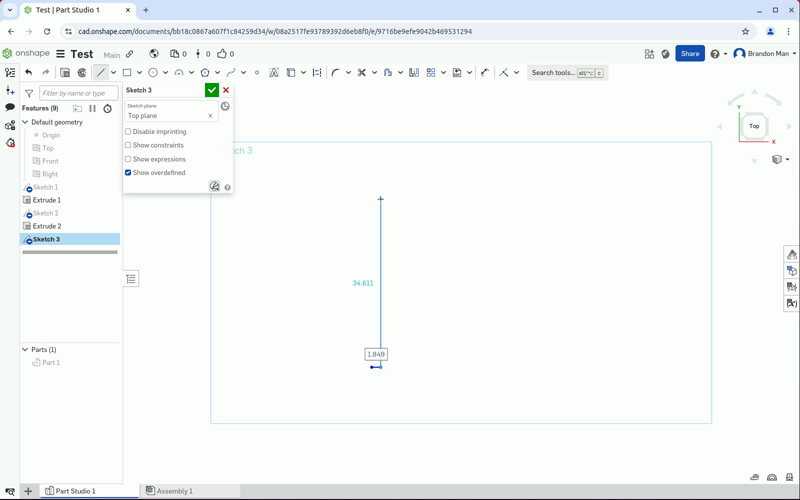
key_up(shift)
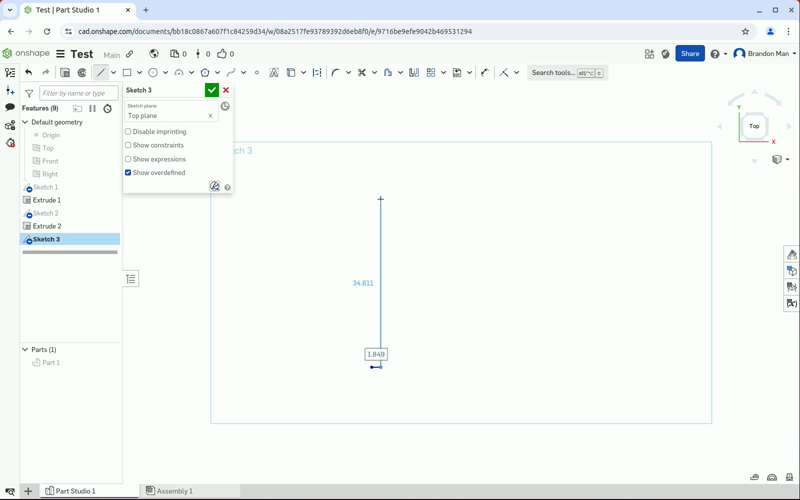
key_down(shift)
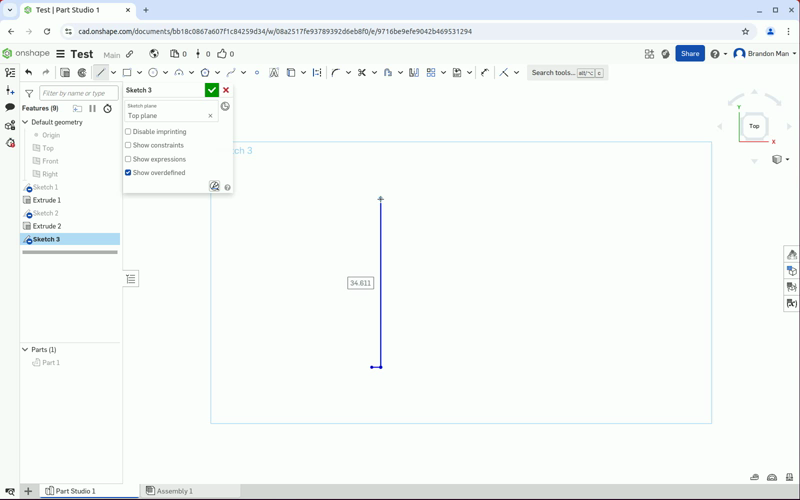
mouse_move(410, 198)
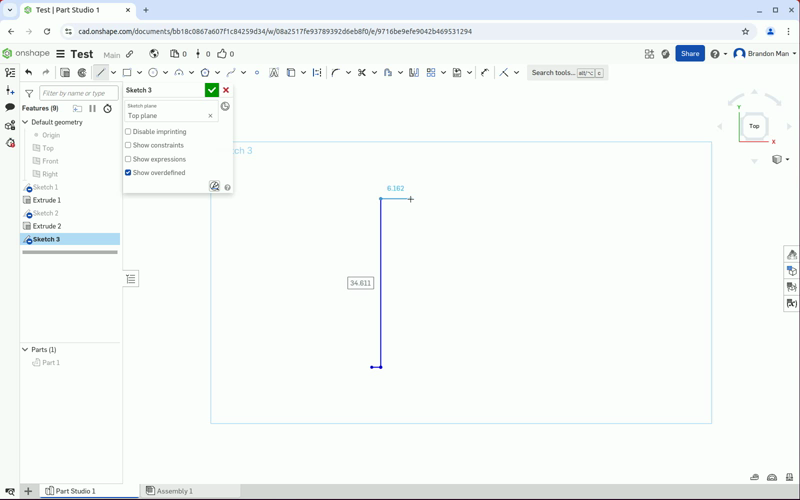
mouse_move(371, 198)
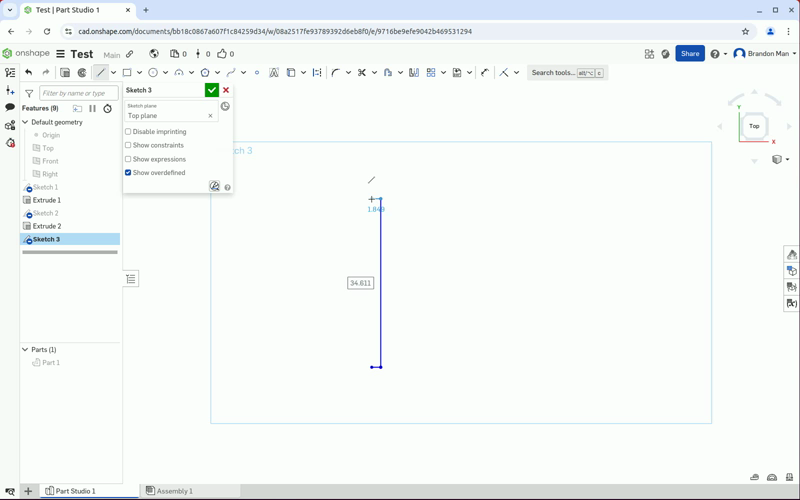
click(371, 198)
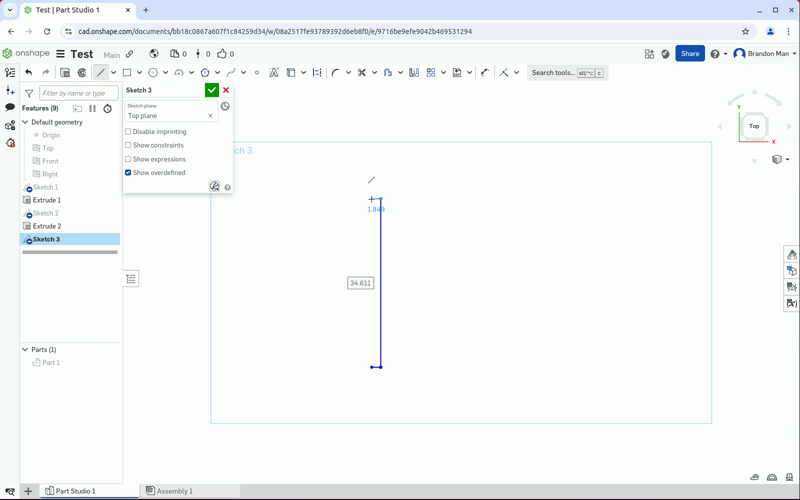
key_up(shift)
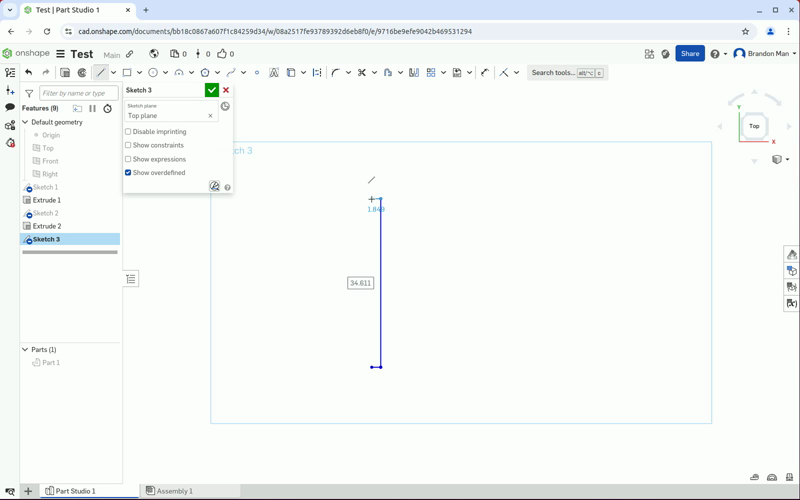
key_down(shift)
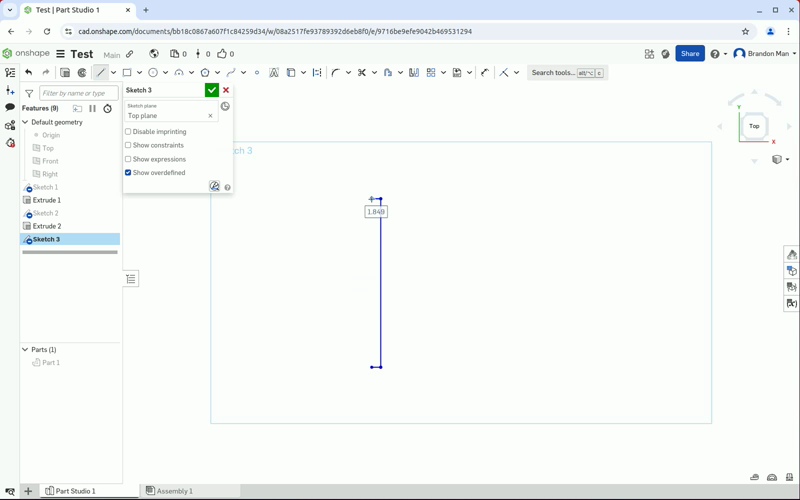
mouse_move(371, 367)
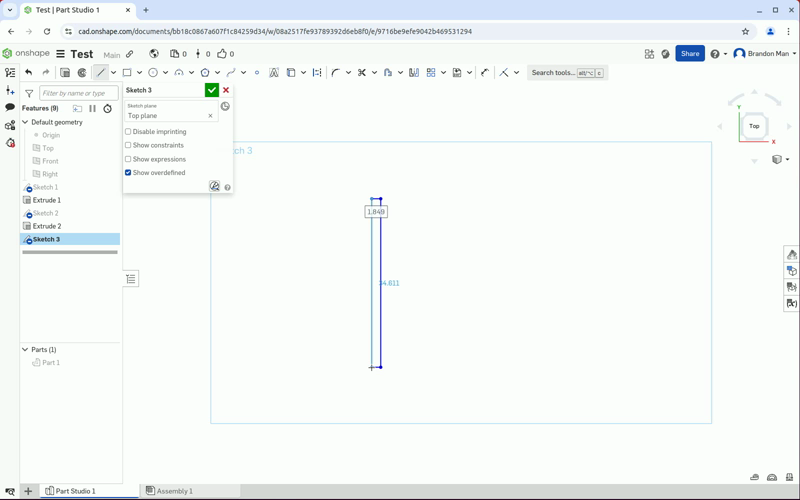
key_up(shift)
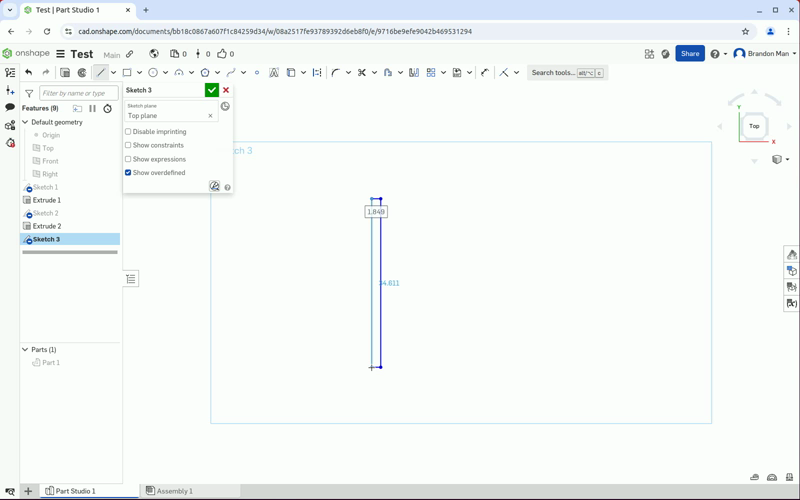
click(371, 367)
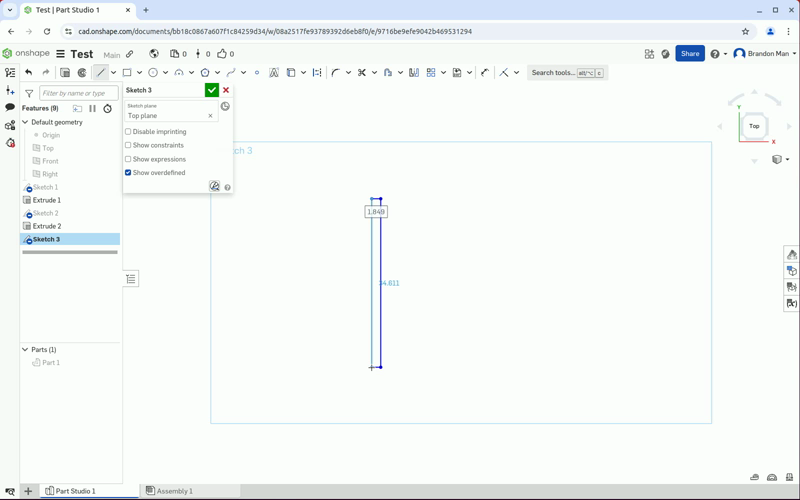
key(esc)
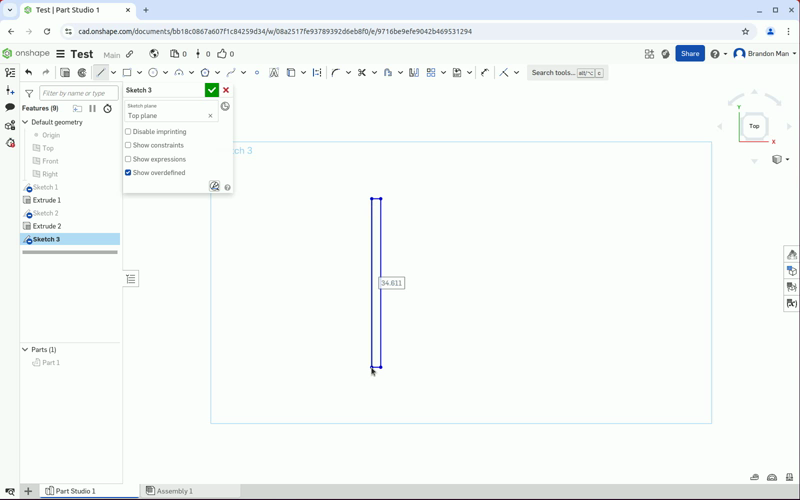
mouse_move(374, 343)
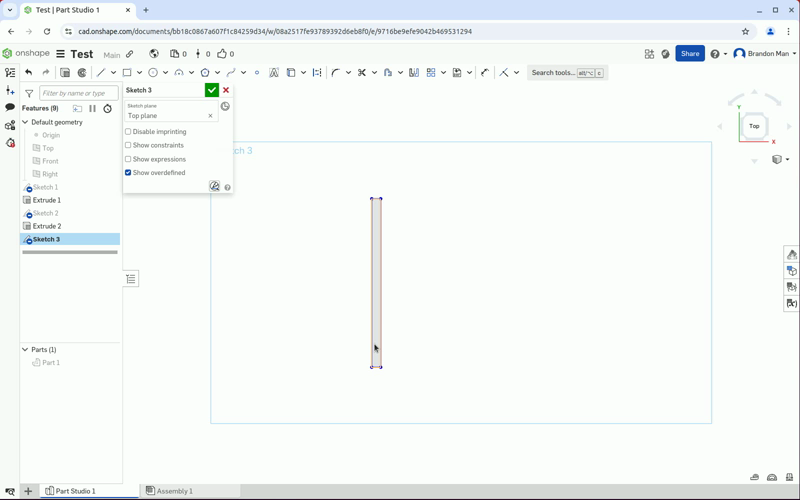
scroll(6)
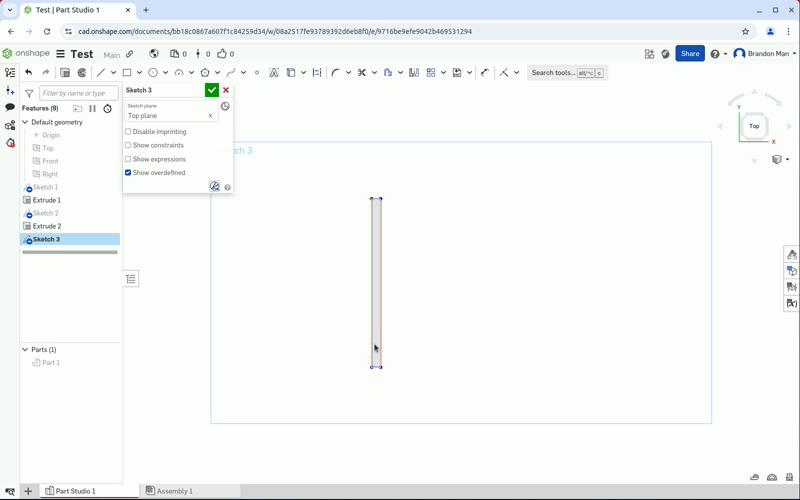
scroll(6)
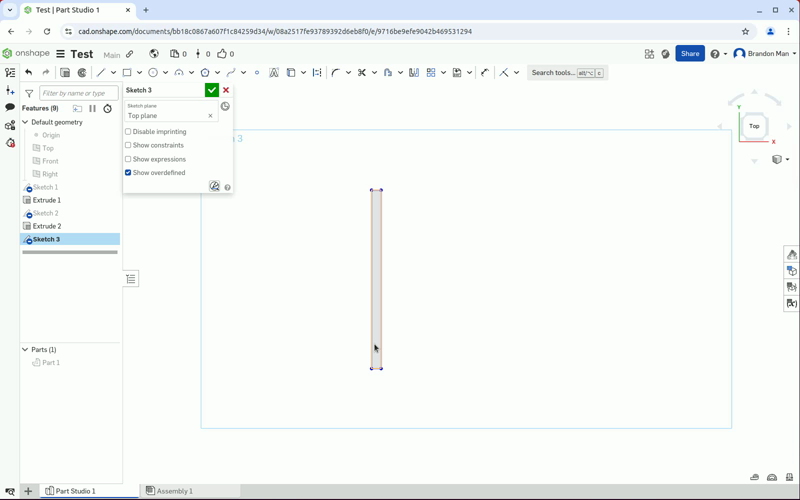
scroll(6)
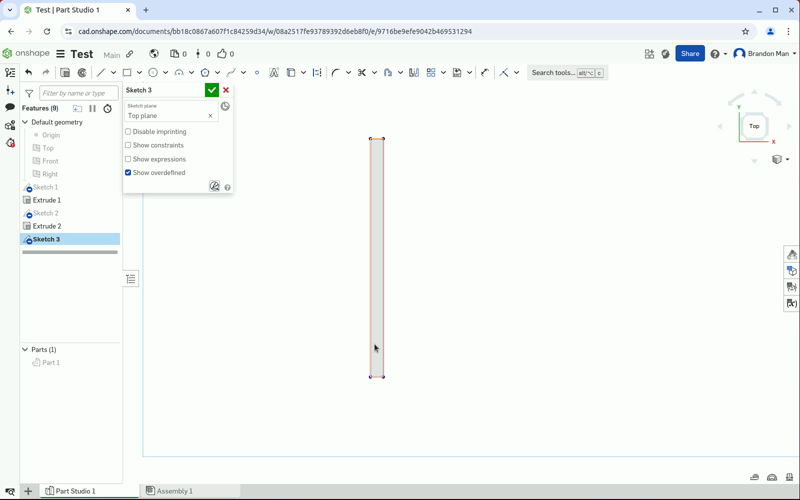
scroll(6)
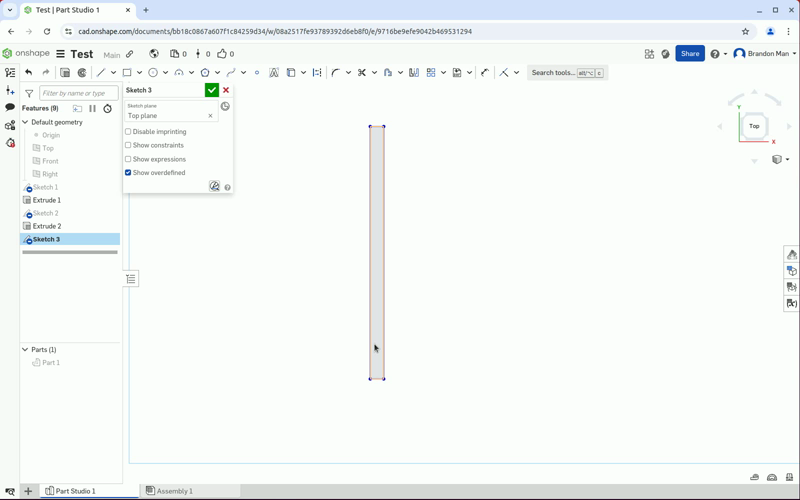
scroll(6)
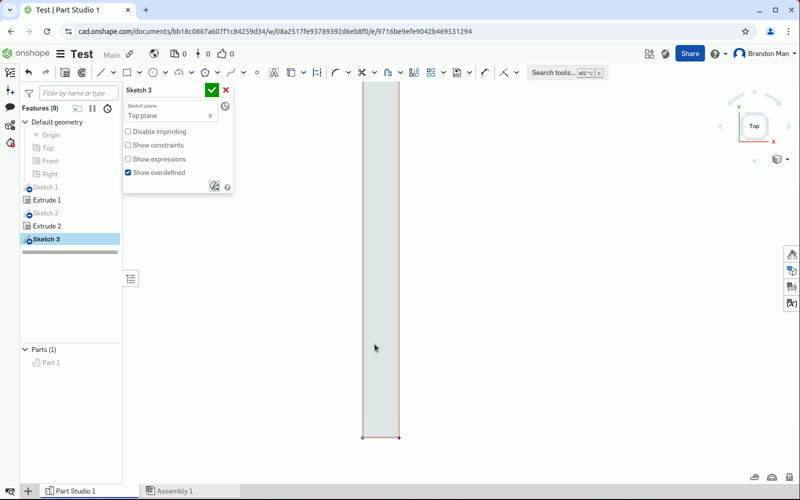
scroll(6)
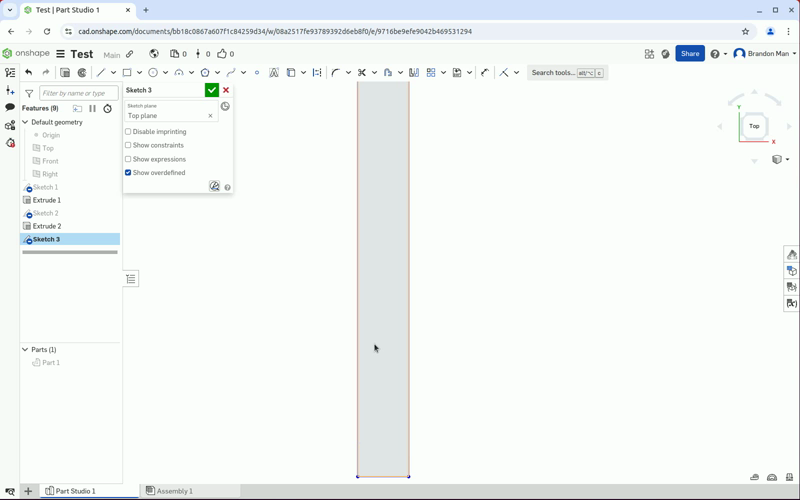
scroll(6)
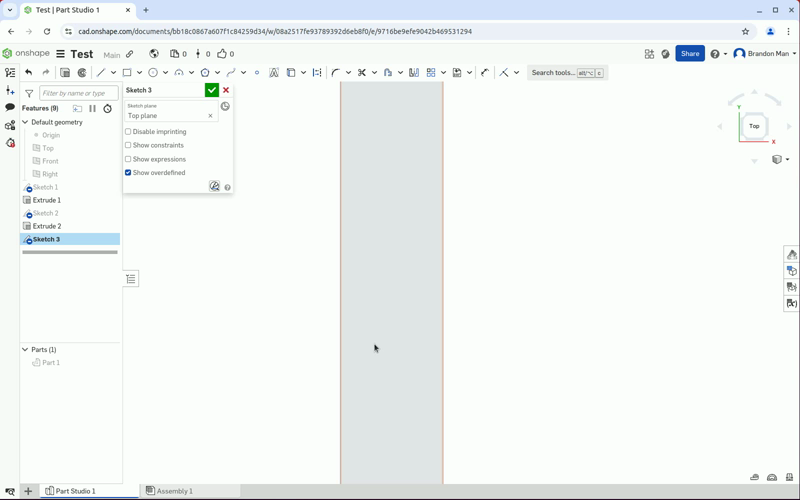
click(374, 343)
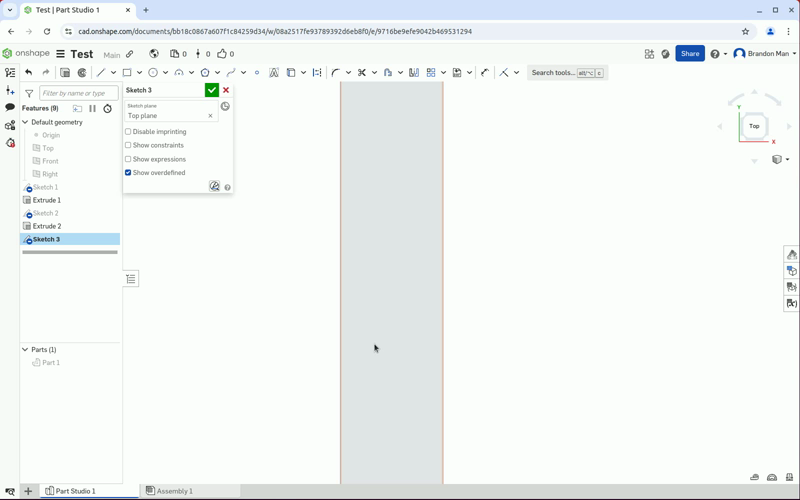
scroll(-6)
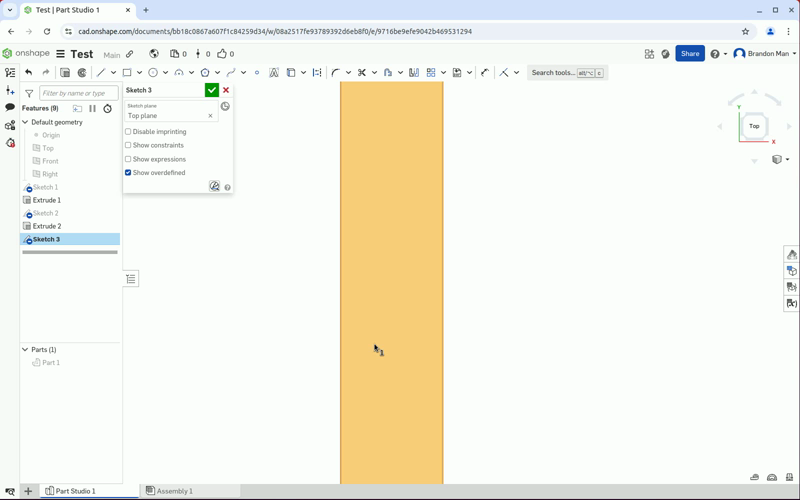
scroll(-6)
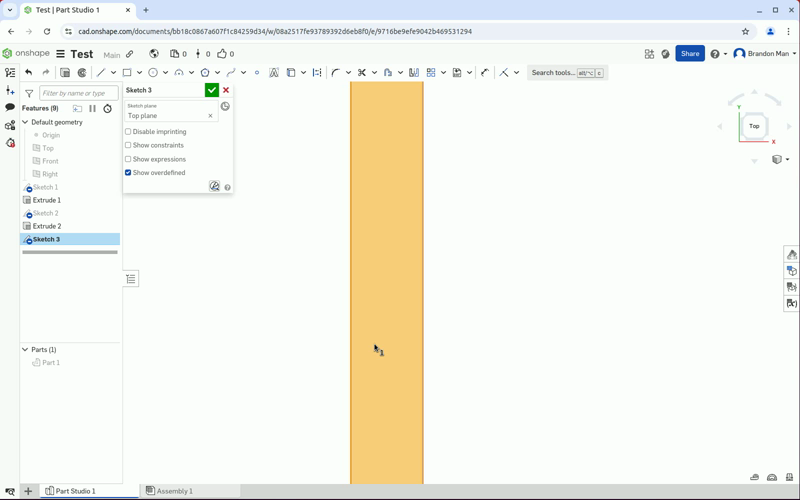
scroll(-6)
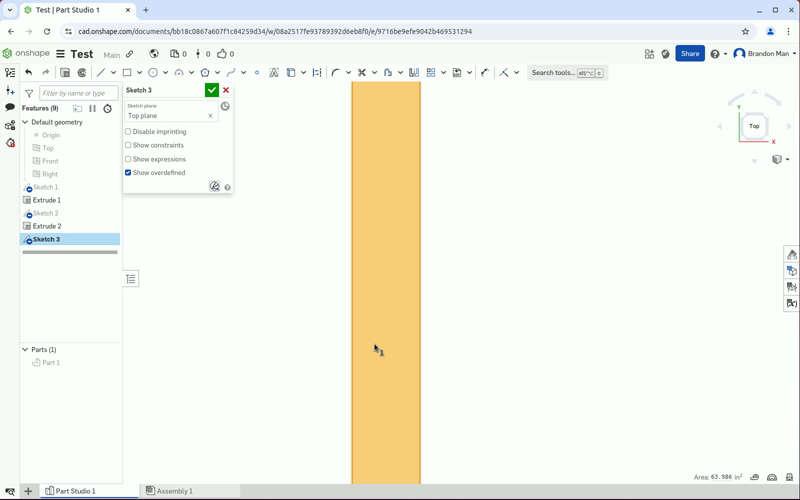
scroll(-6)
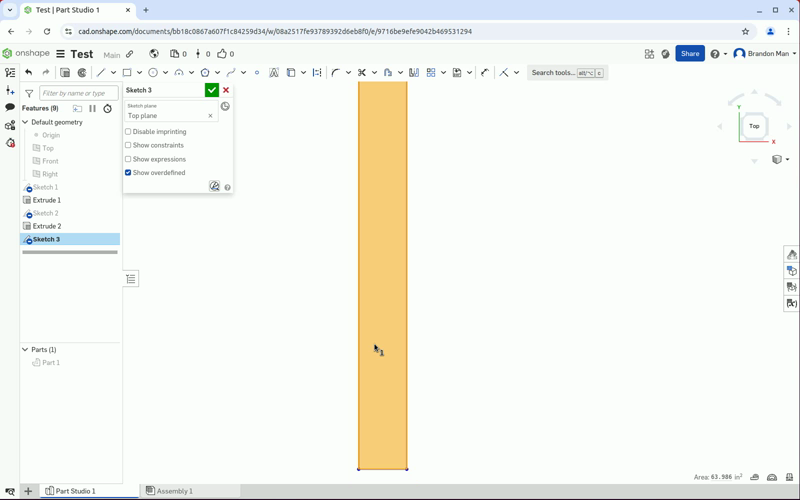
scroll(-6)
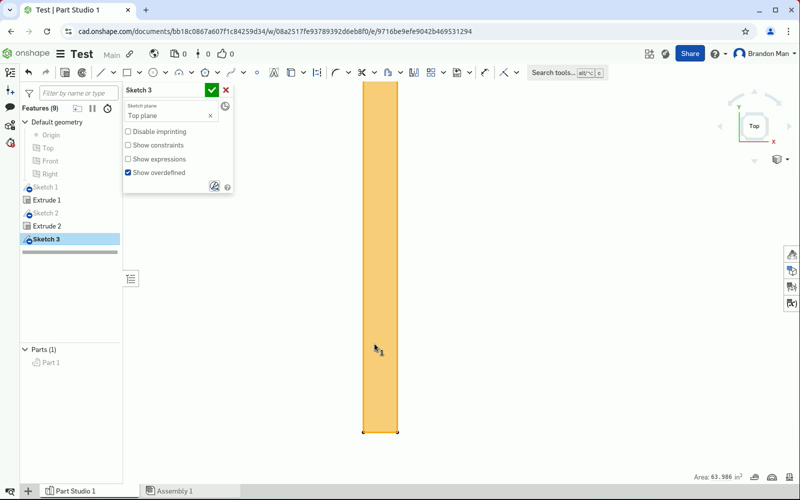
scroll(-6)
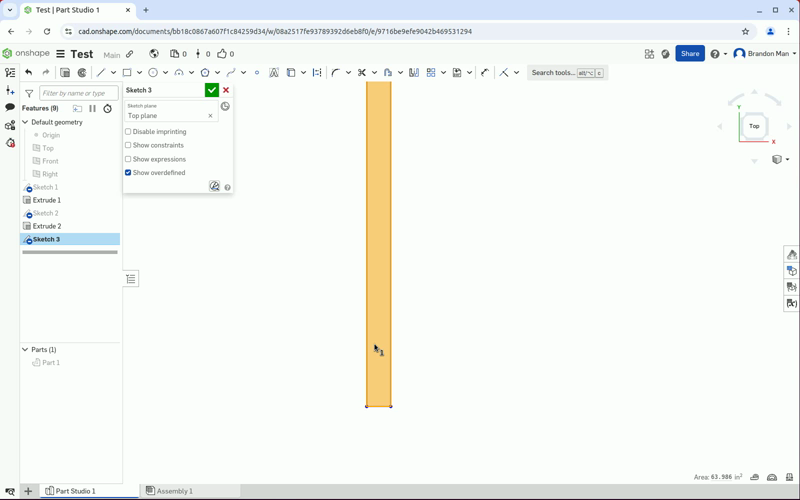
scroll(-6)
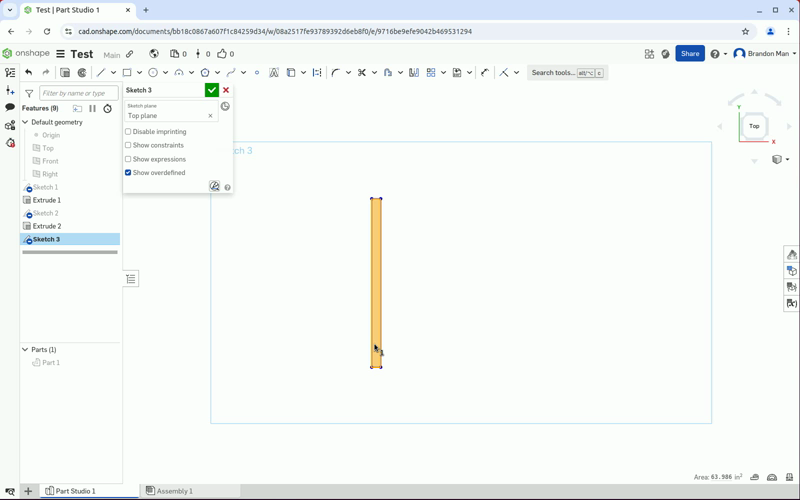
mouse_move(73, 352)
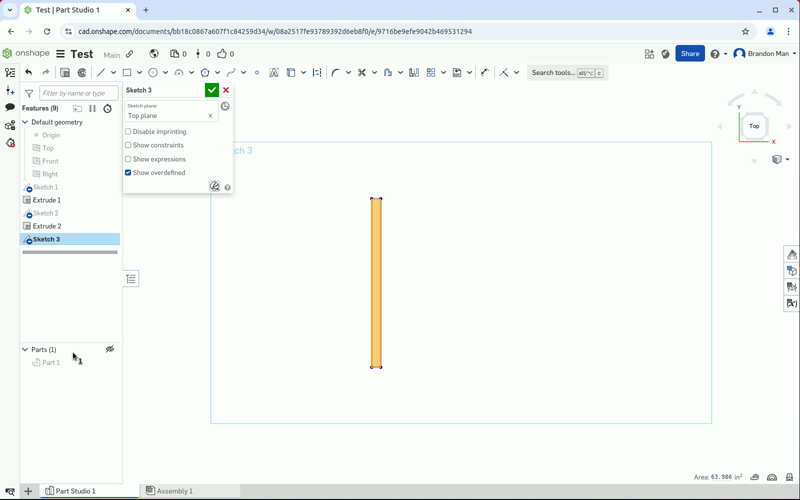
key(shift+y)
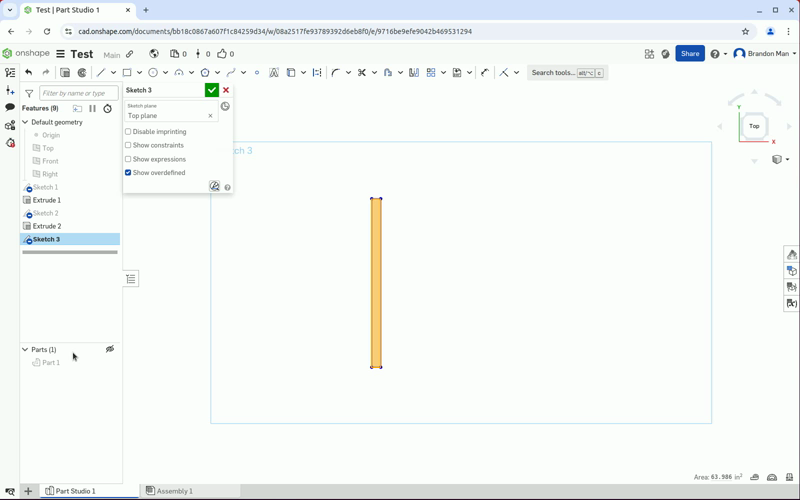
key(shift+e)
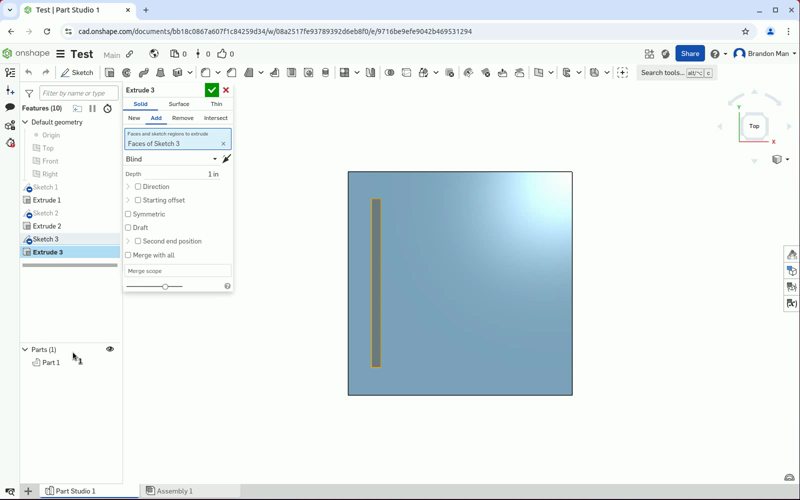
mouse_move(143, 106)
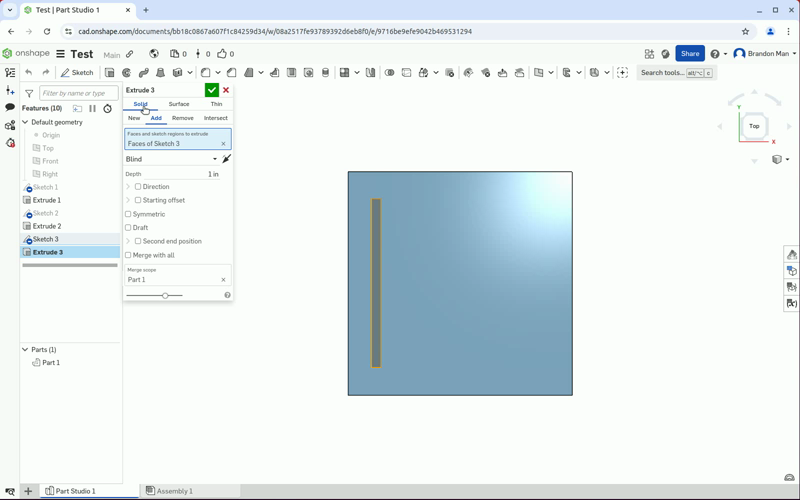
click(143, 106)
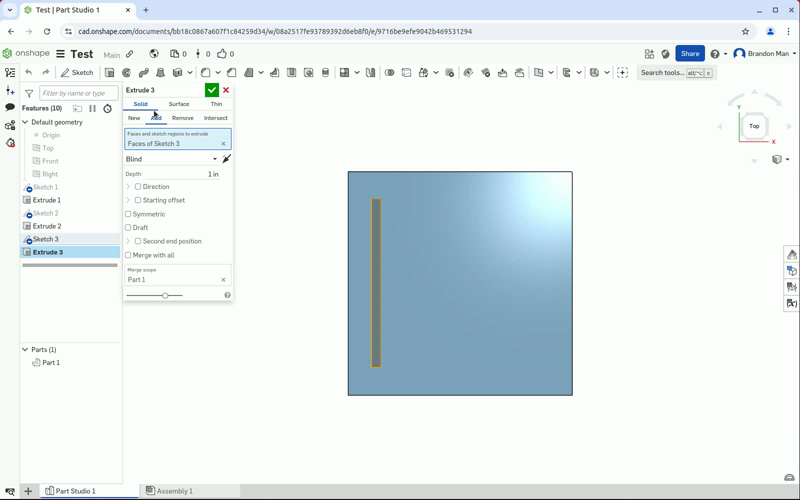
mouse_move(186, 120)
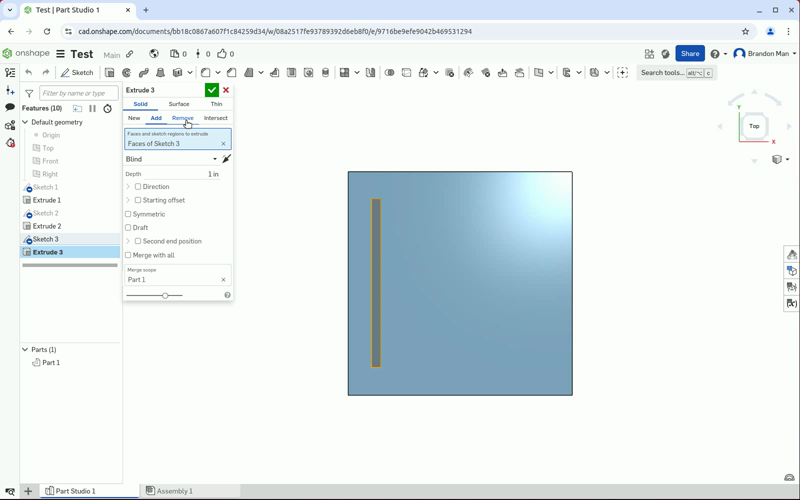
click(186, 120)
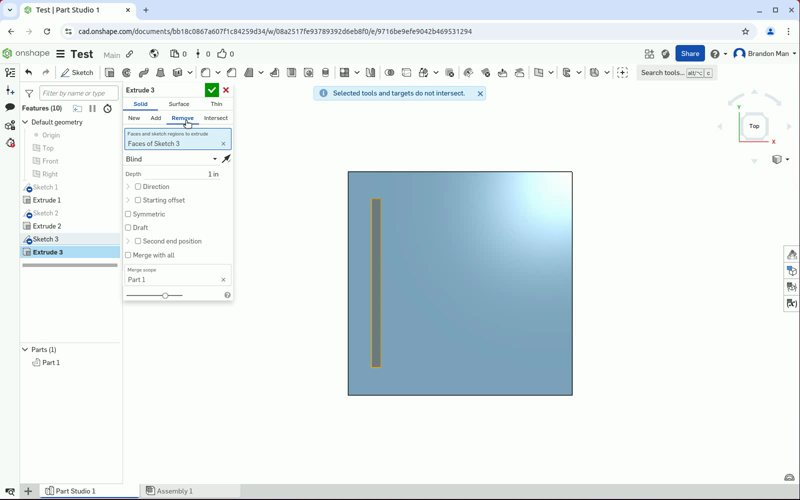
key(tab, 4)
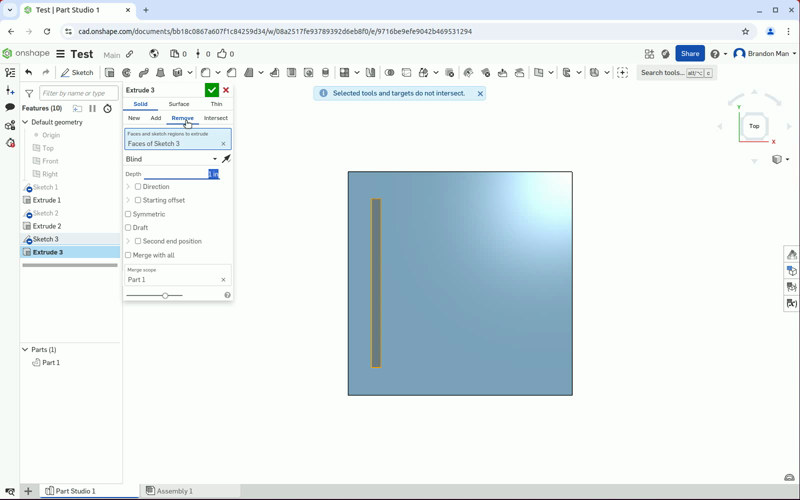
text(2.888)
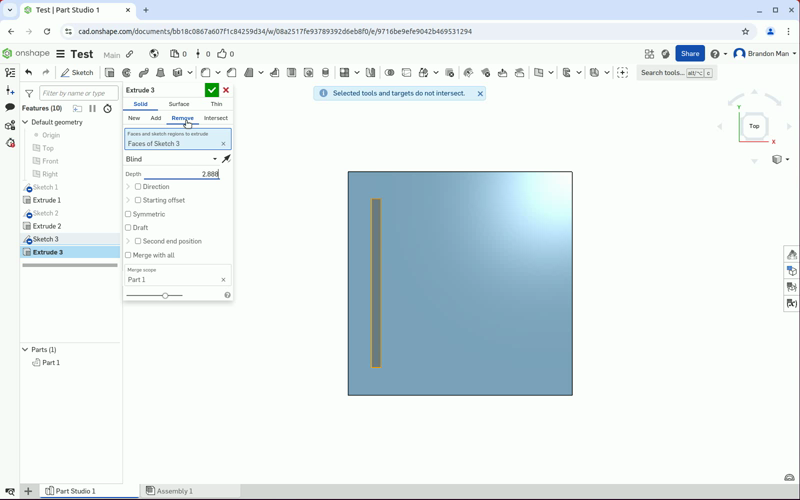
key(tab, 3)
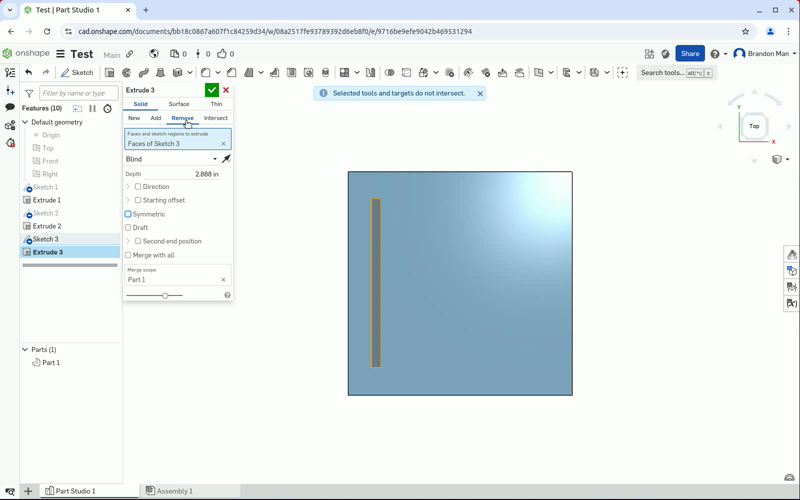
key(space)
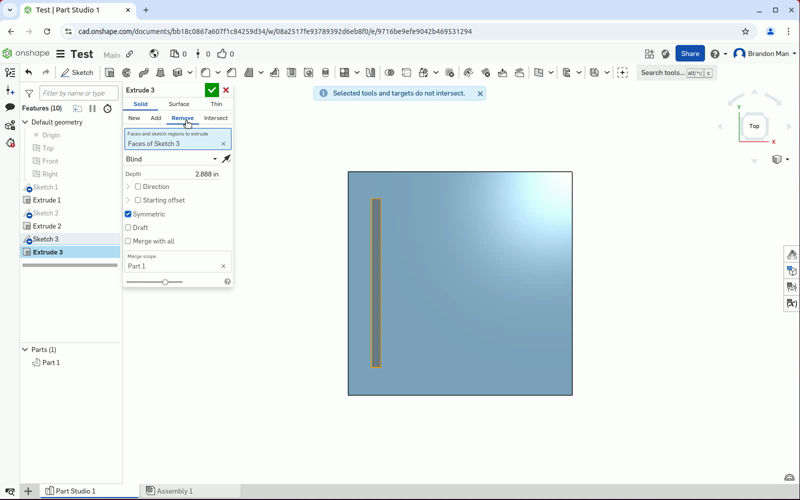
key(tab, 2)
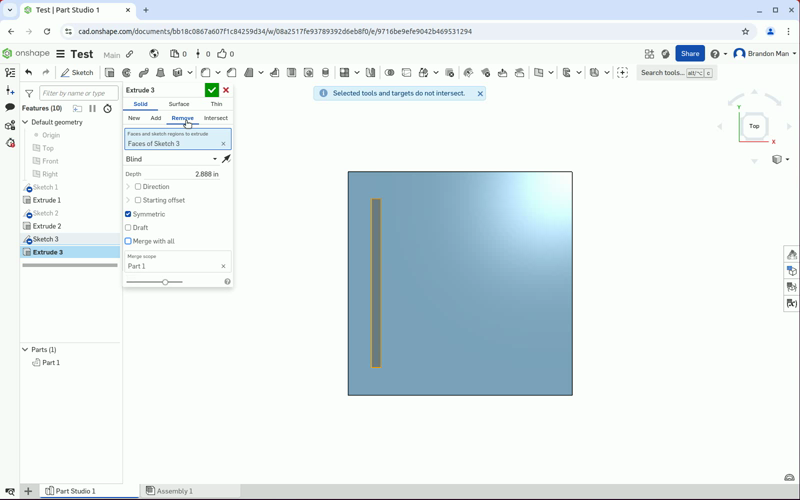
key(space)
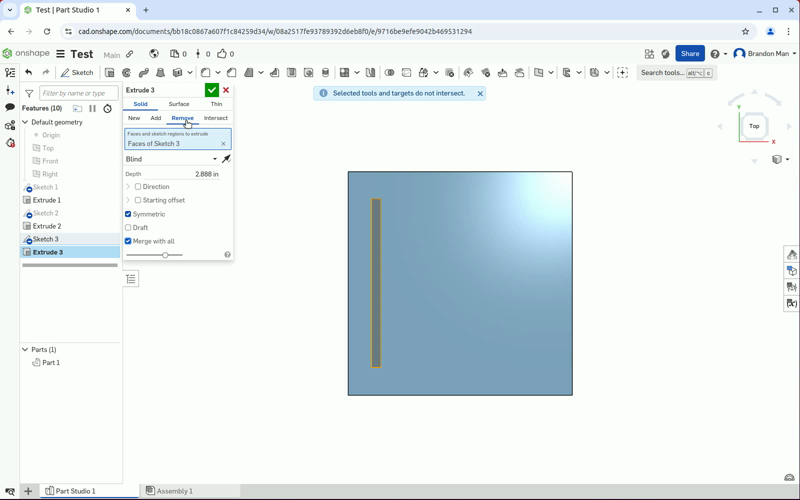
key(enter)
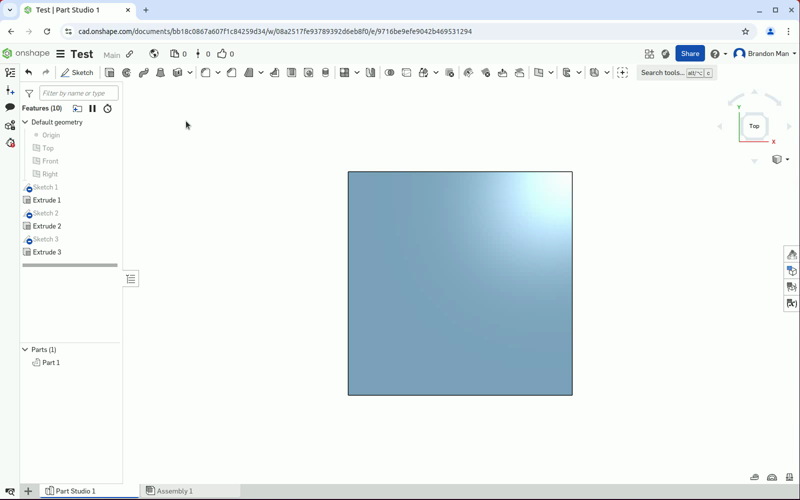
key(shift+h)
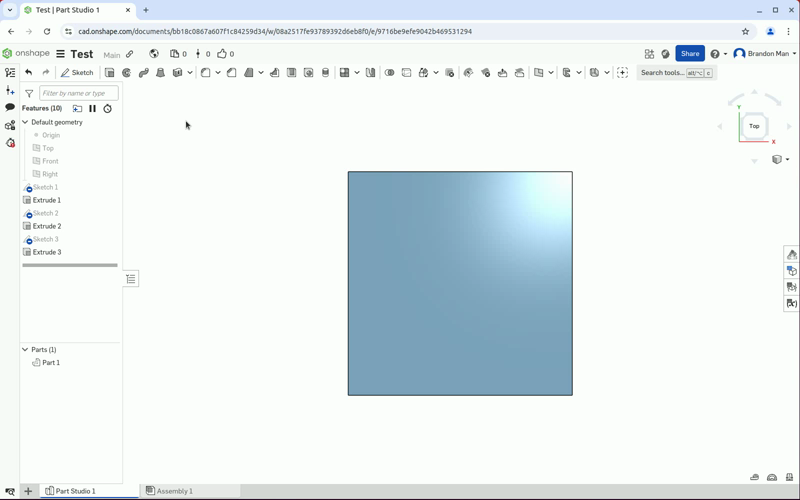
key(shift+h)
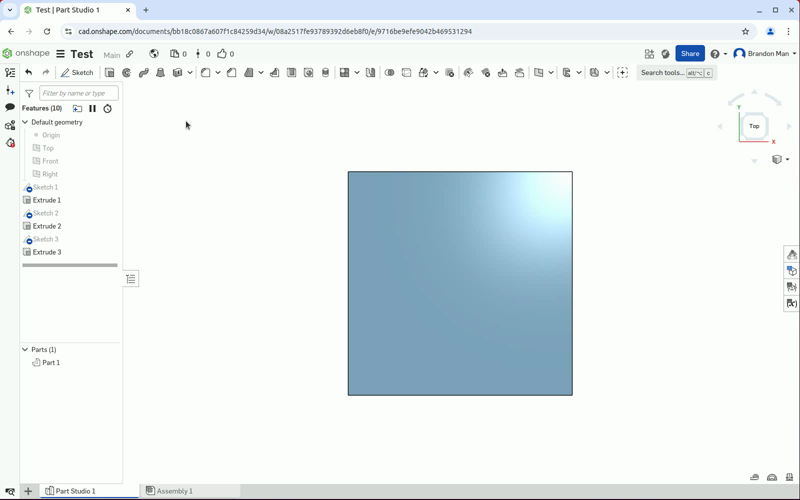
mouse_move(73, 189)
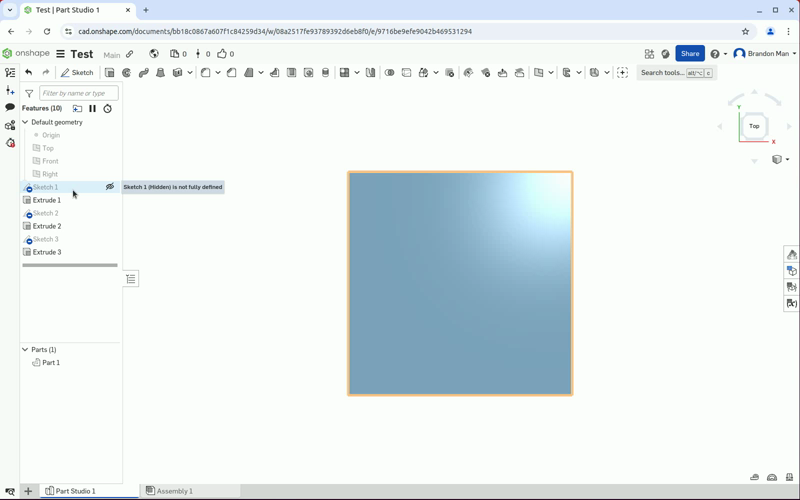
click(73, 189)
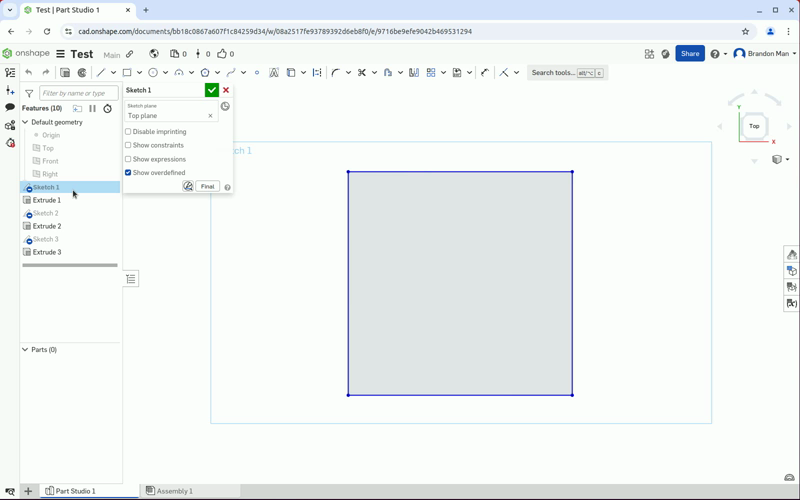
mouse_move(229, 92)
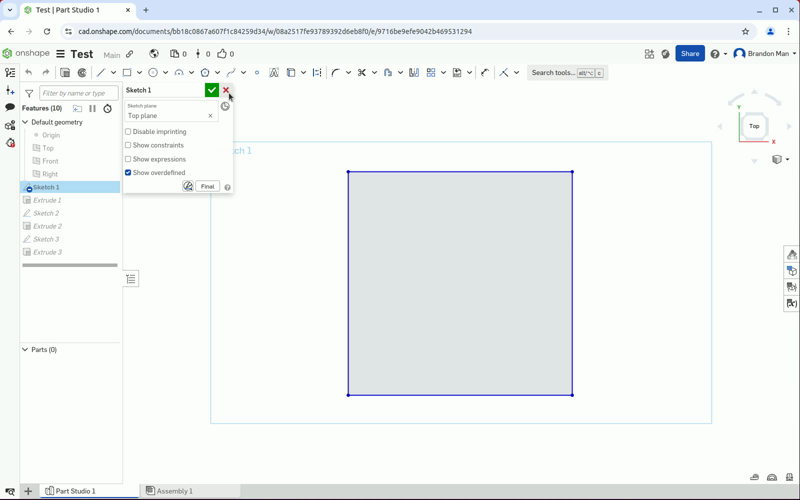
click(229, 92)
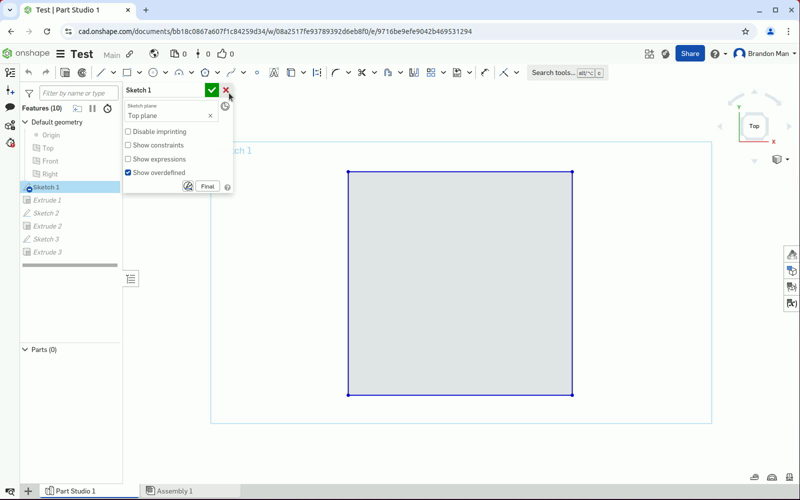
key(shift+s)
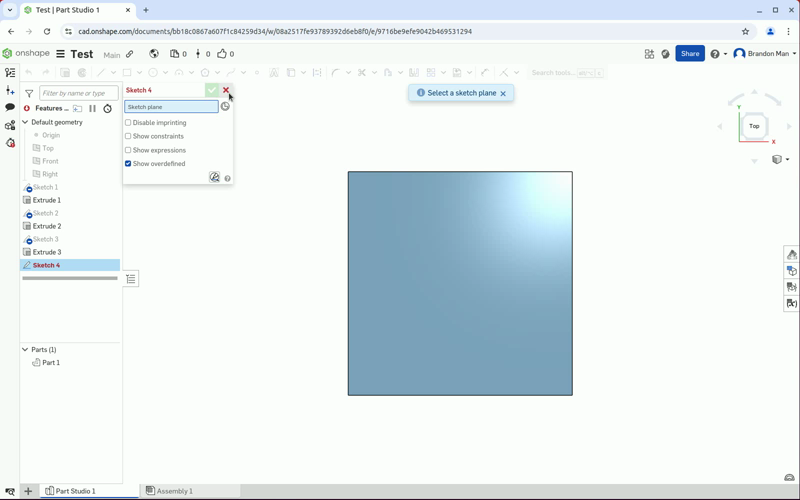
mouse_move(73, 150)
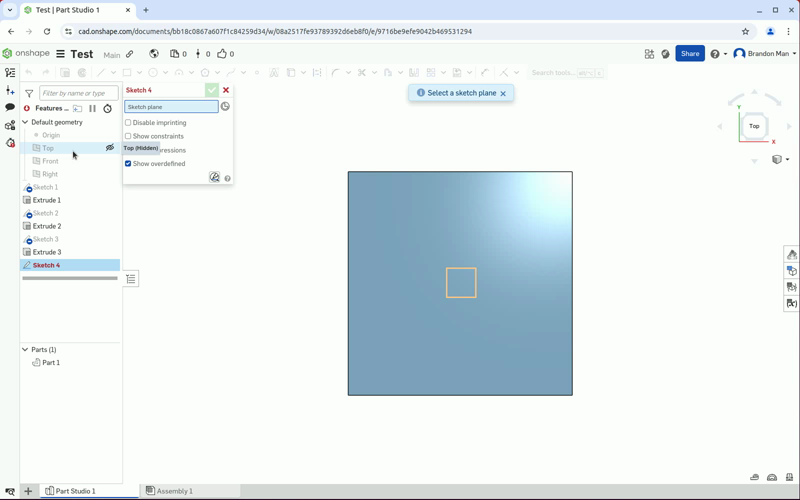
click(73, 150)
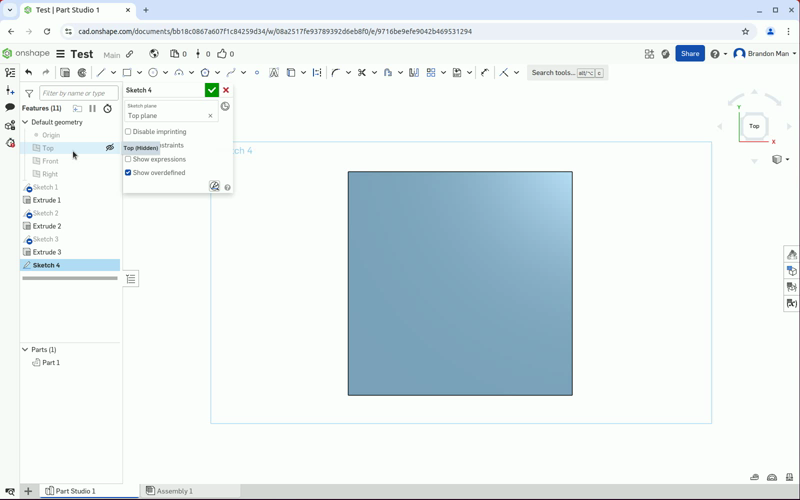
mouse_move(73, 352)
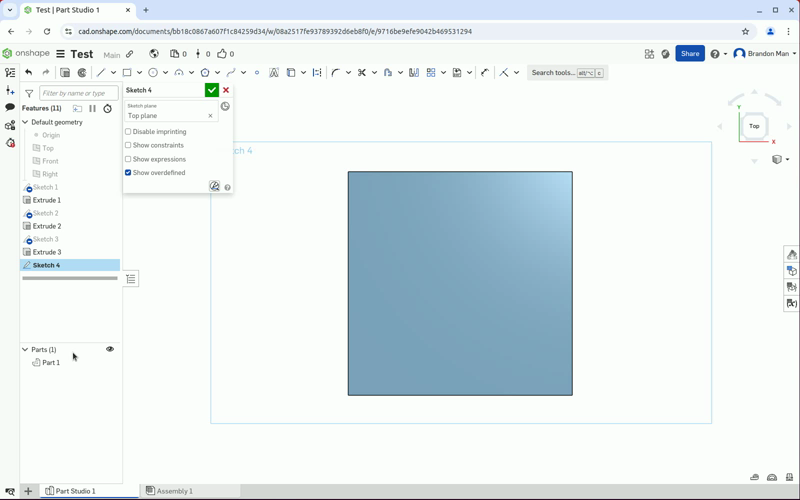
key(y)
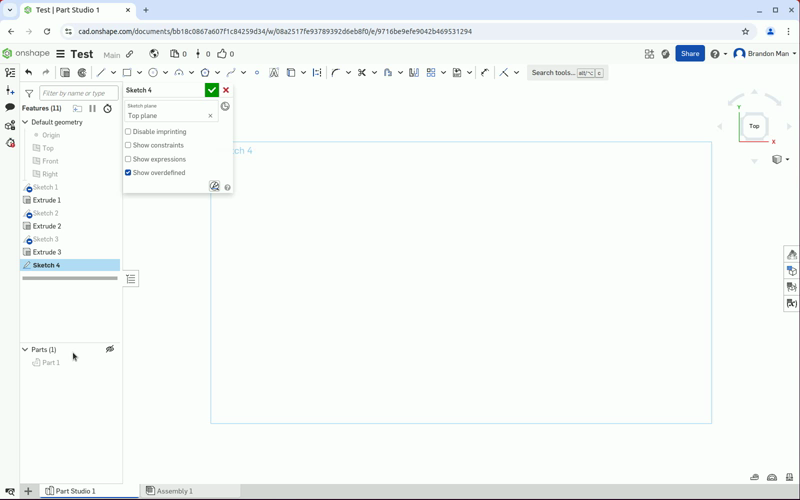
key(l)
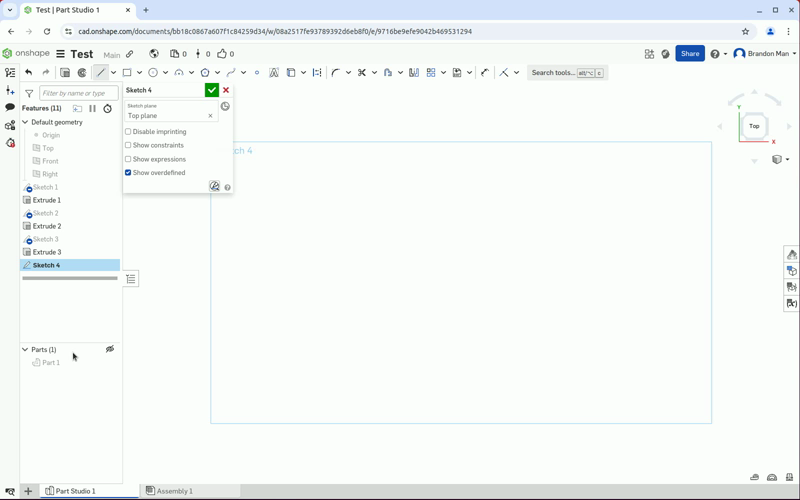
key_down(shift)
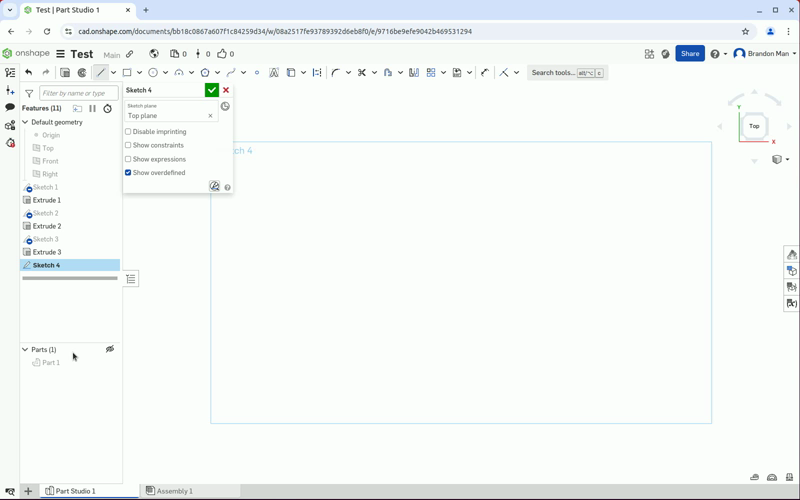
mouse_move(540, 367)
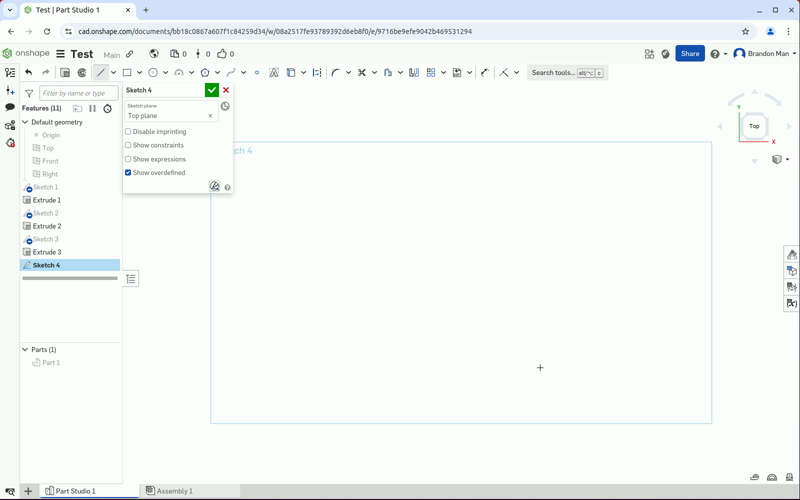
click(540, 367)
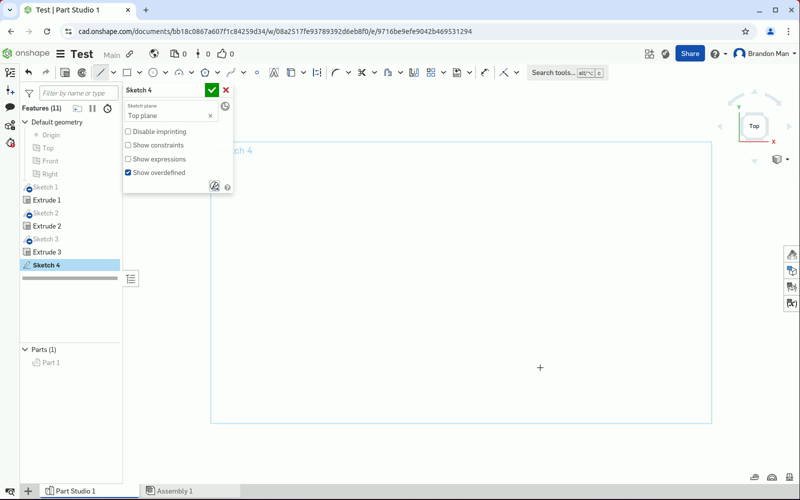
key_up(shift)
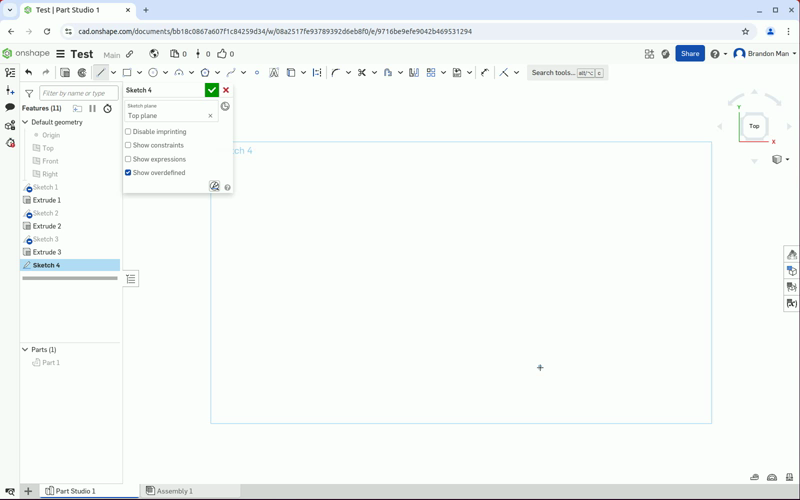
key_down(shift)
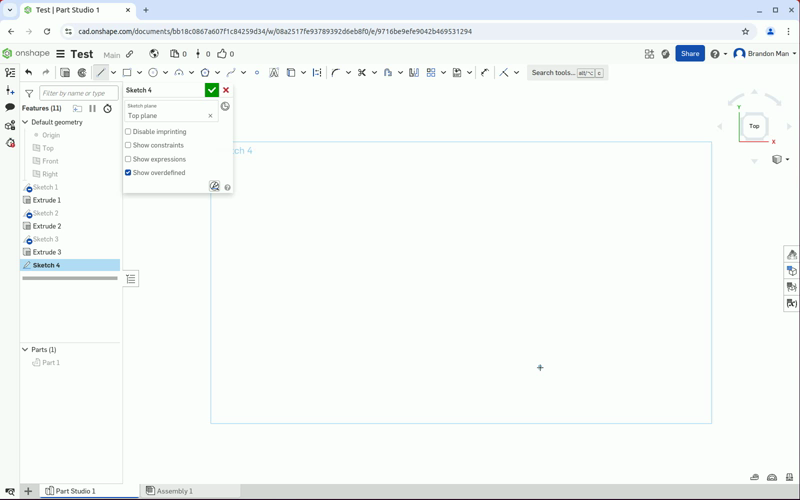
mouse_move(570, 367)
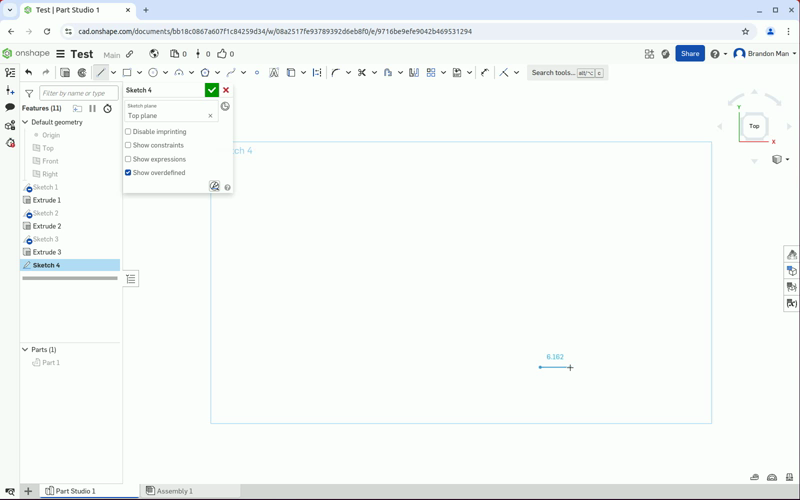
mouse_move(549, 367)
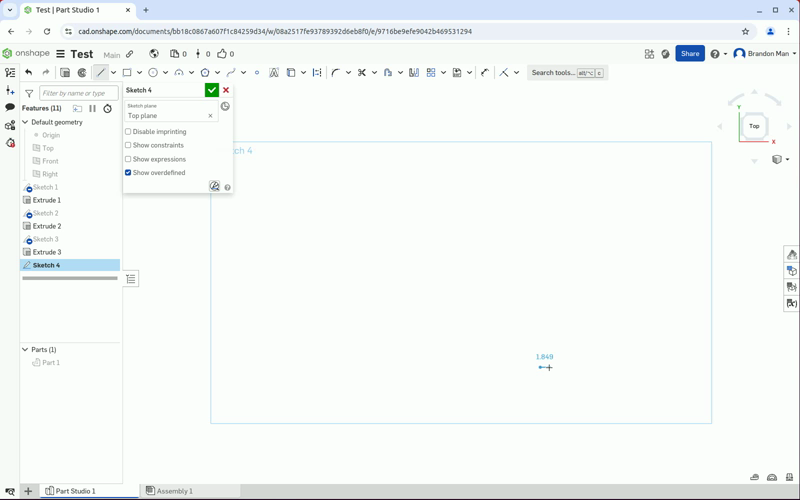
click(549, 367)
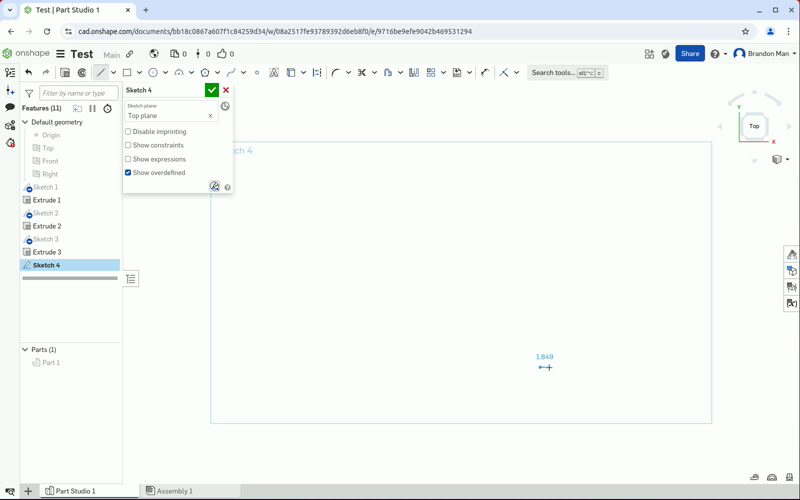
key_up(shift)
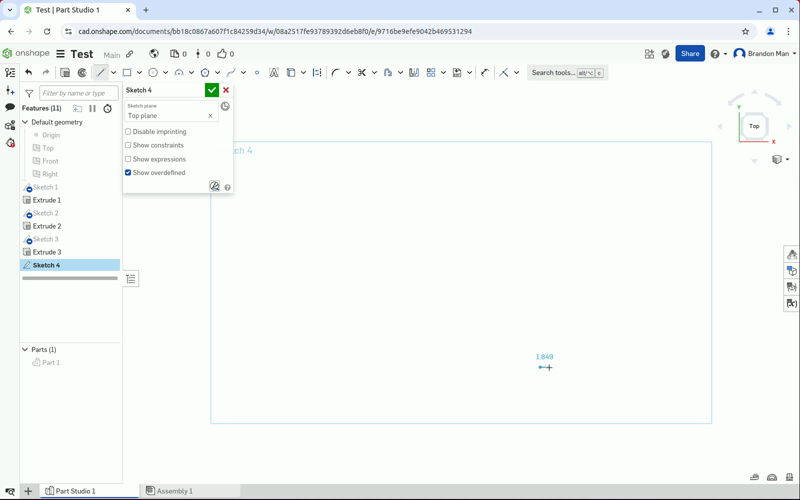
key_down(shift)
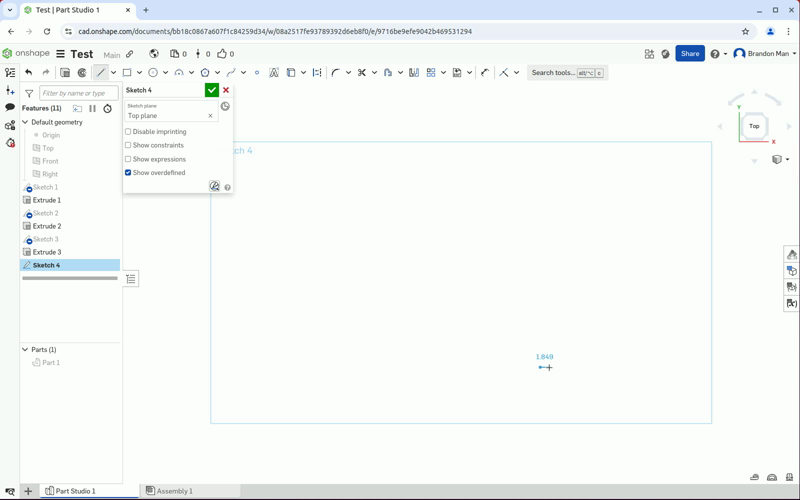
mouse_move(549, 198)
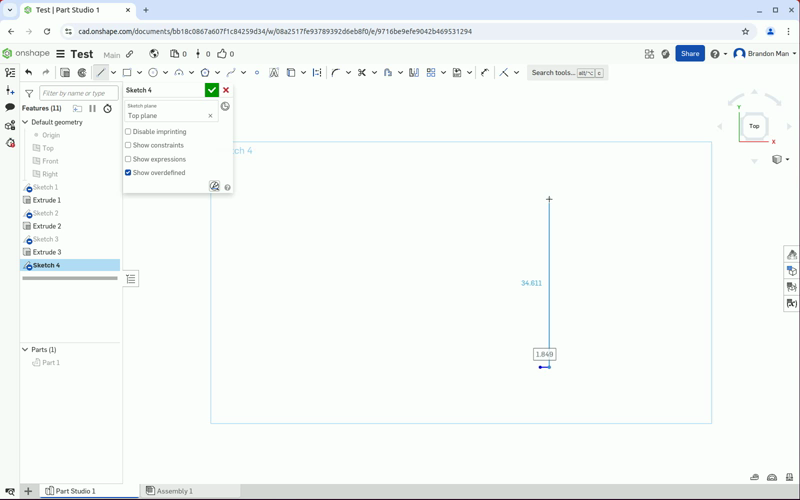
click(549, 198)
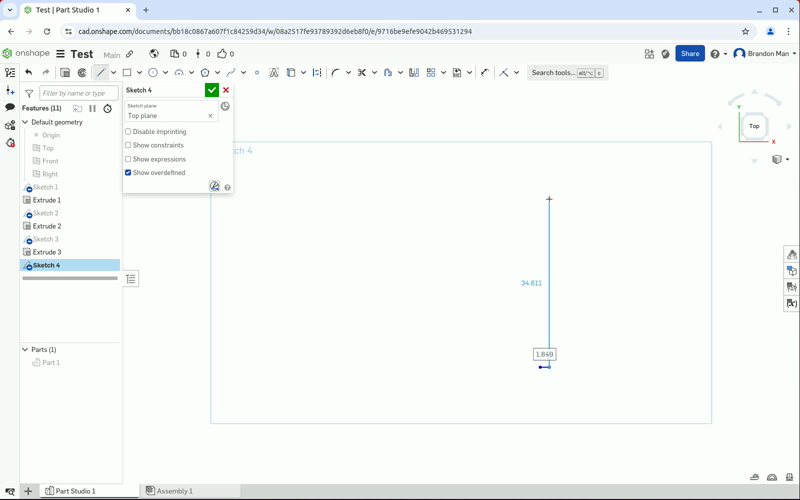
key_up(shift)
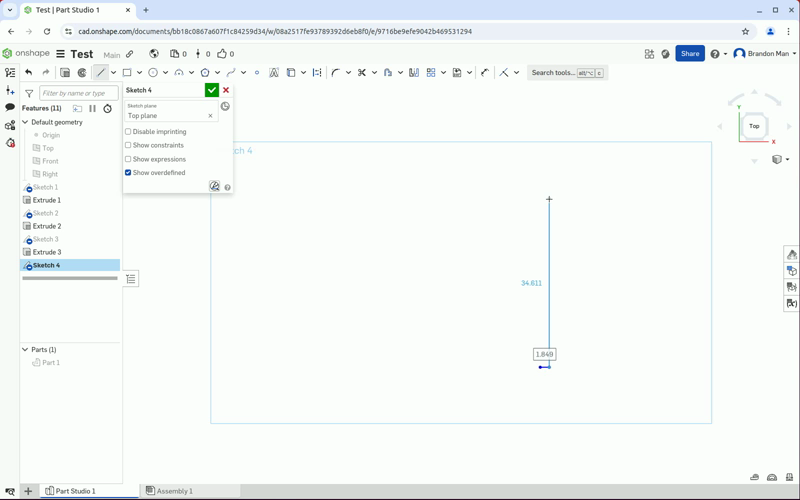
key_down(shift)
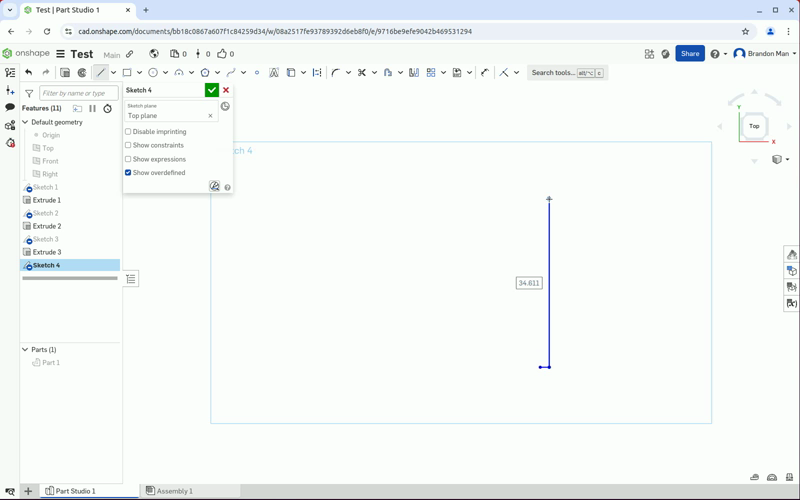
mouse_move(579, 198)
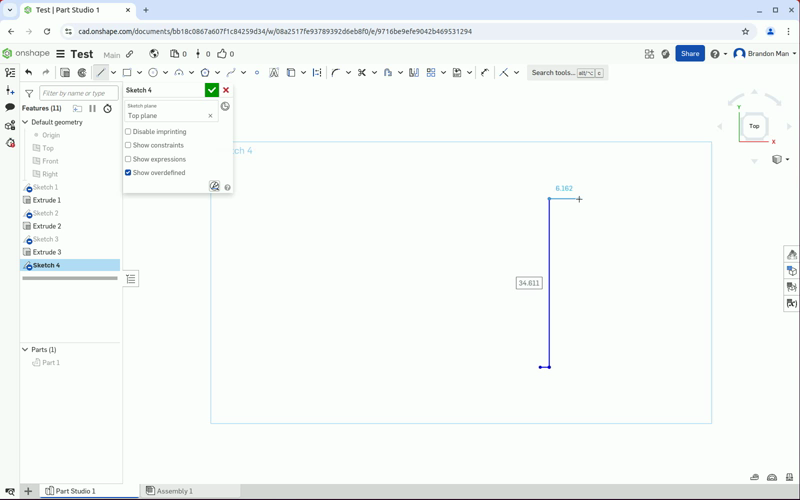
mouse_move(540, 198)
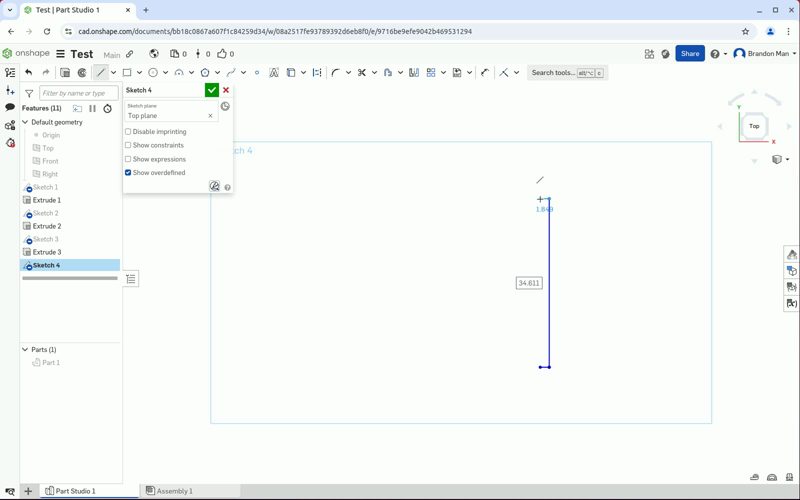
click(540, 198)
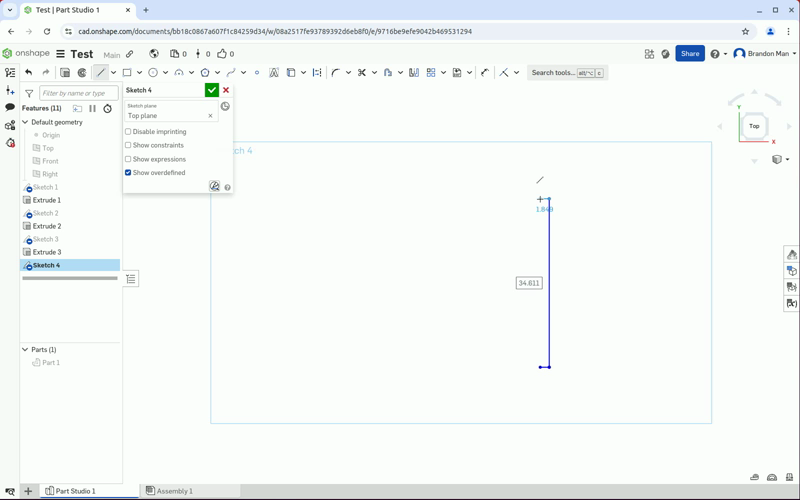
key_up(shift)
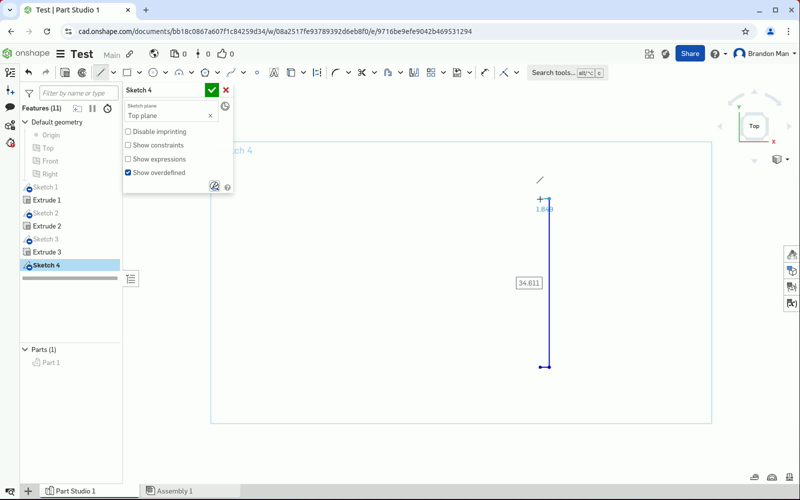
key_down(shift)
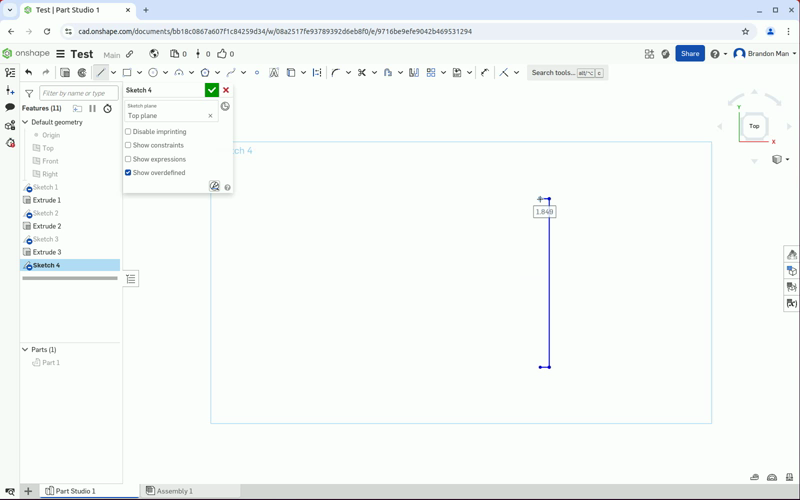
mouse_move(540, 367)
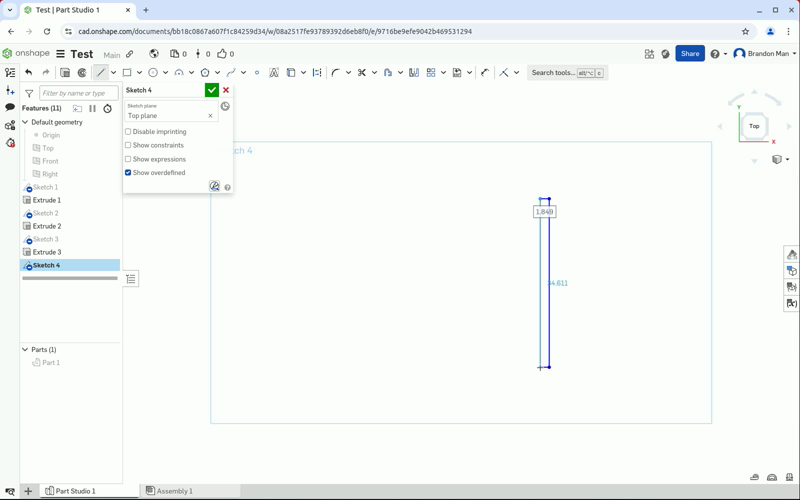
key_up(shift)
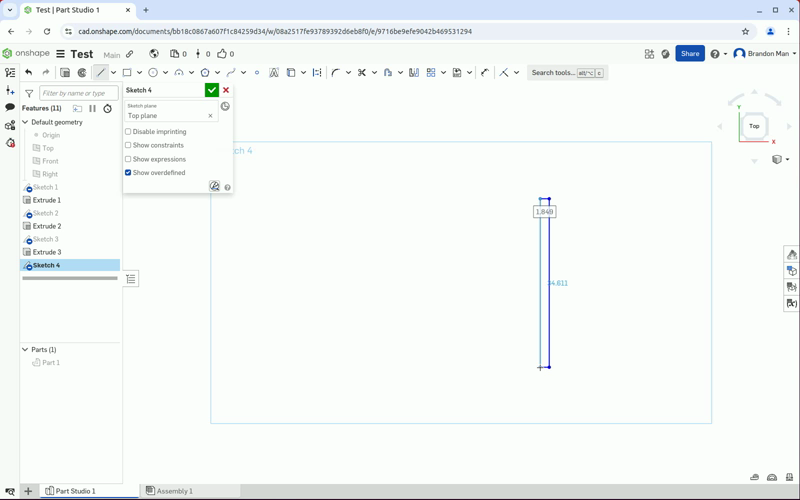
click(540, 367)
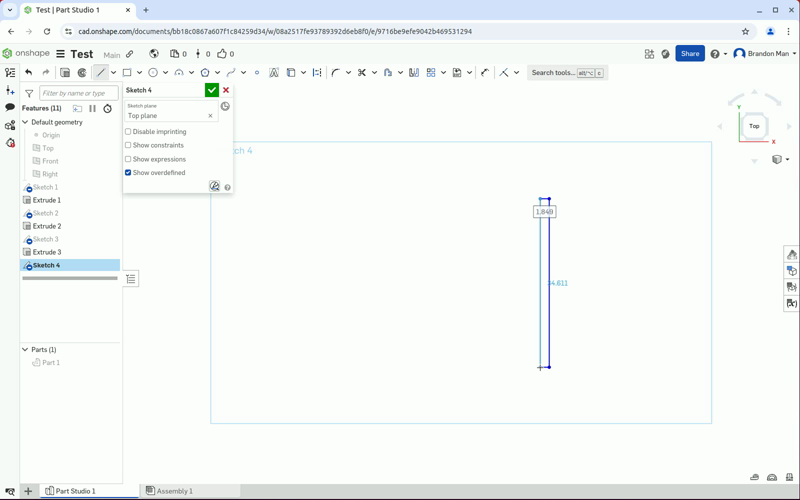
key(esc)
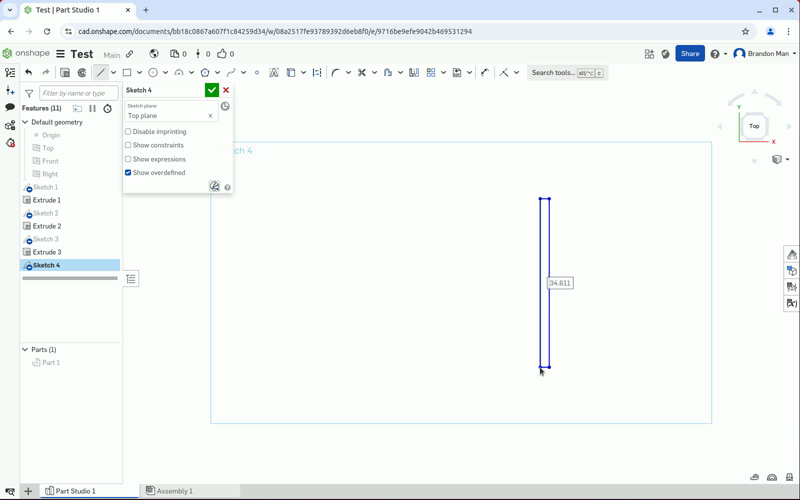
mouse_move(541, 252)
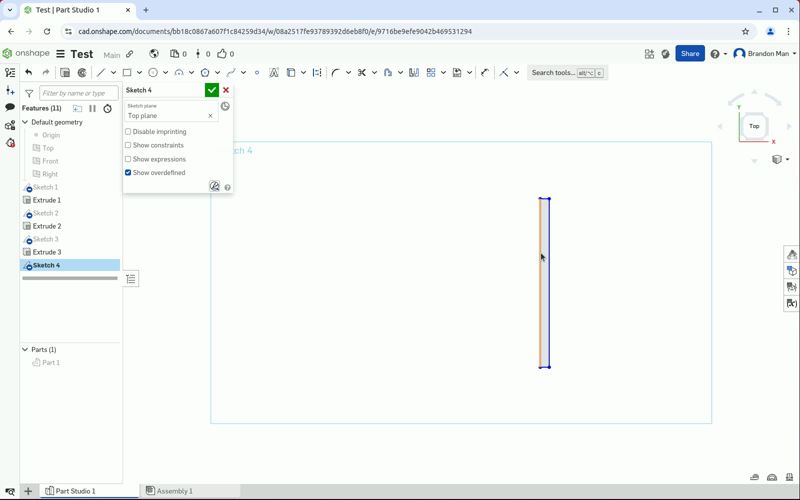
scroll(6)
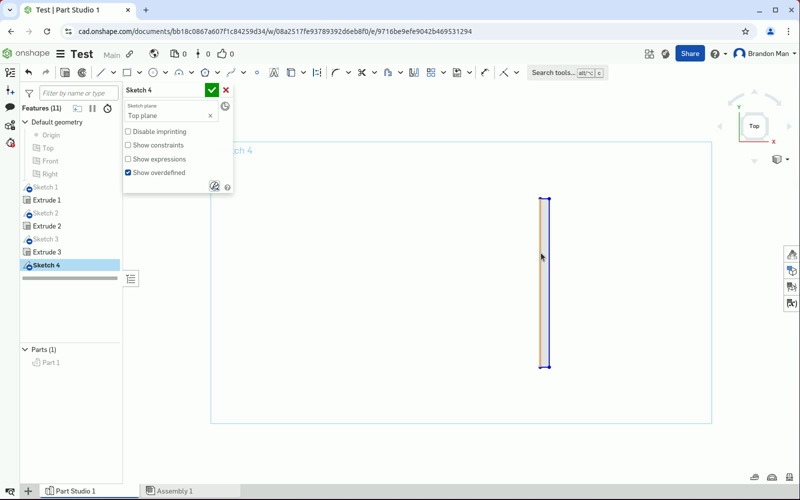
scroll(6)
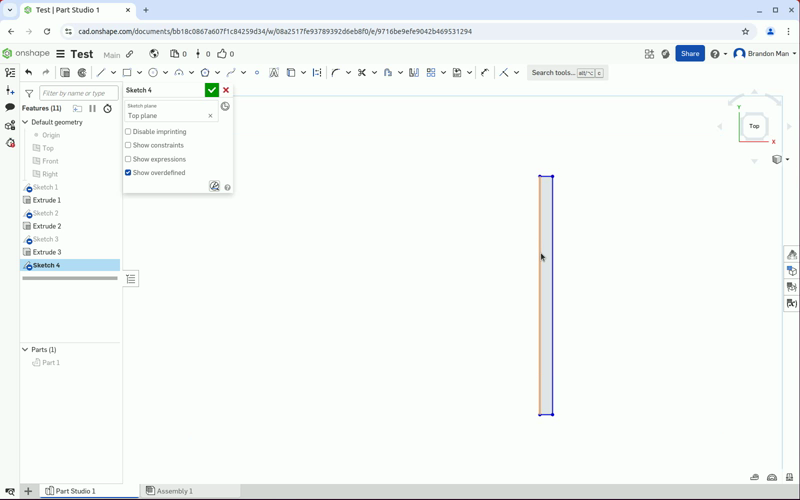
scroll(6)
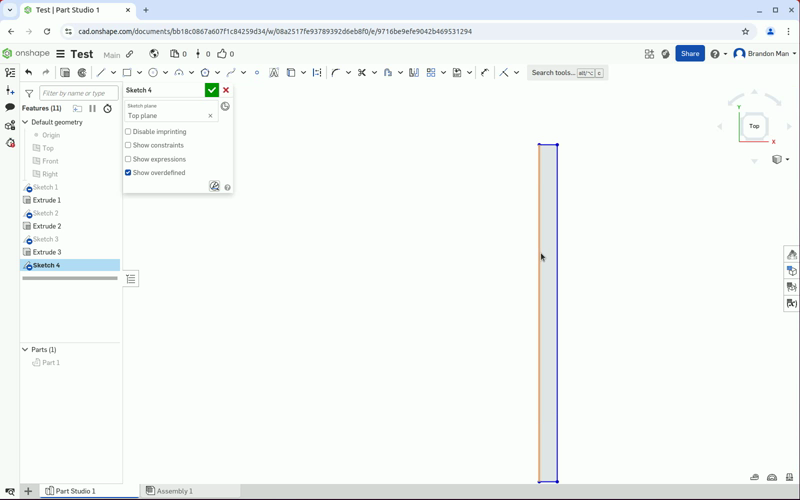
scroll(6)
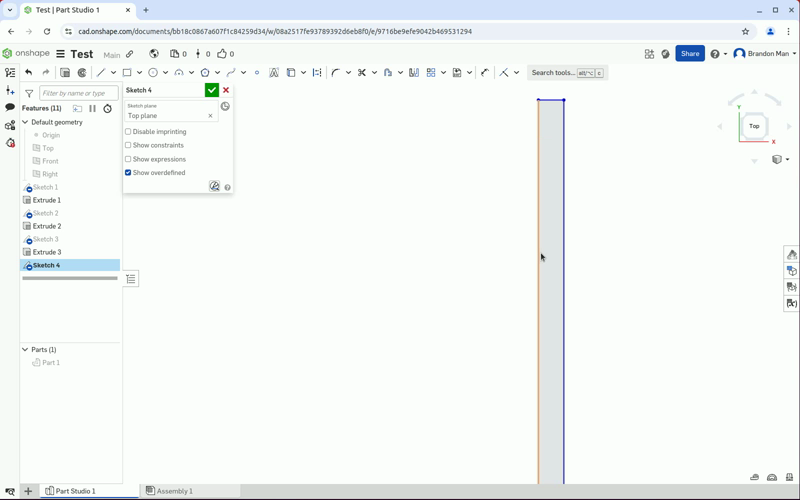
scroll(6)
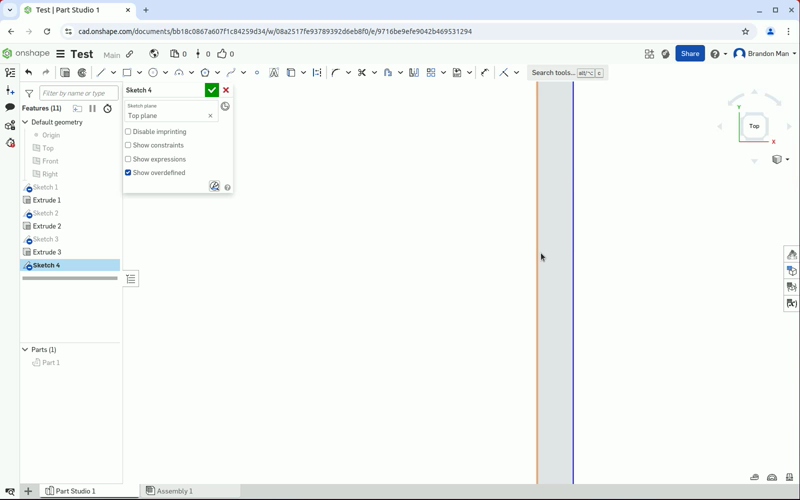
scroll(6)
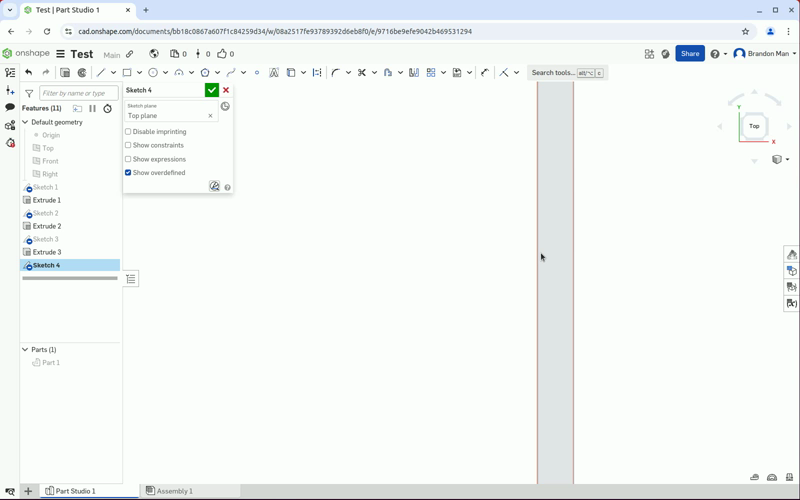
scroll(6)
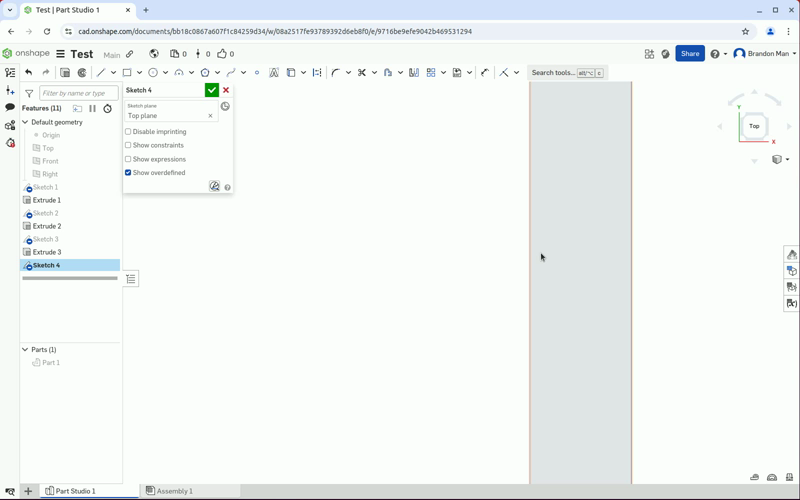
click(541, 252)
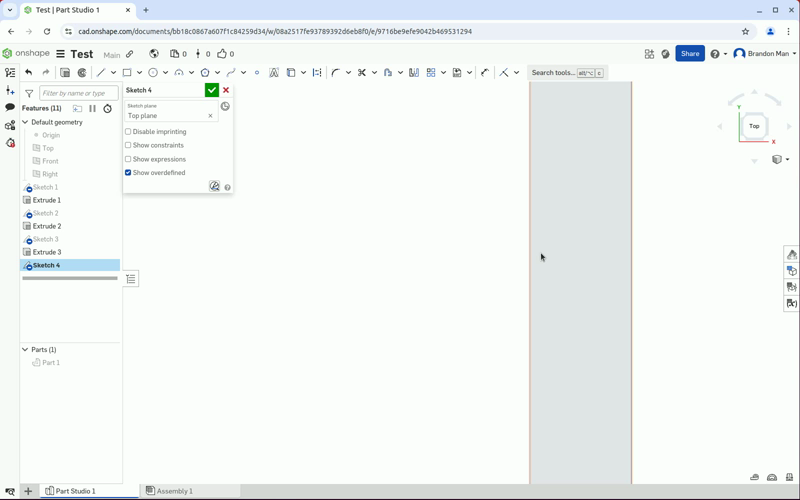
scroll(-6)
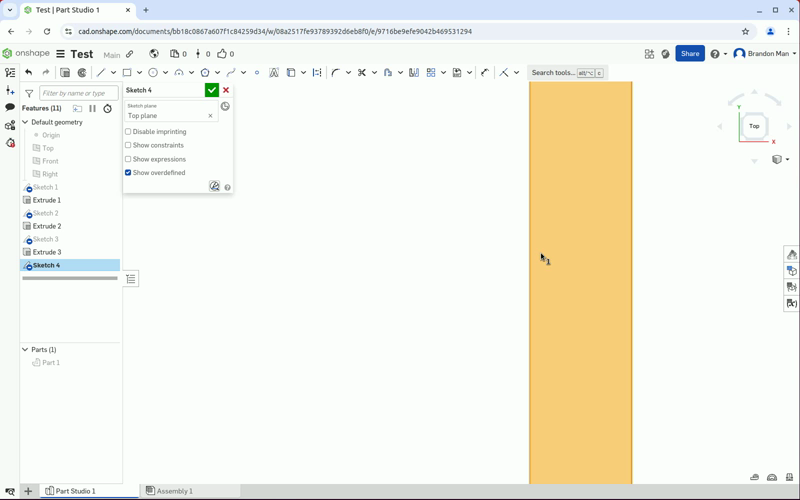
scroll(-6)
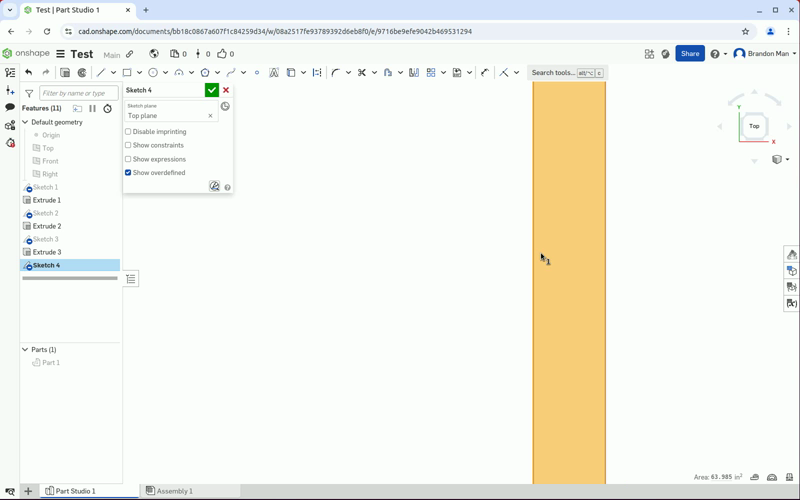
scroll(-6)
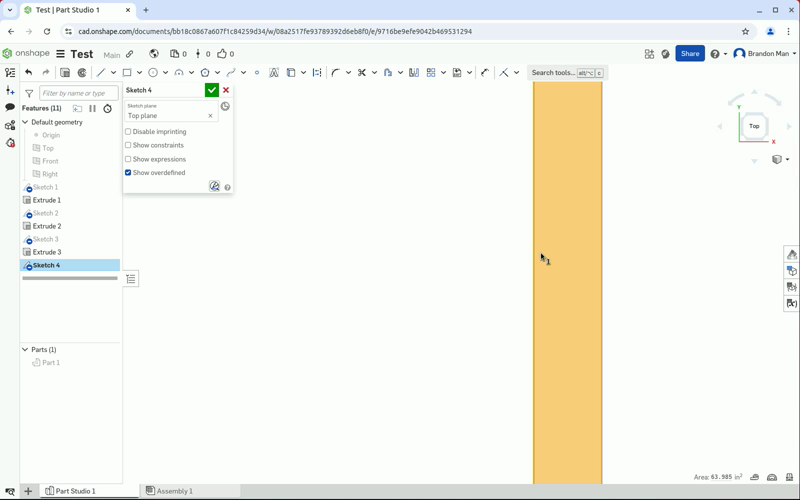
scroll(-6)
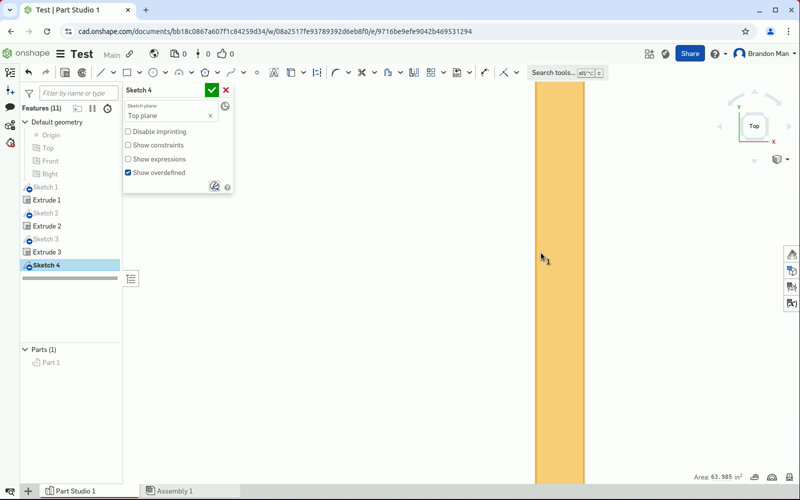
scroll(-6)
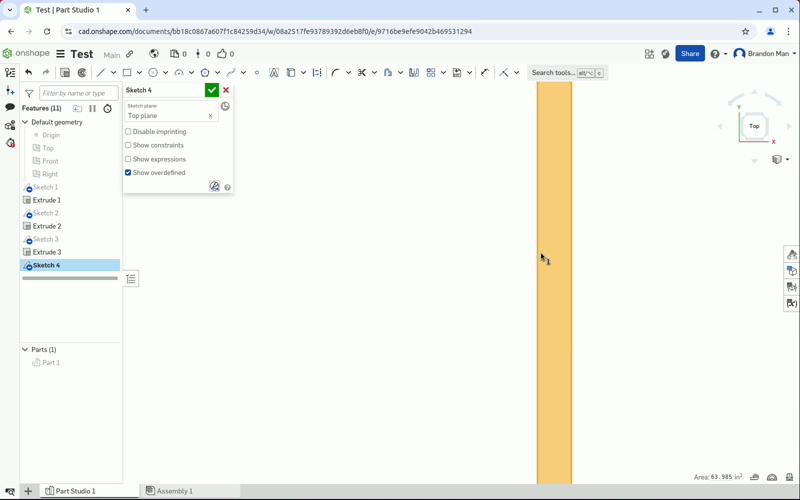
scroll(-6)
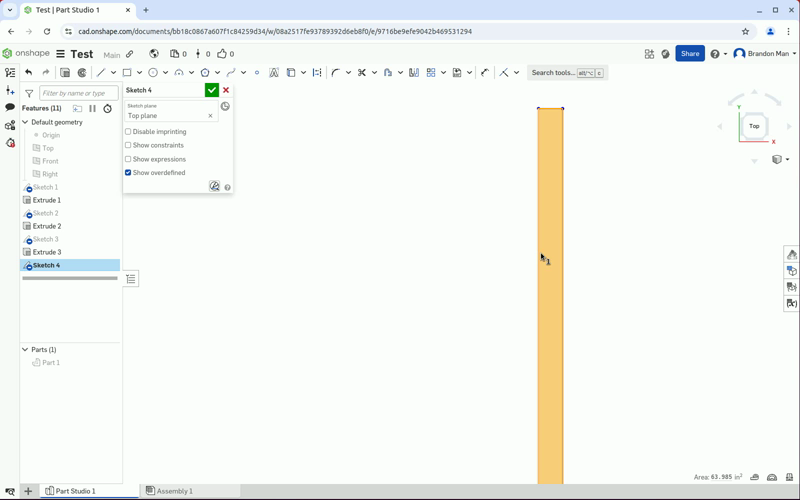
scroll(-6)
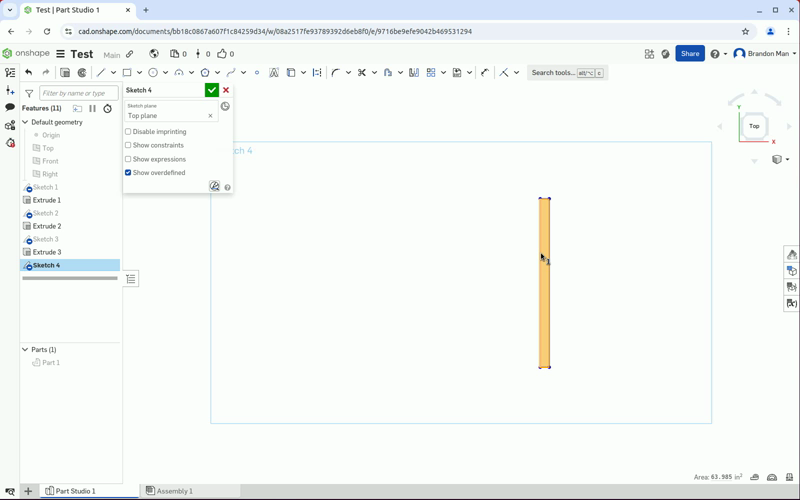
mouse_move(73, 352)
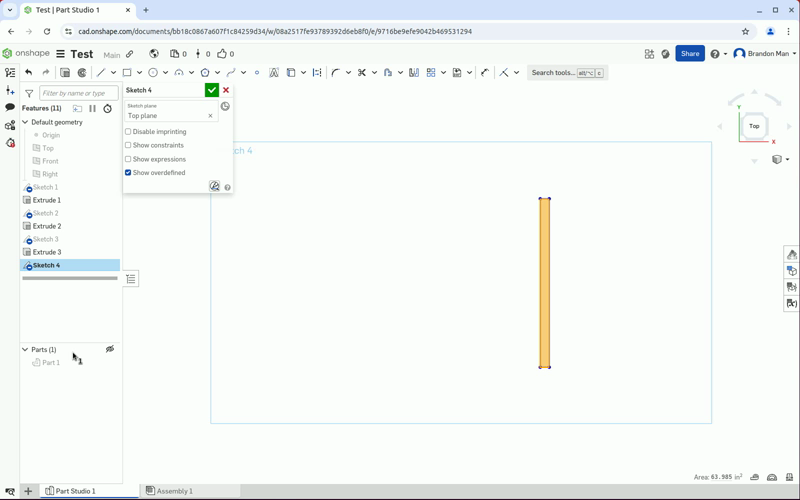
key(shift+y)
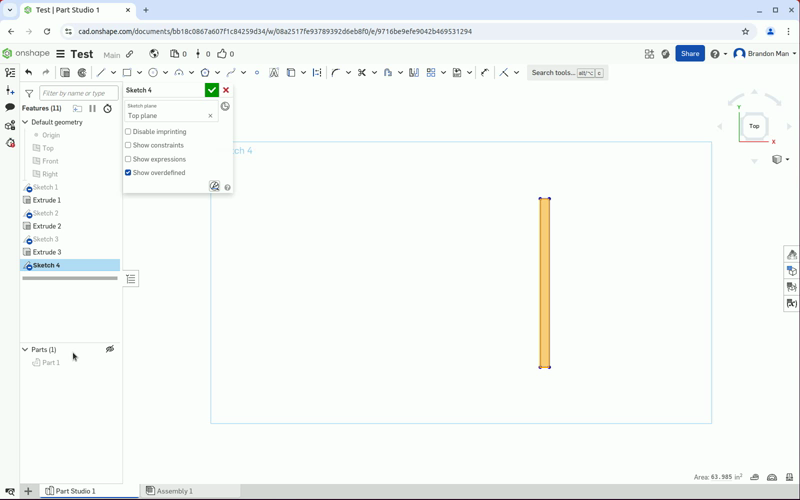
key(shift+e)
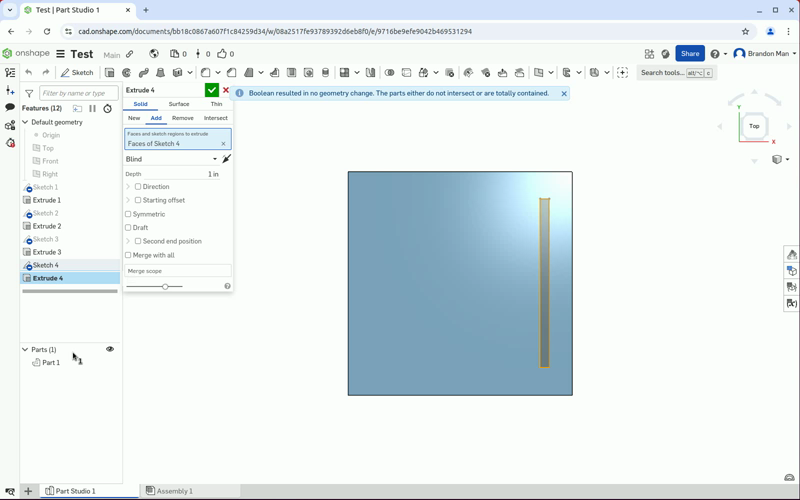
mouse_move(143, 106)
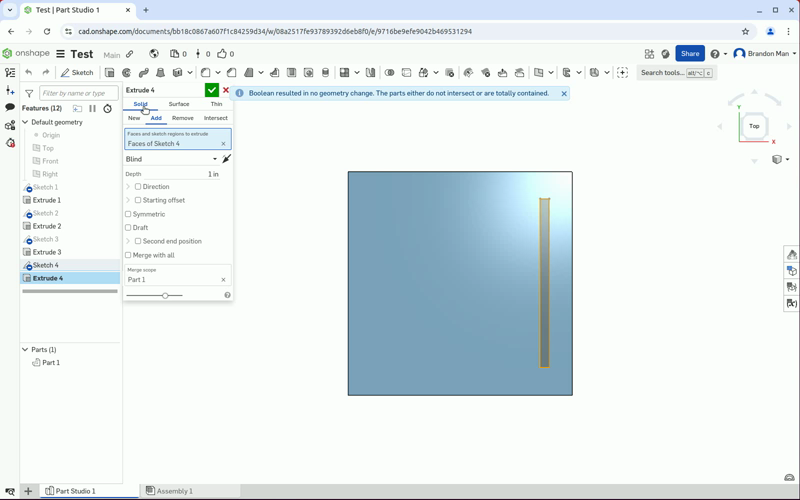
click(143, 106)
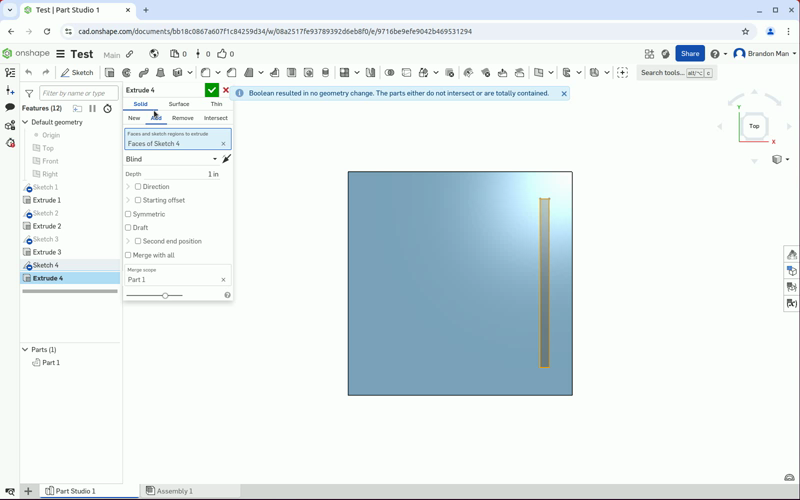
mouse_move(186, 120)
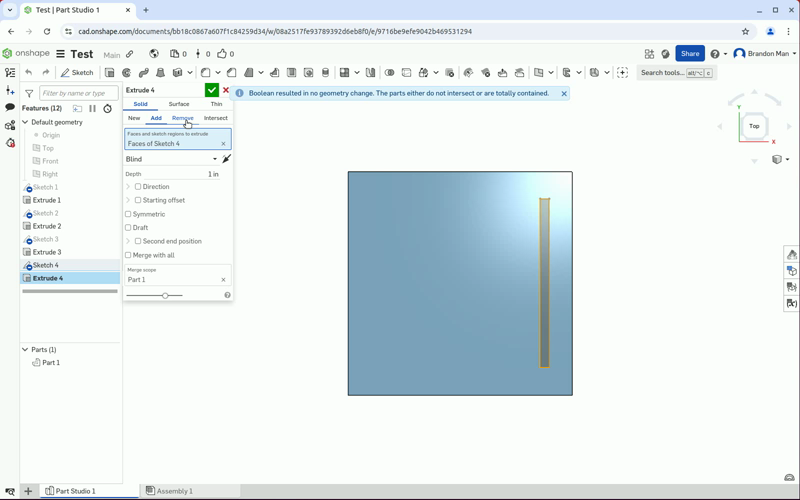
click(186, 120)
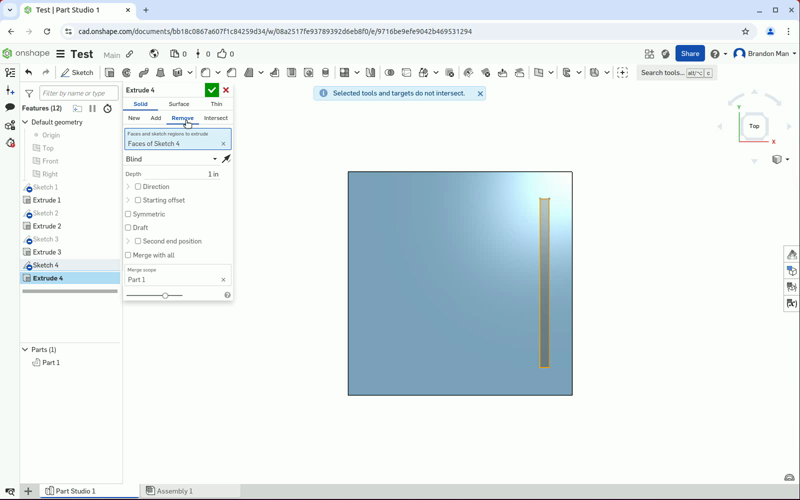
key(tab, 4)
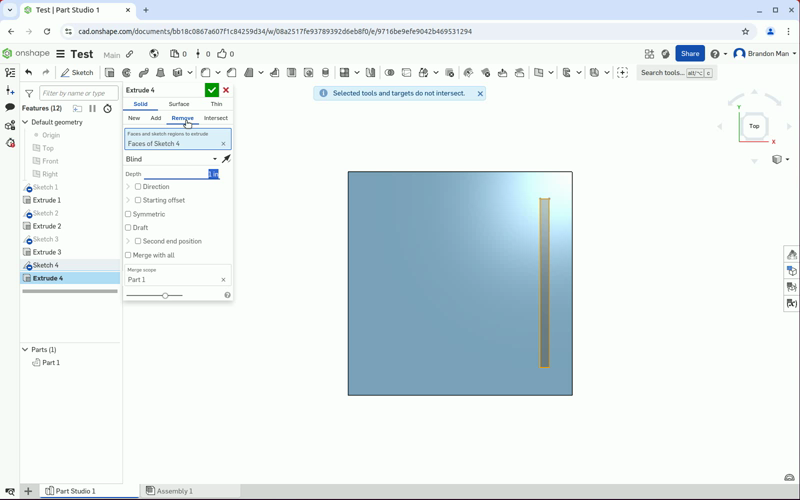
text(2.888)
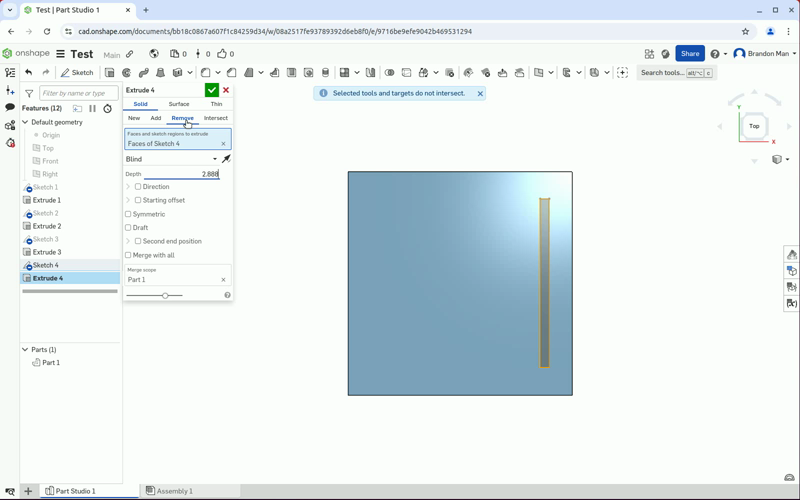
key(tab, 3)
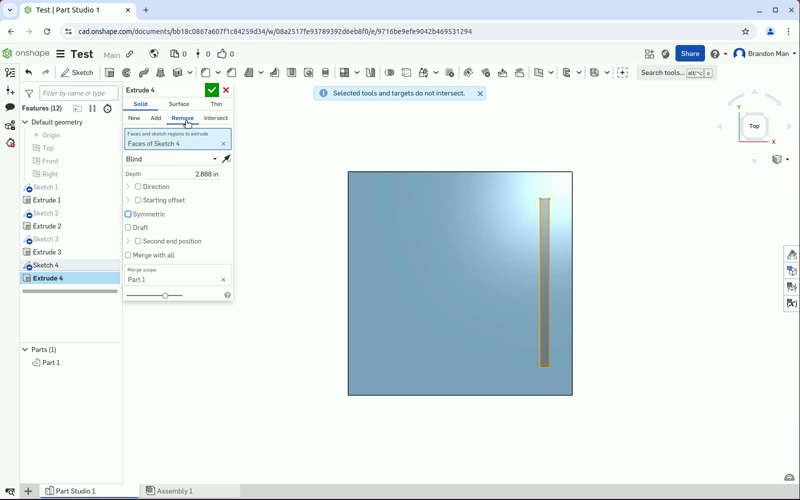
key(space)
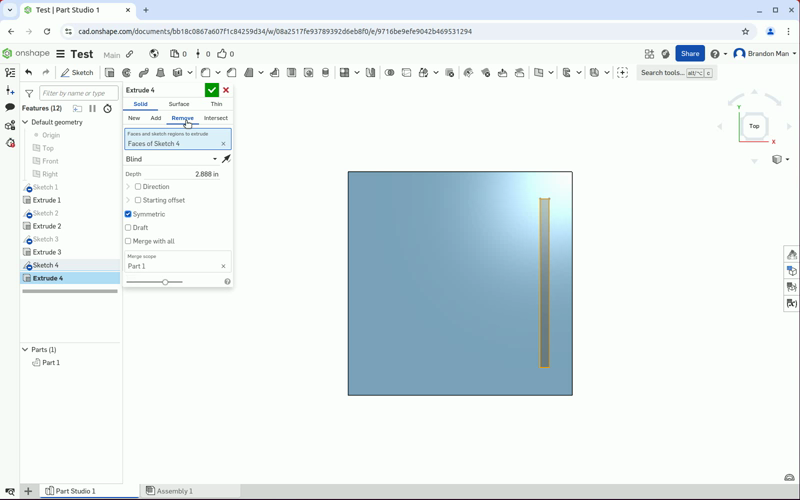
key(tab, 2)
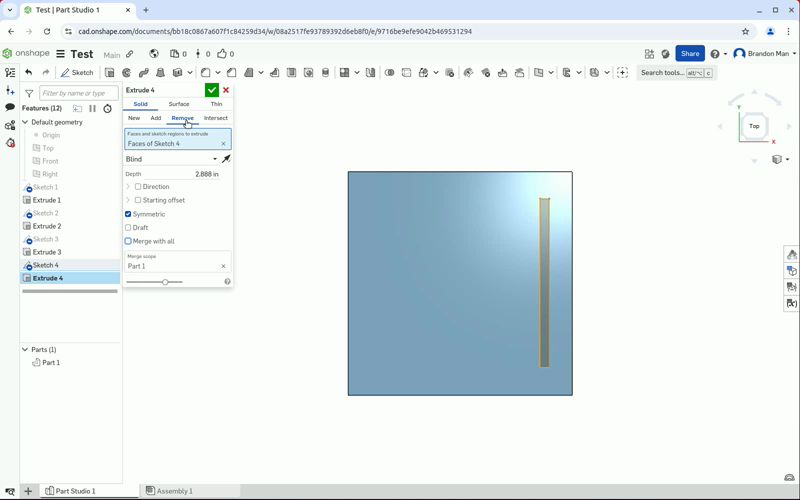
key(space)
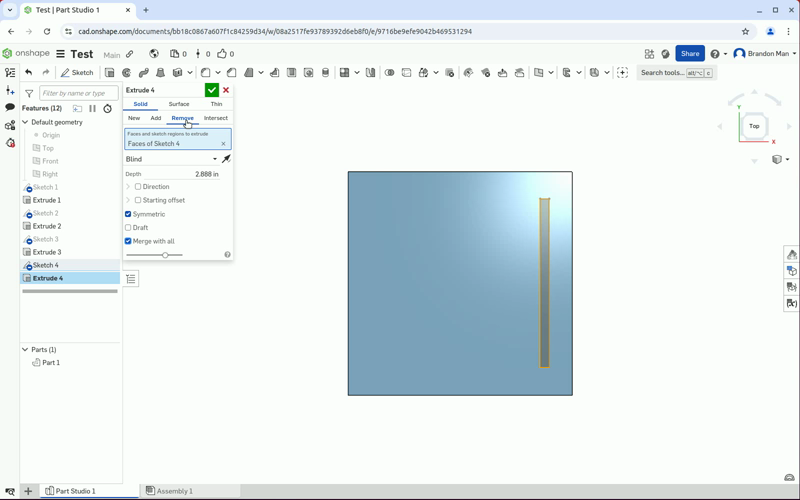
key(enter)
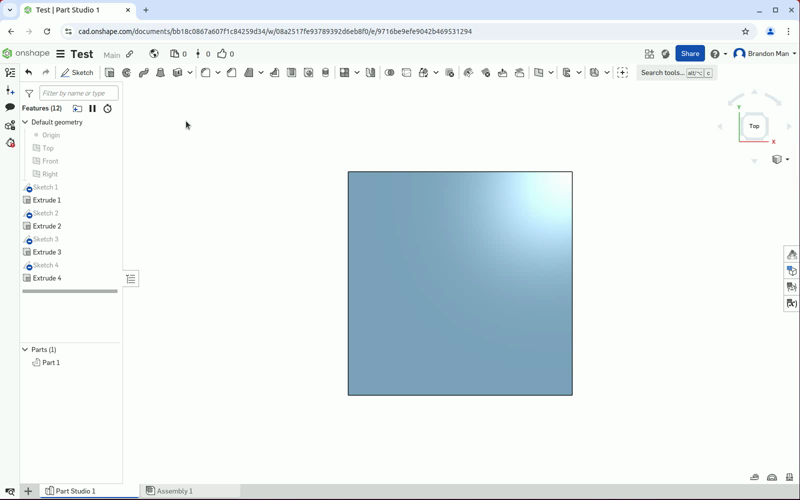
key(shift+h)
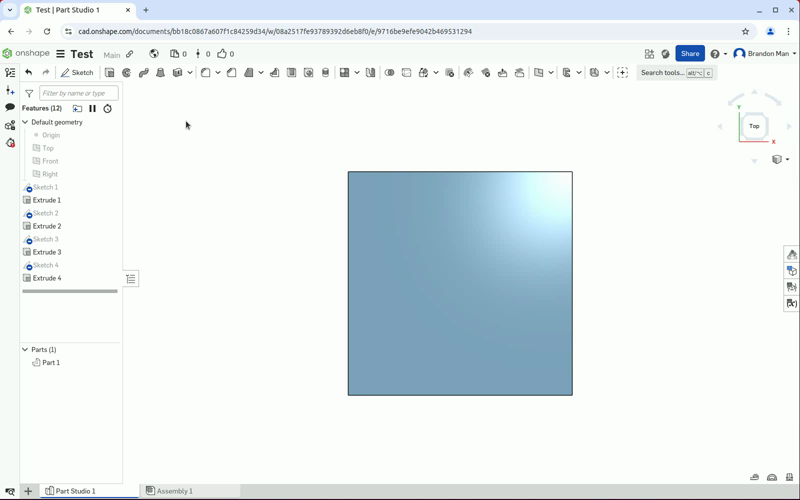
key(shift+h)
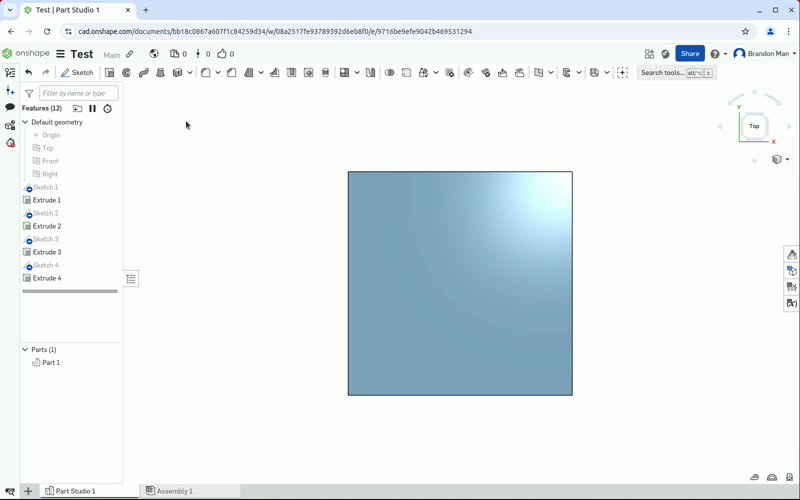
mouse_move(73, 189)
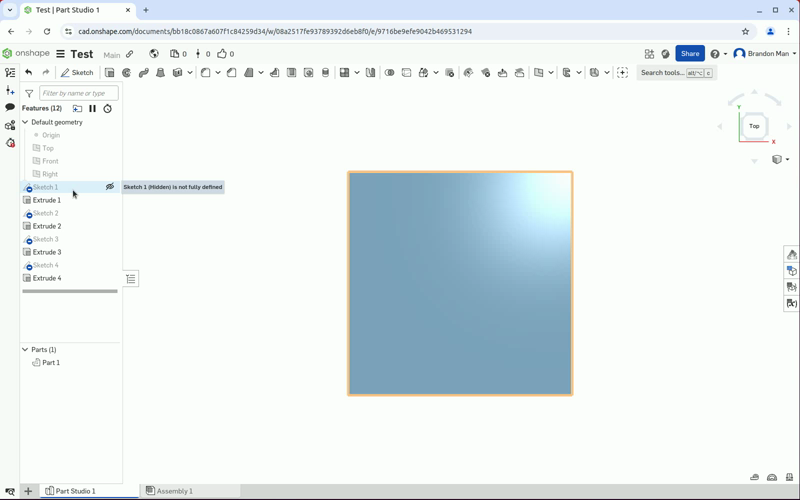
click(73, 189)
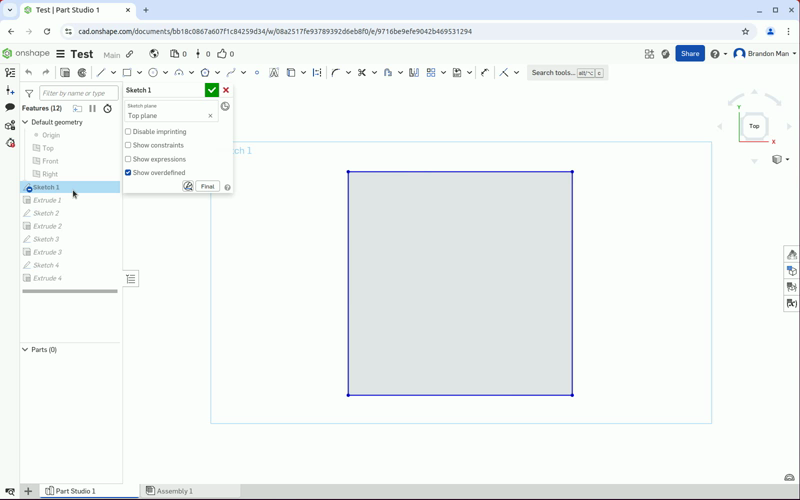
mouse_move(229, 92)
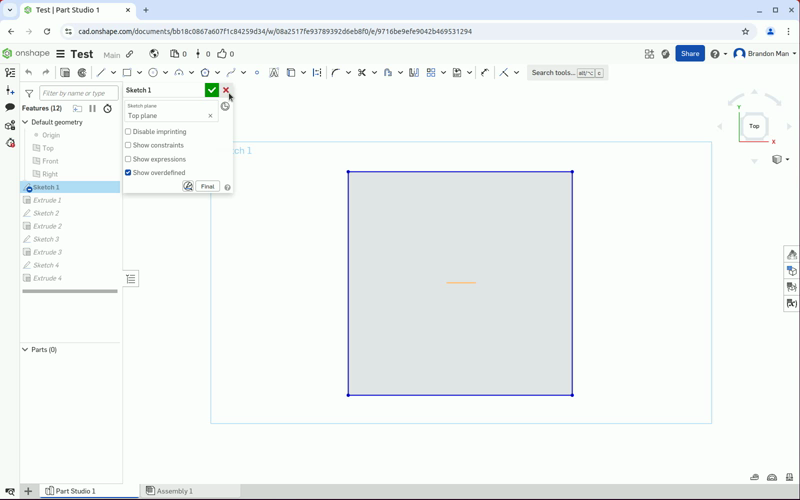
click(229, 92)
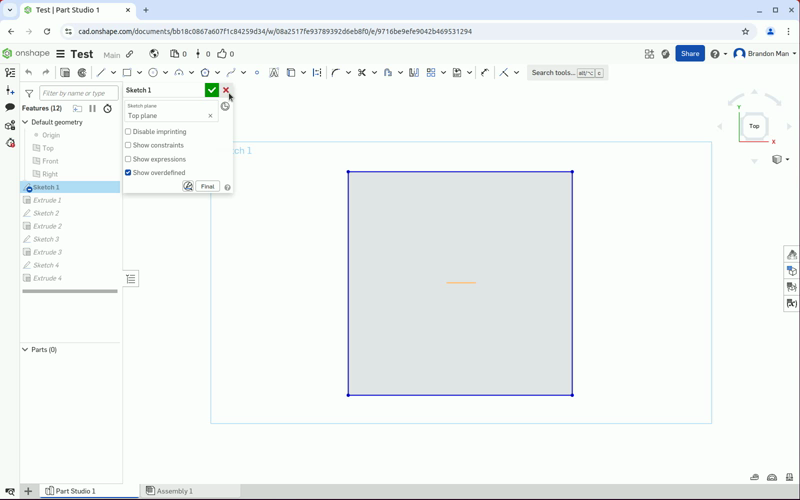
key(shift+s)
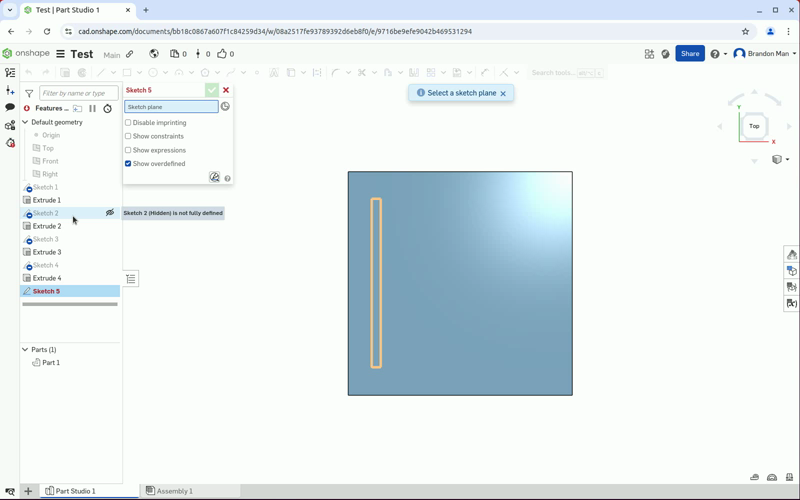
scroll(3)
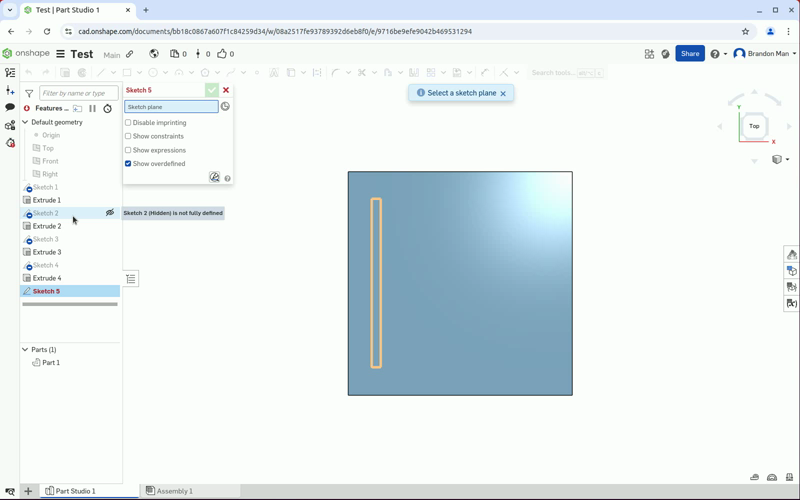
mouse_move(73, 150)
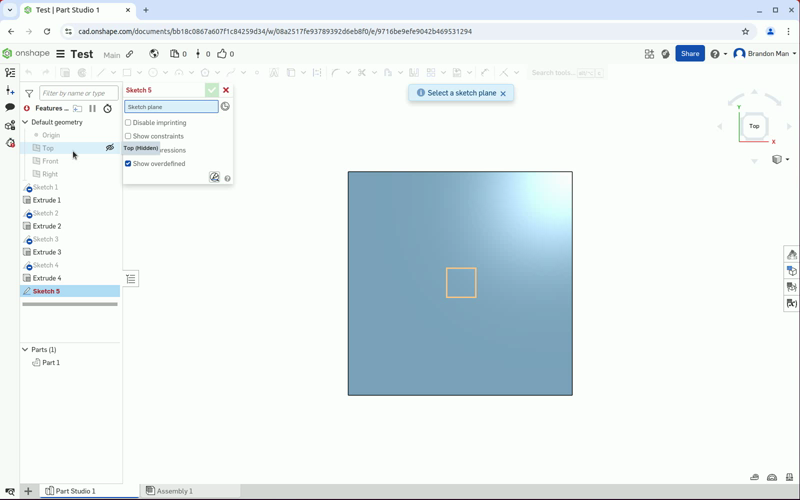
click(73, 150)
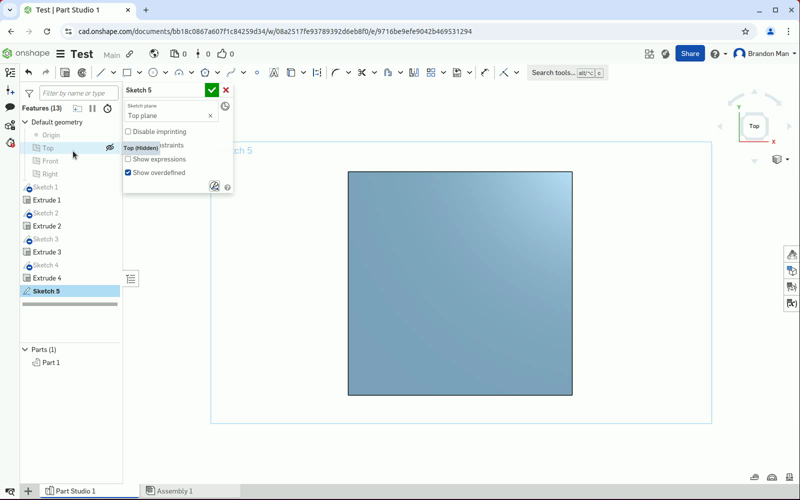
mouse_move(73, 352)
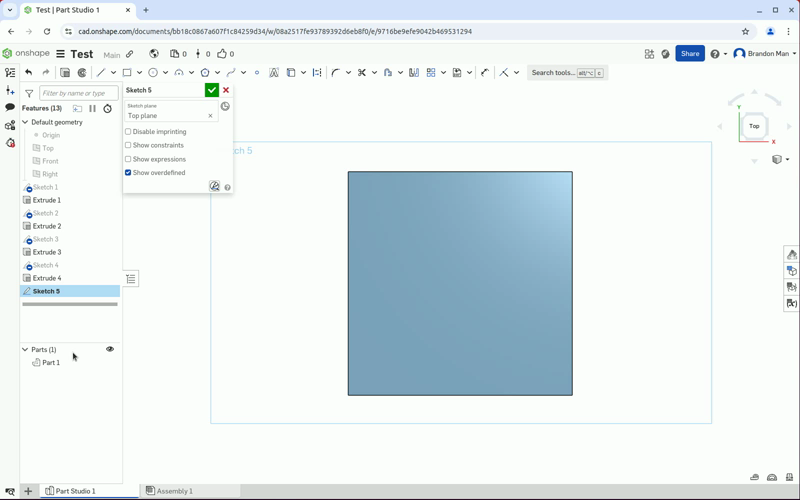
key(y)
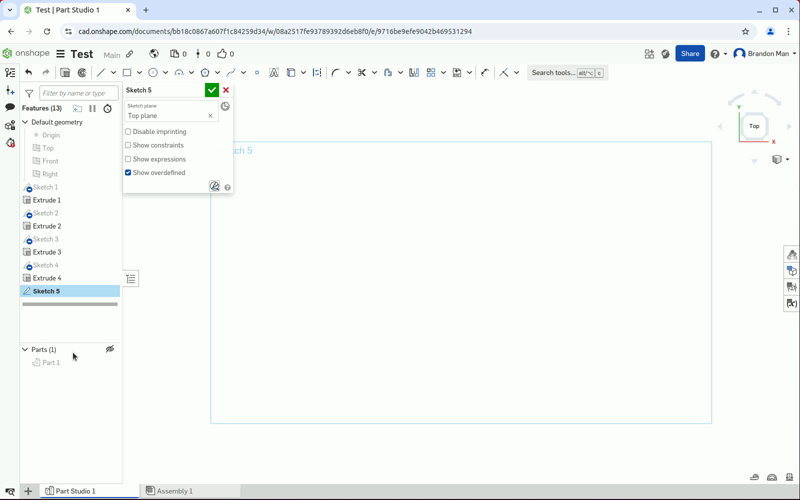
key(c)
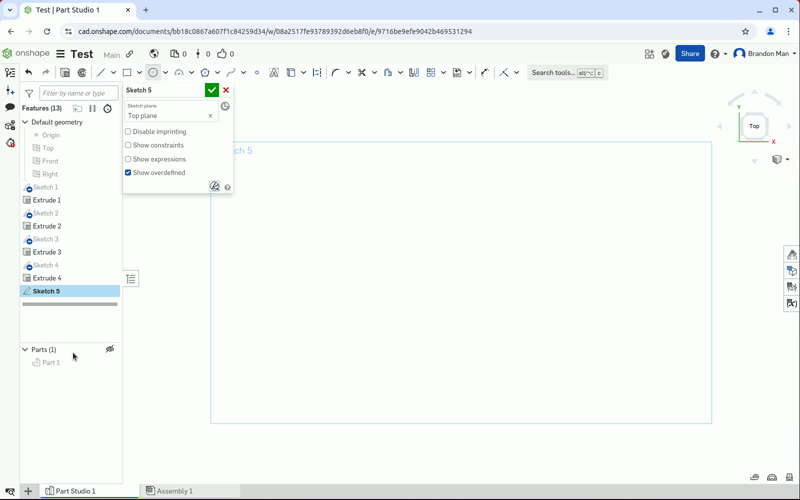
key_down(shift)
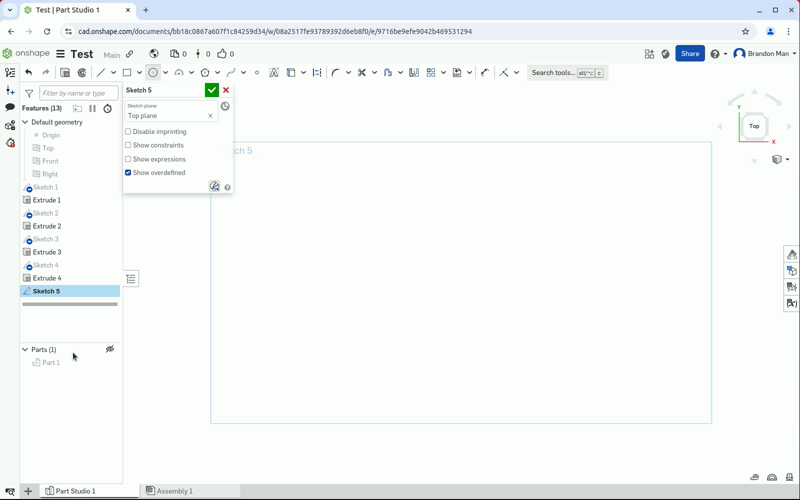
mouse_move(461, 282)
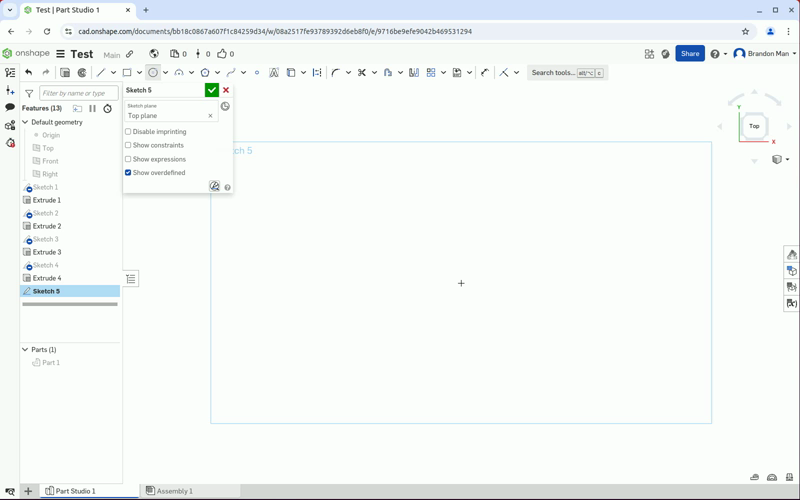
click(461, 282)
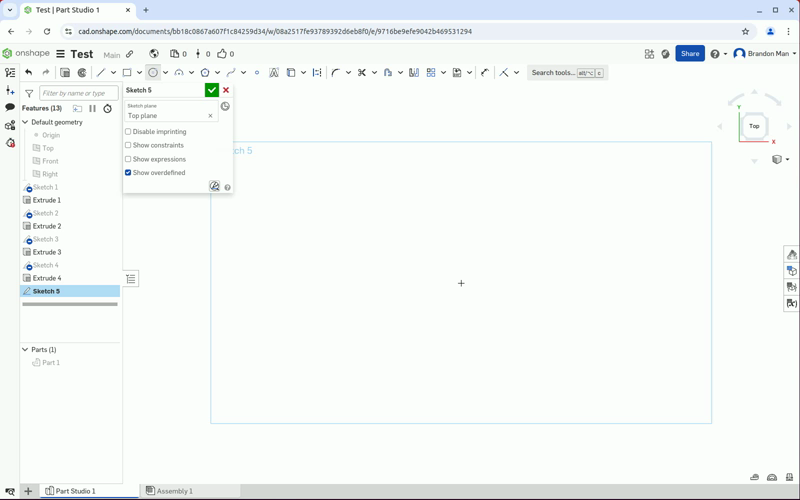
key_up(shift)
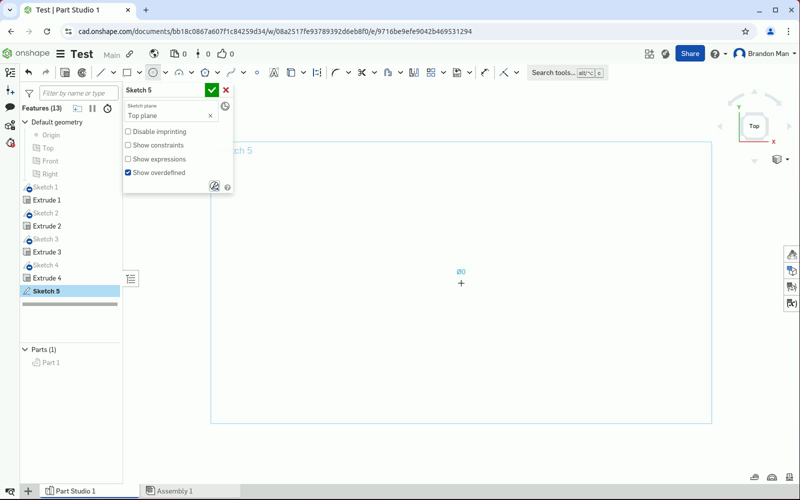
mouse_move(525, 282)
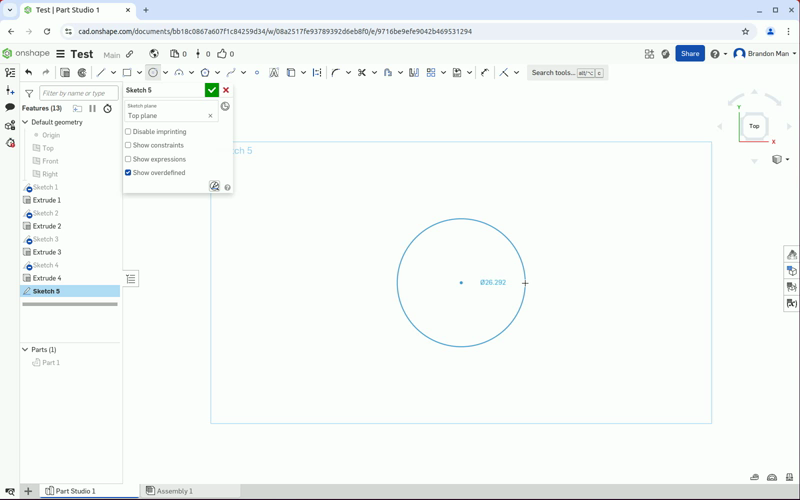
click(525, 282)
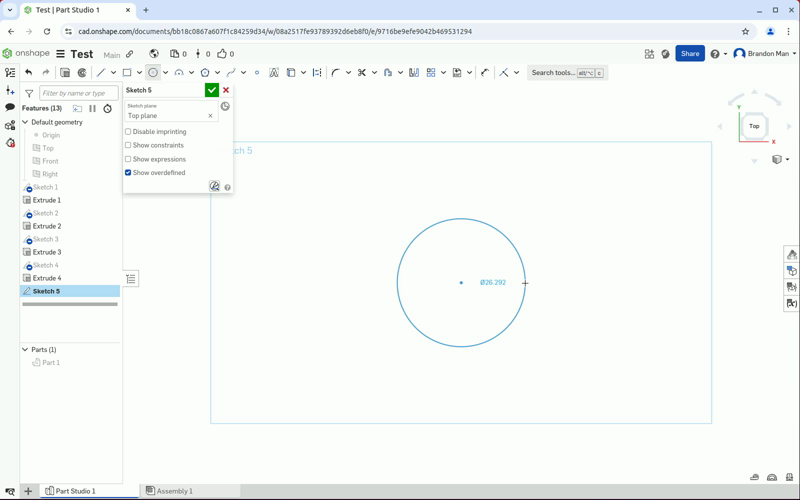
key(esc)
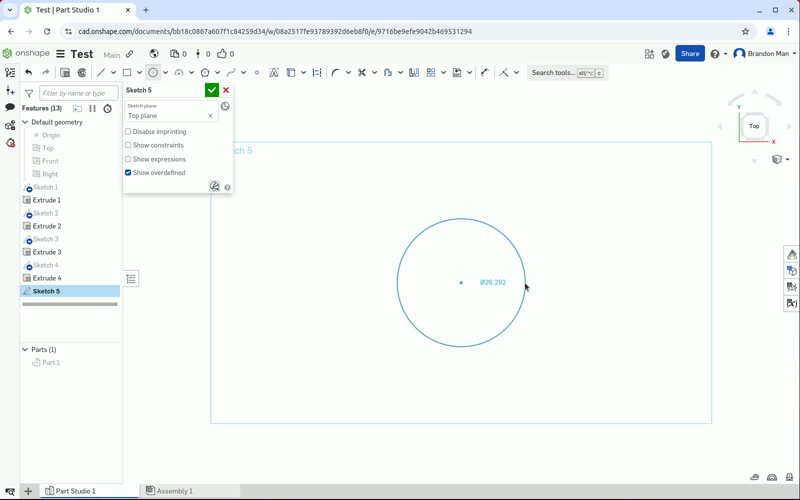
mouse_move(512, 271)
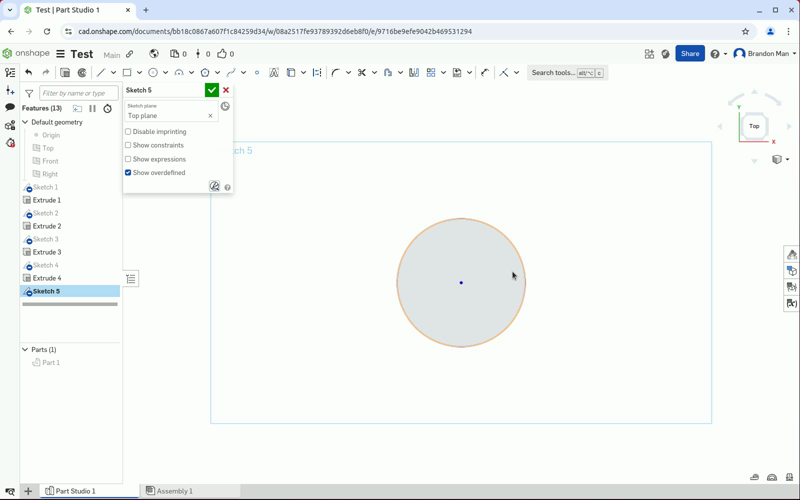
click(512, 271)
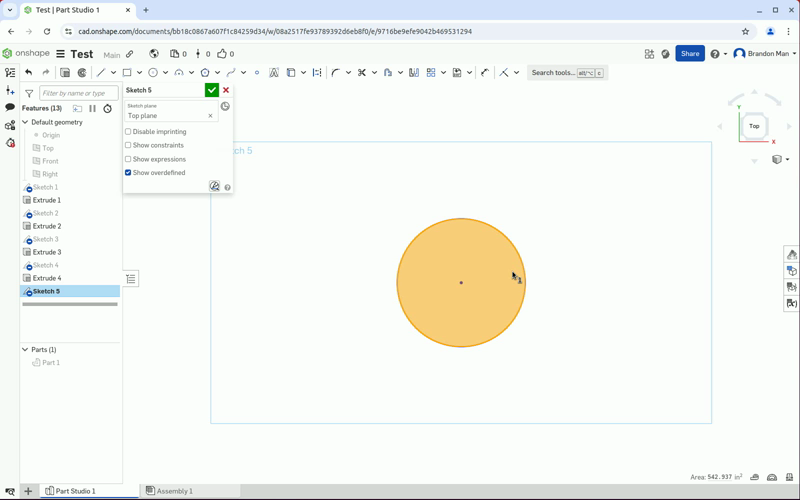
mouse_move(73, 352)
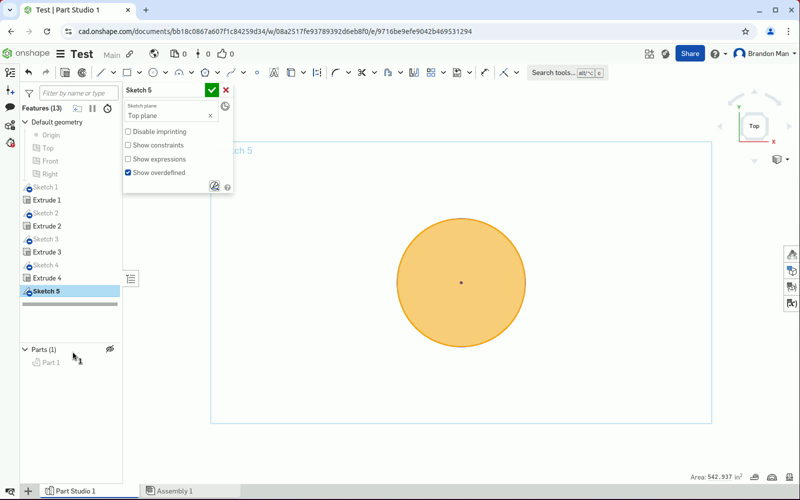
key(shift+y)
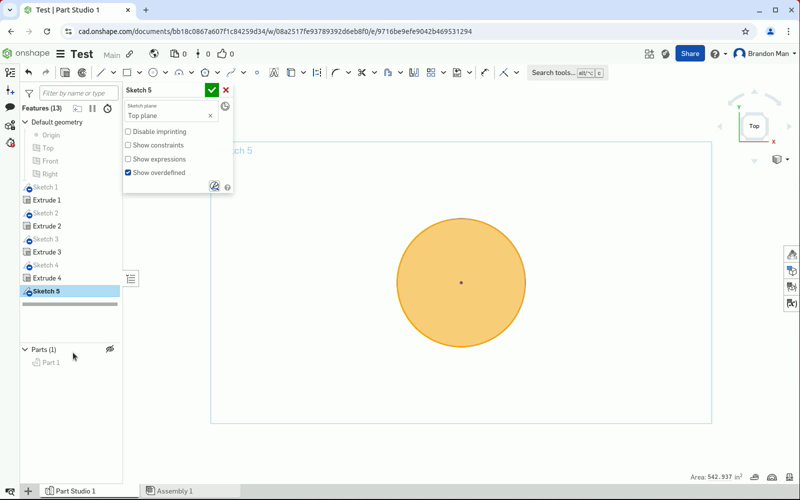
key(shift+e)
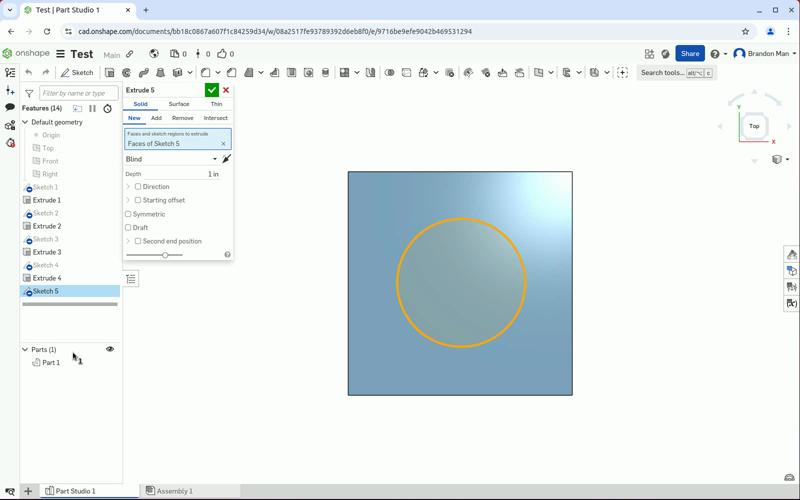
mouse_move(143, 106)
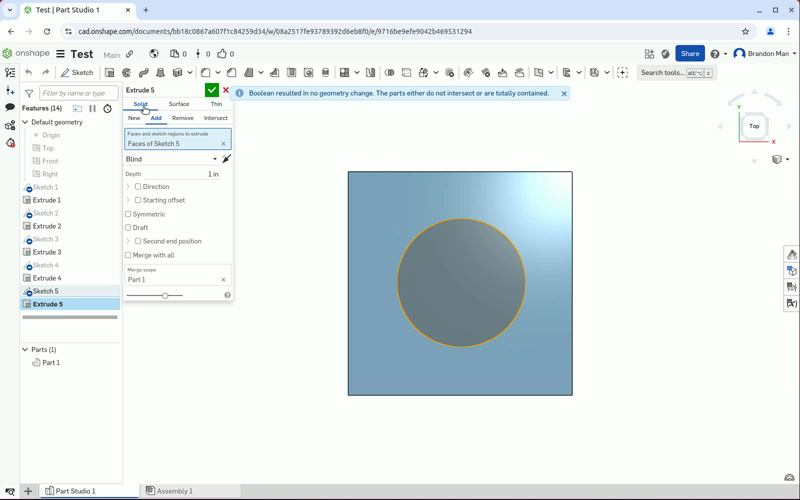
click(143, 106)
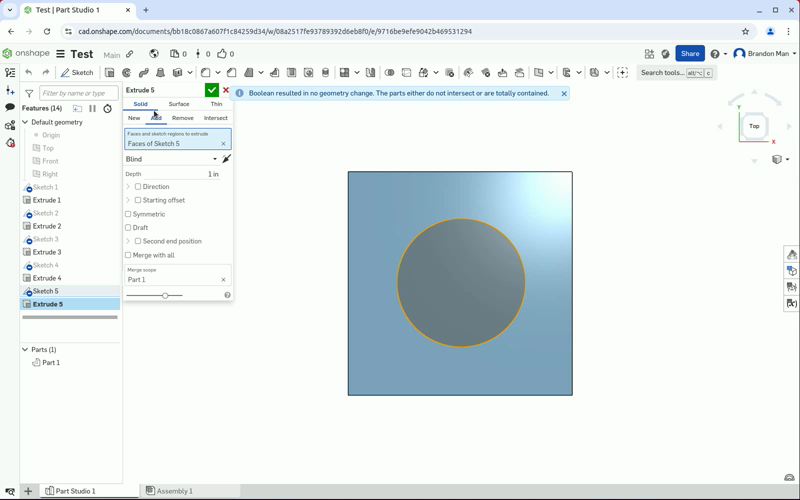
mouse_move(186, 120)
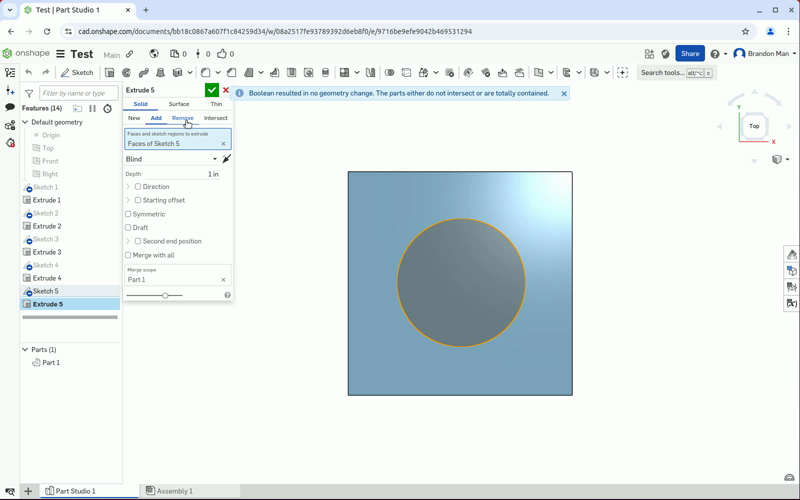
click(186, 120)
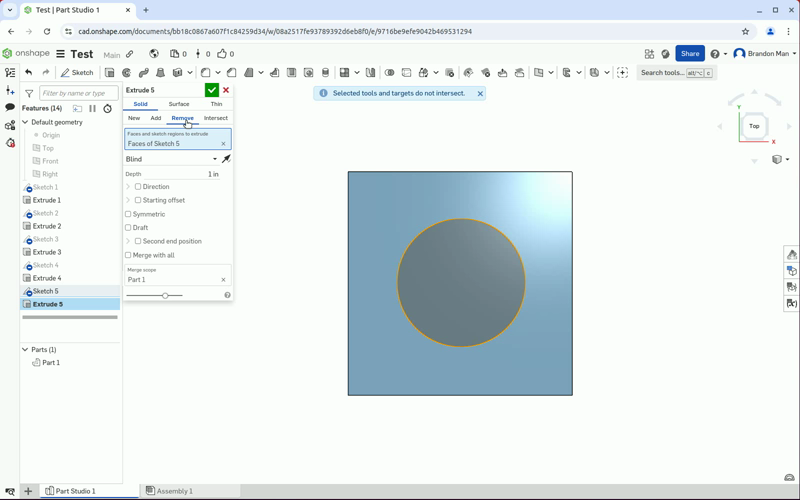
key(tab, 4)
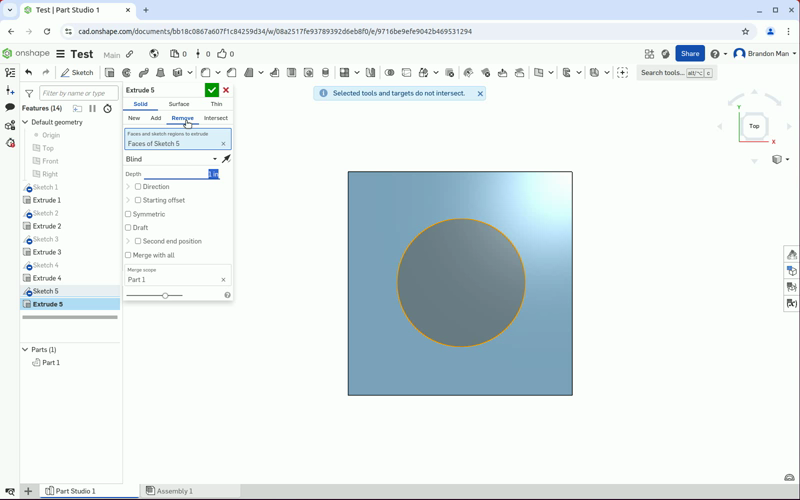
text(28.886)
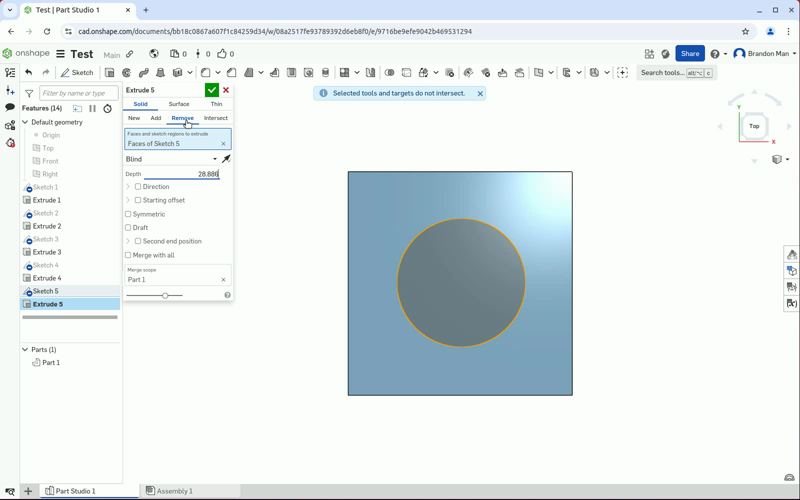
key(tab, 3)
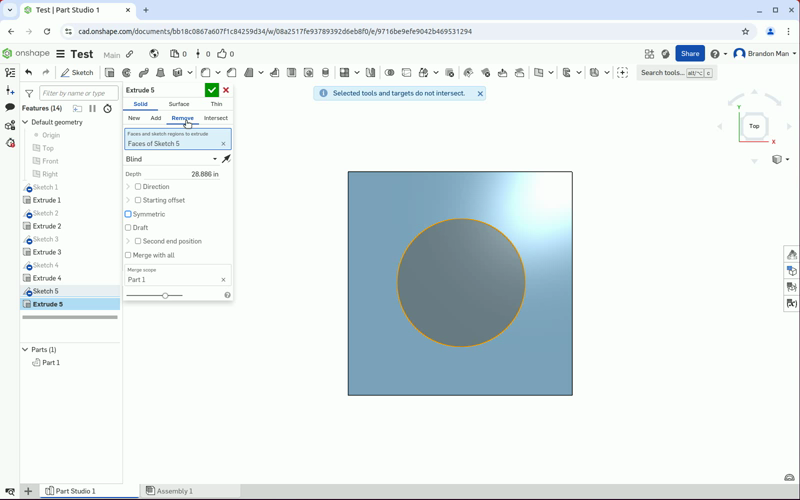
key(space)
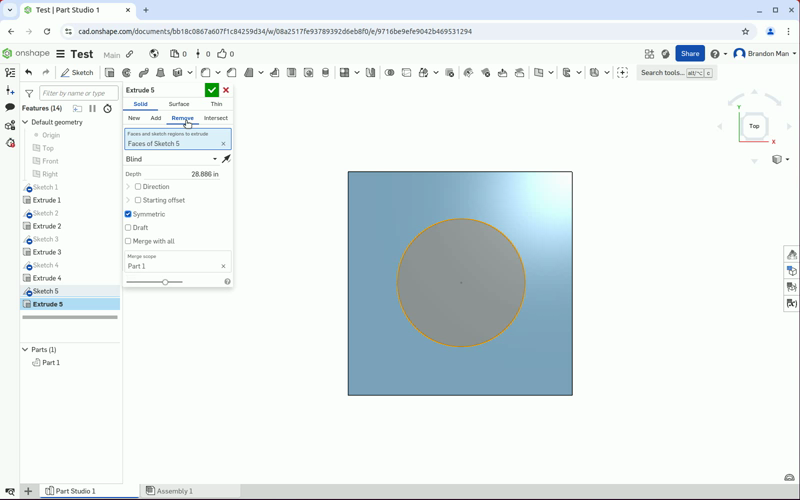
key(tab, 2)
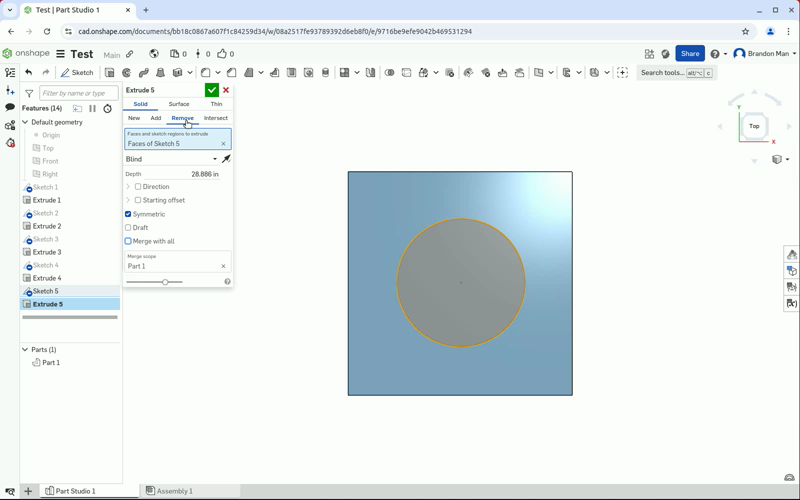
key(space)
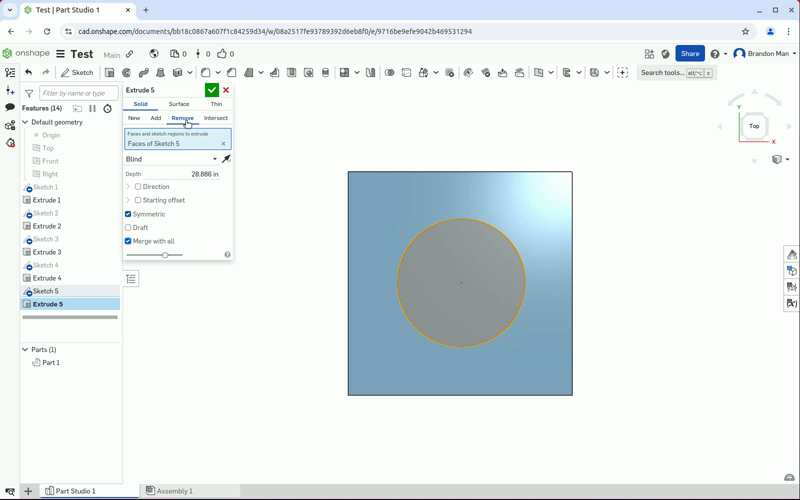
key(enter)
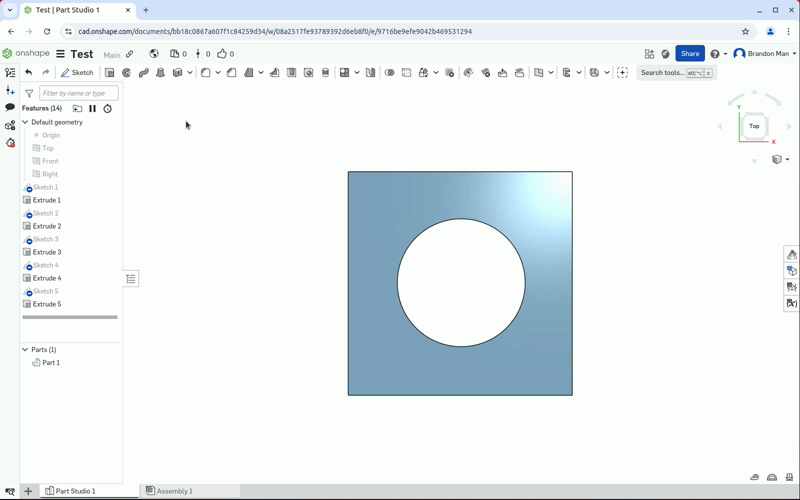
key(shift+h)
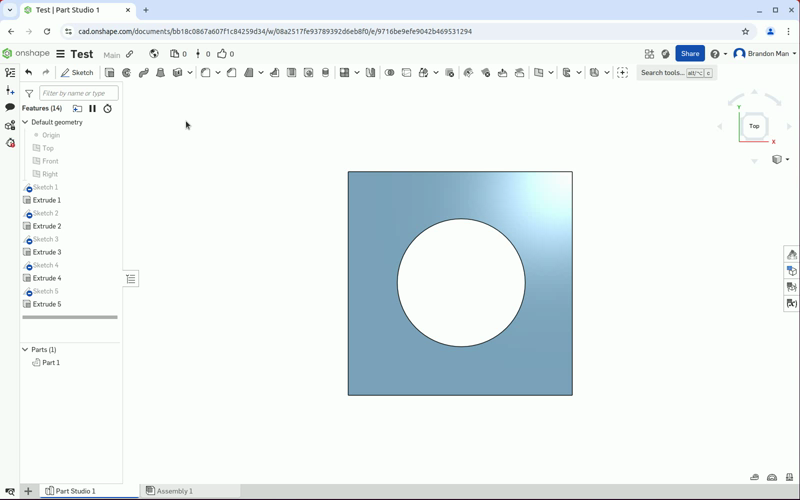
key(shift+h)
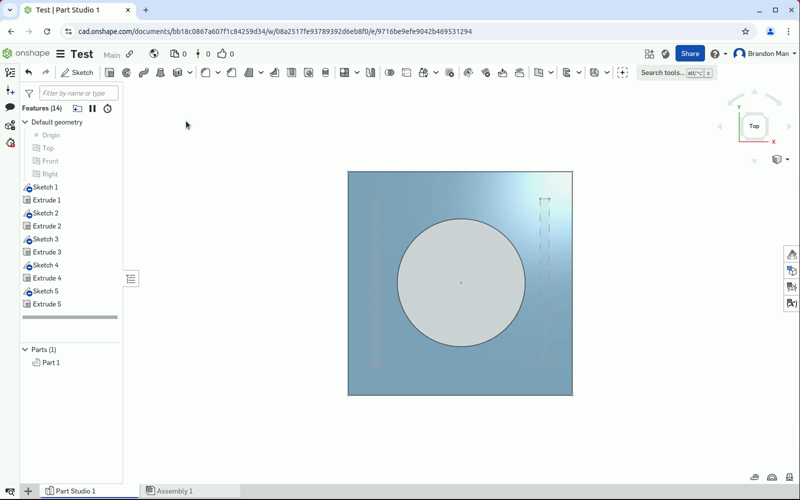
key(shift+7)
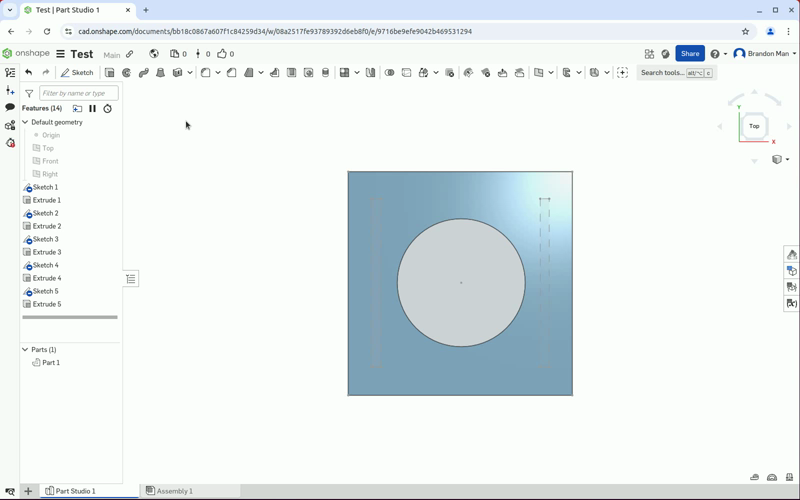
key(up, 3)
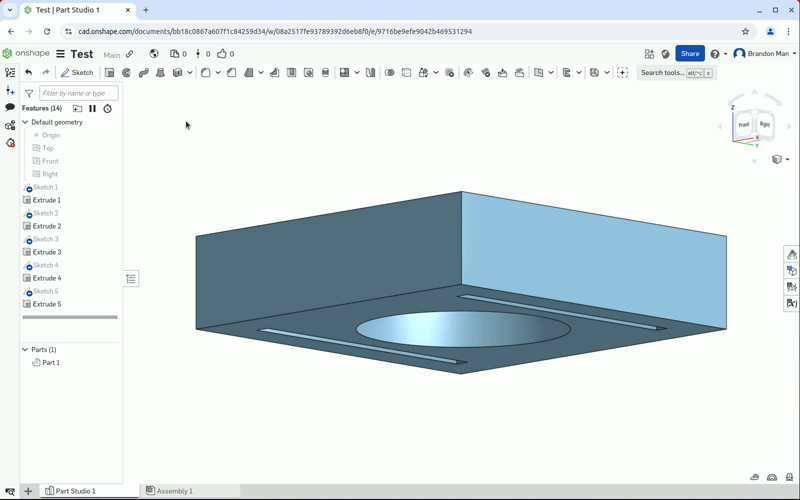
key(left, 3)
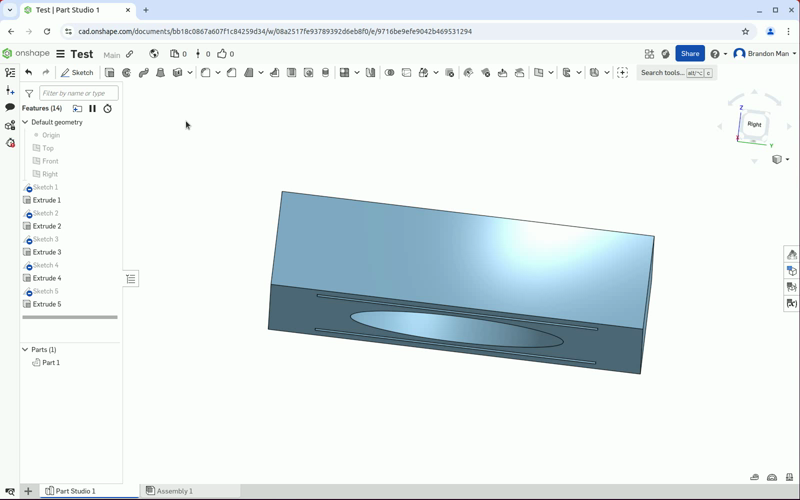
key(right, 3)
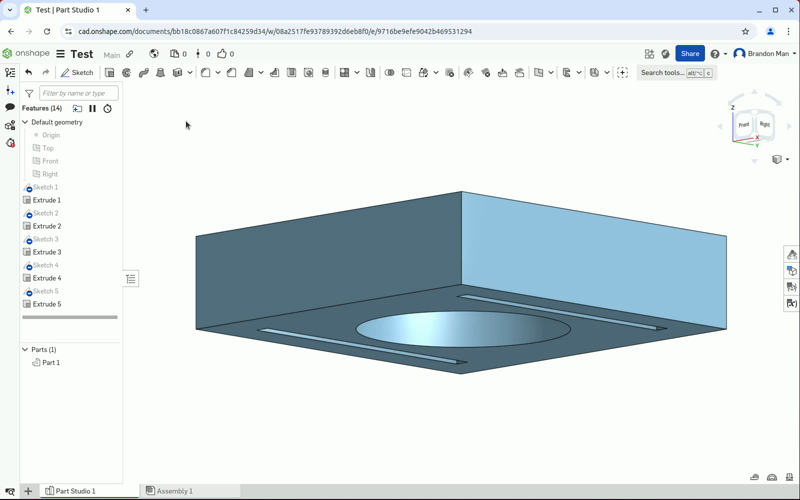
key(down, 3)
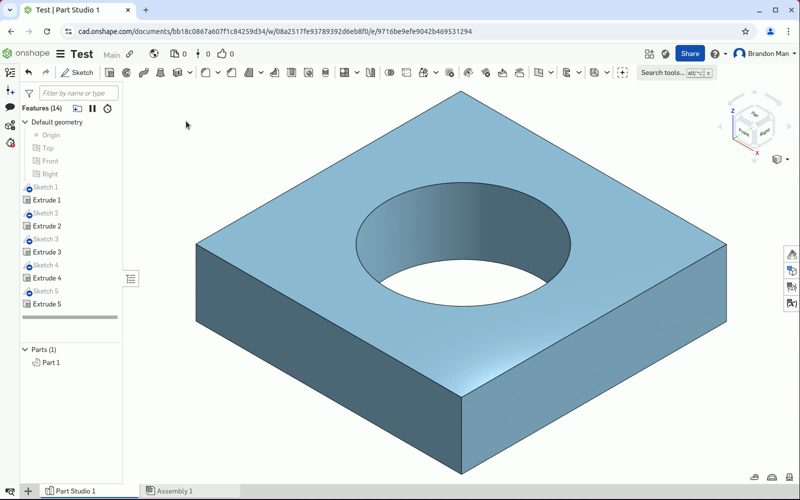
mouse_move(73, 189)
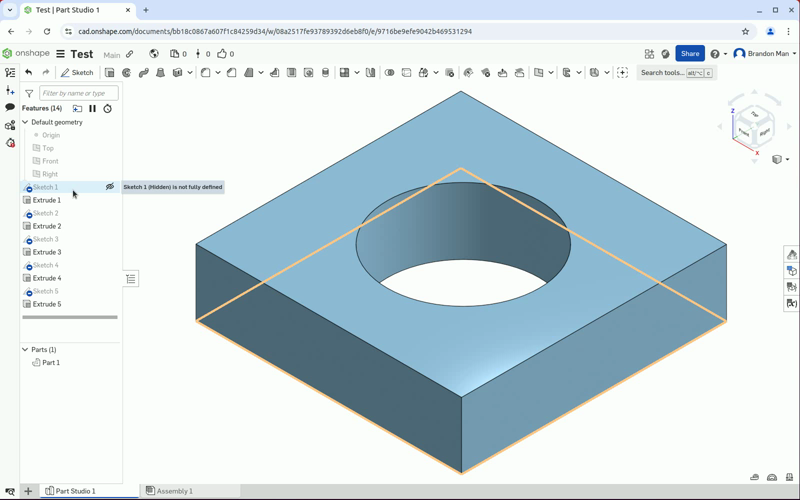
click(73, 189)